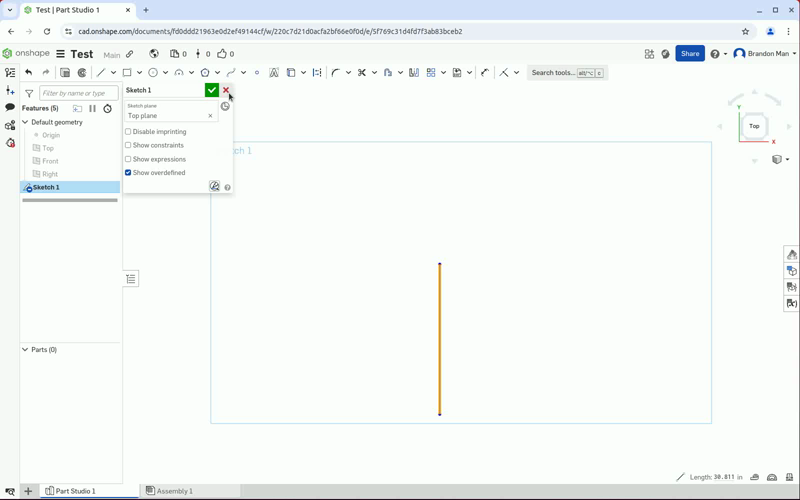
key(shift+h)
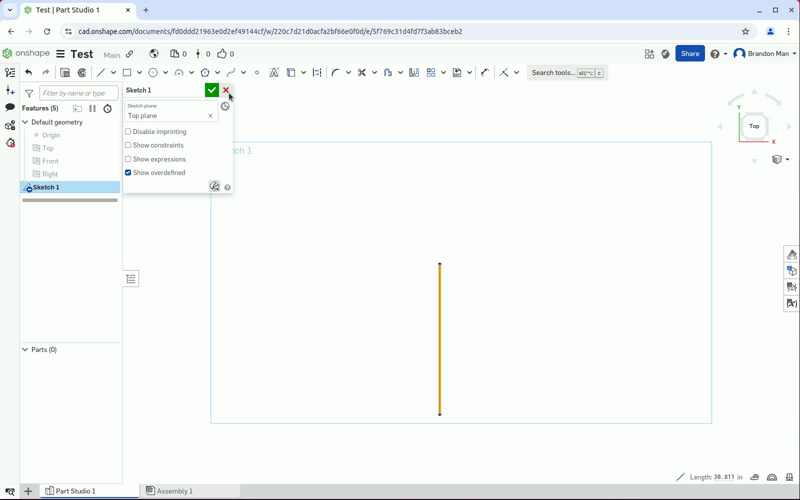
key(shift+s)
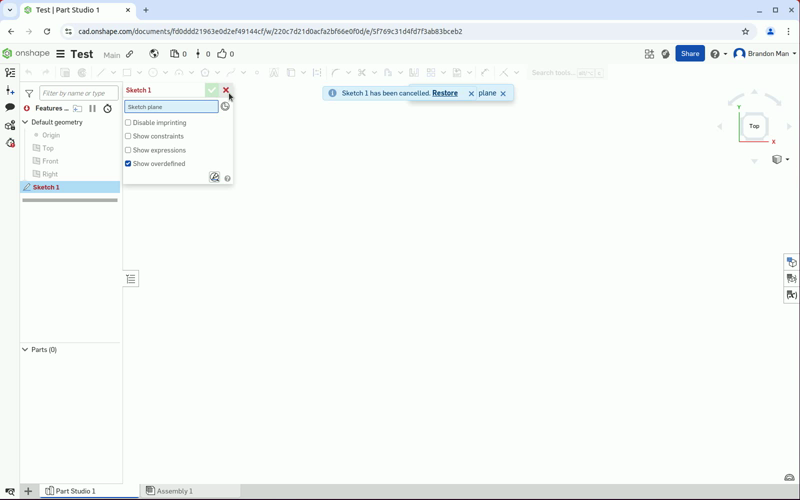
mouse_move(73, 150)
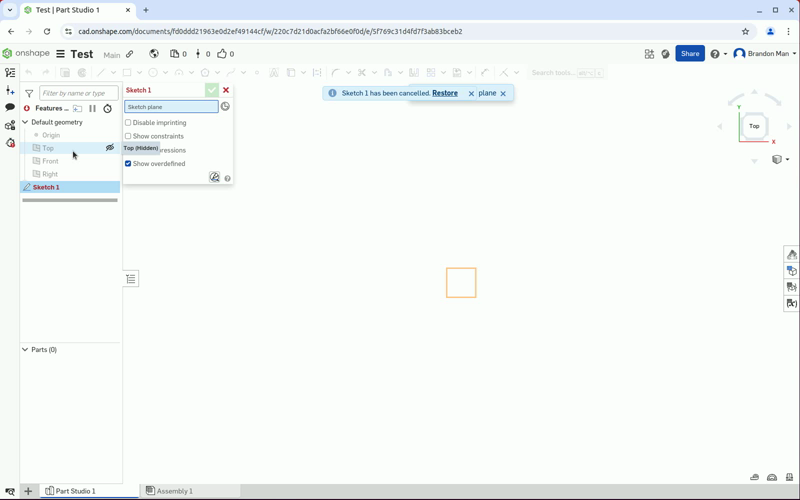
click(73, 150)
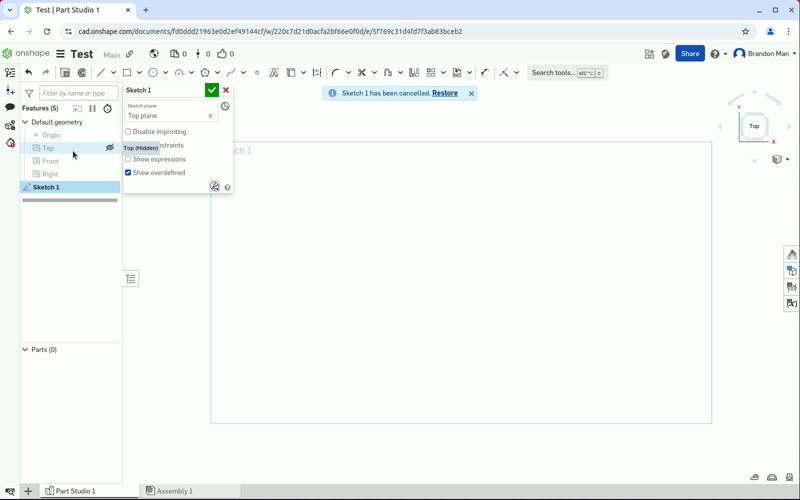
mouse_move(73, 352)
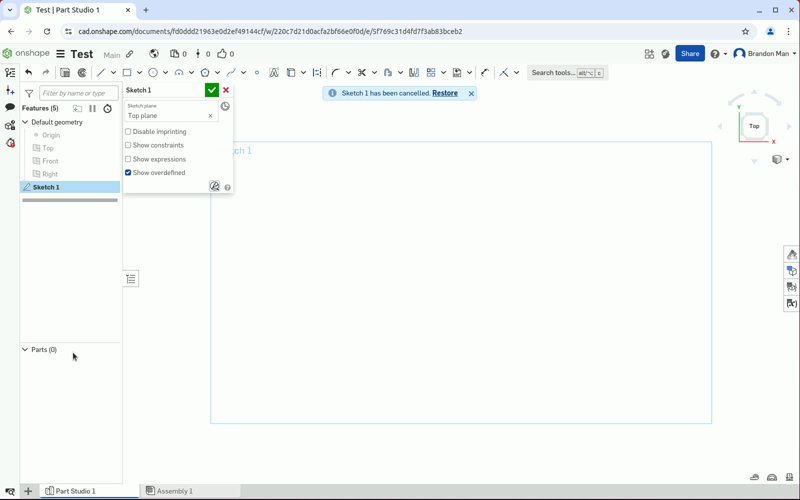
key(y)
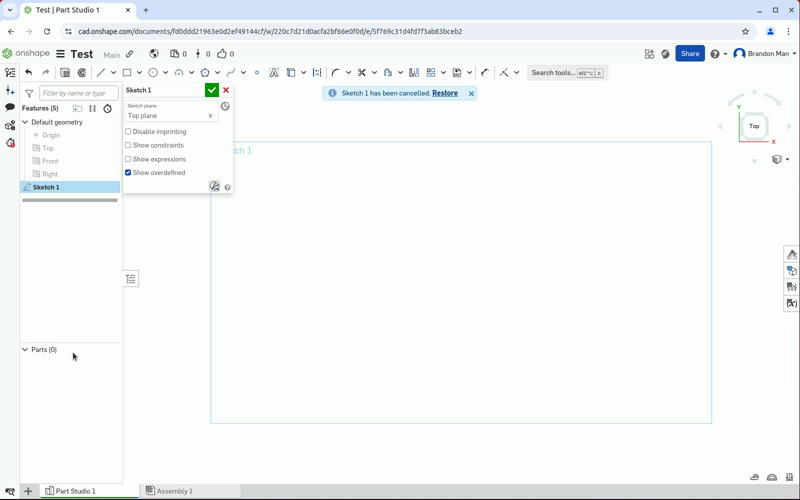
key(a)
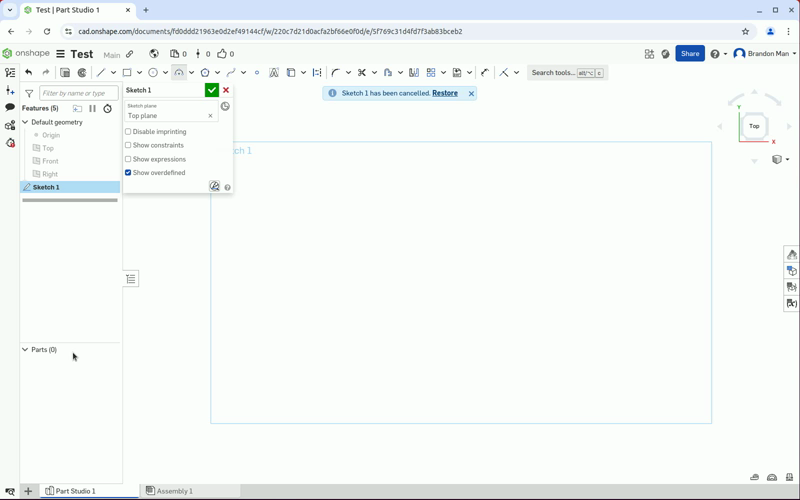
key_down(shift)
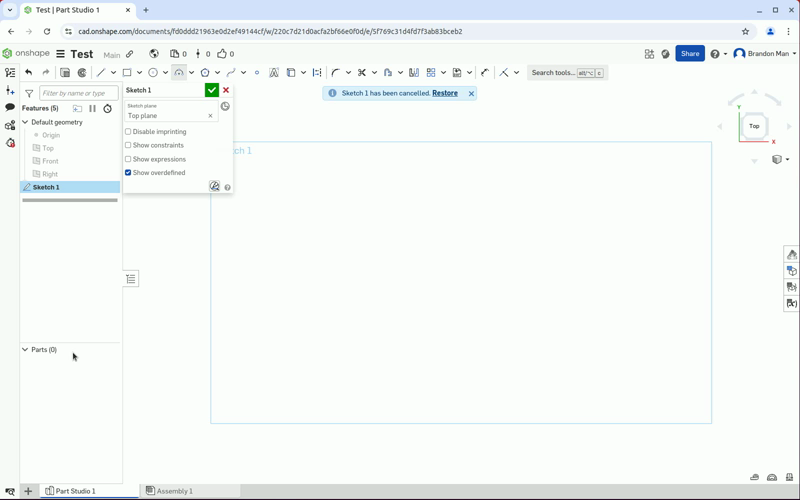
mouse_move(348, 282)
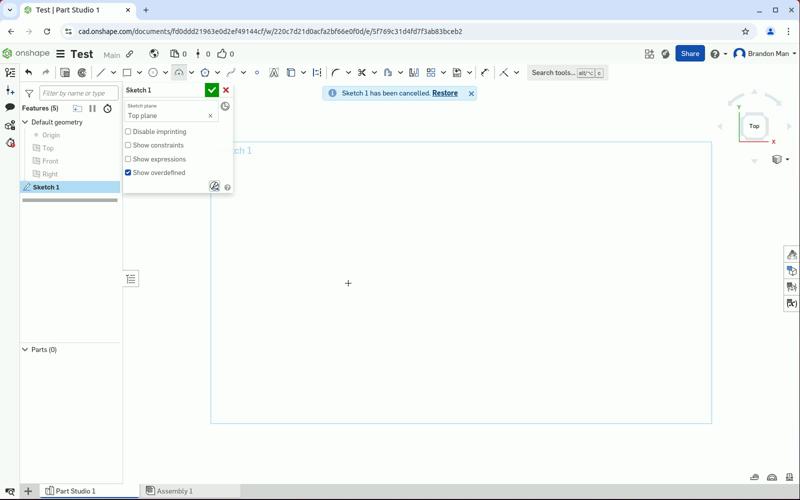
click(348, 282)
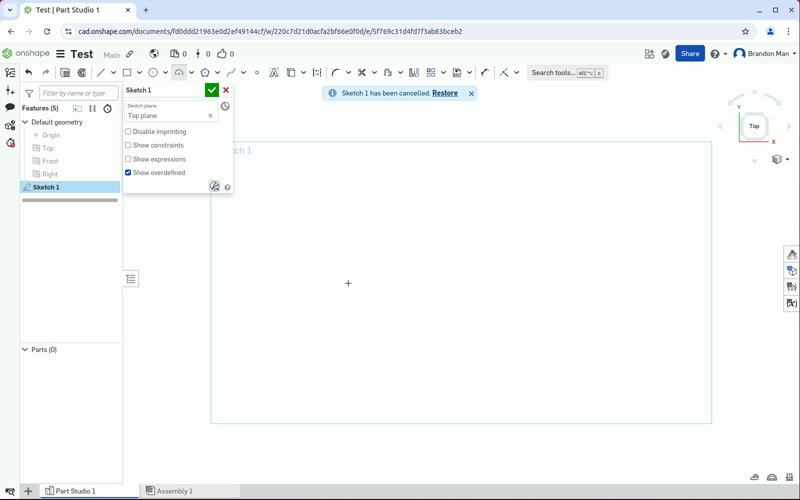
key_up(shift)
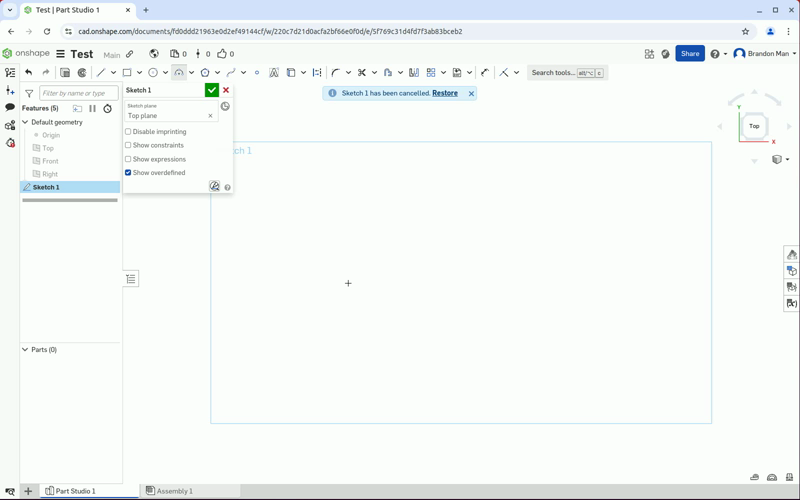
key_down(shift)
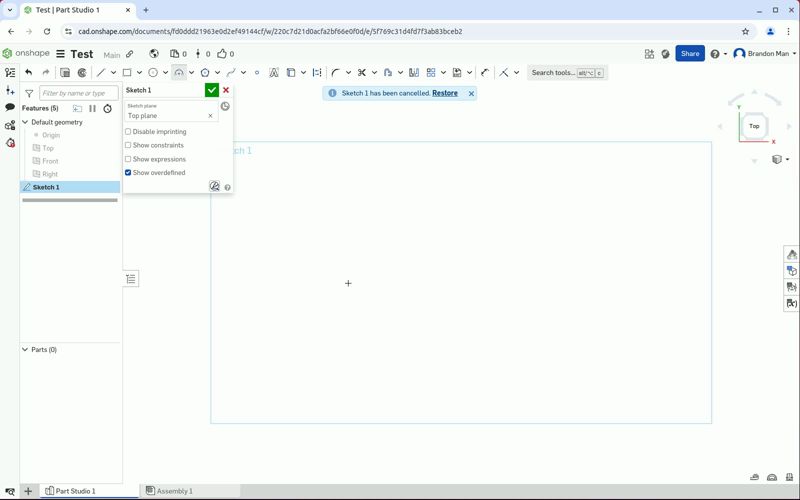
mouse_move(460, 395)
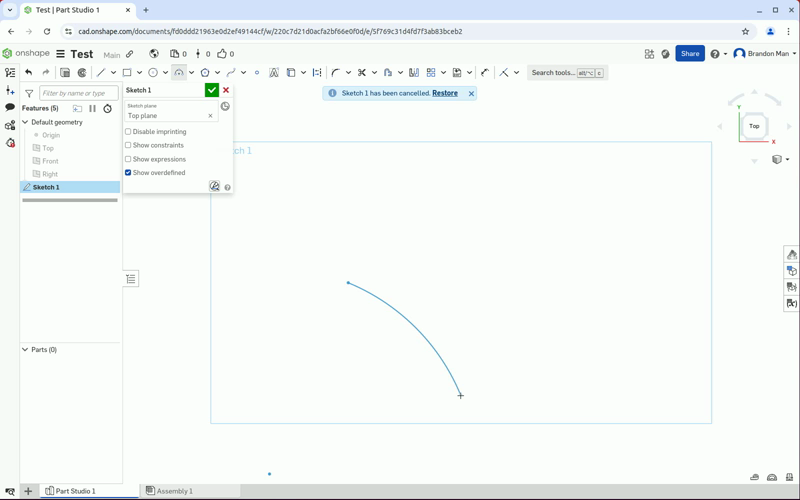
click(460, 395)
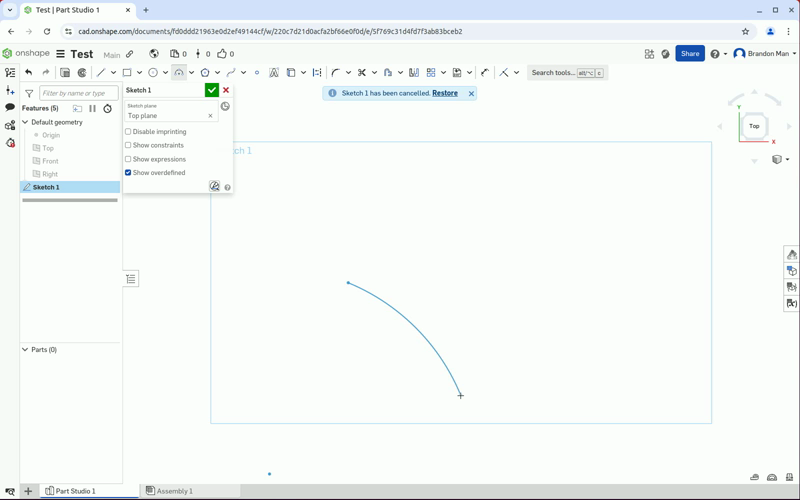
mouse_move(427, 315)
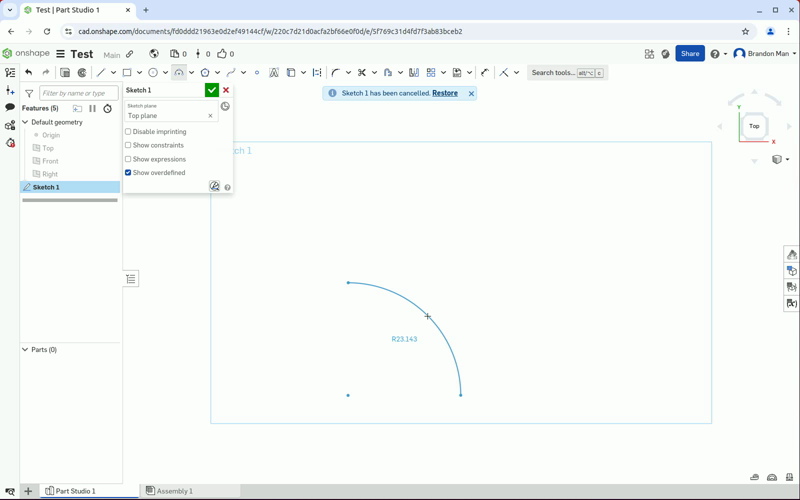
click(427, 315)
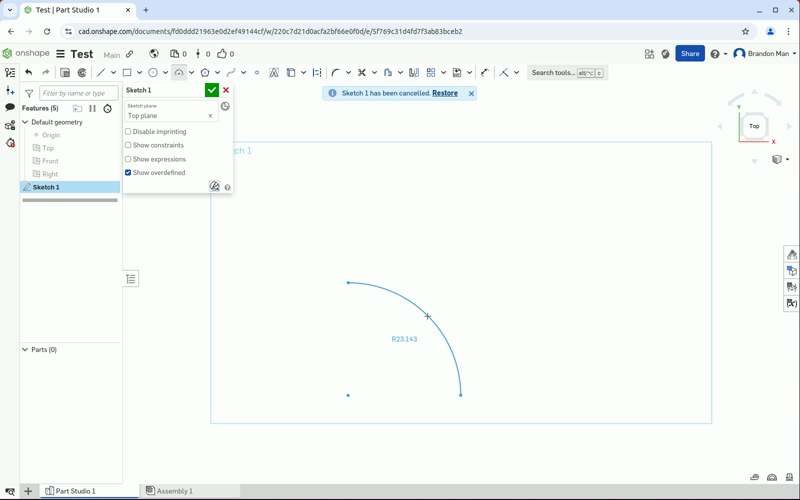
key_up(shift)
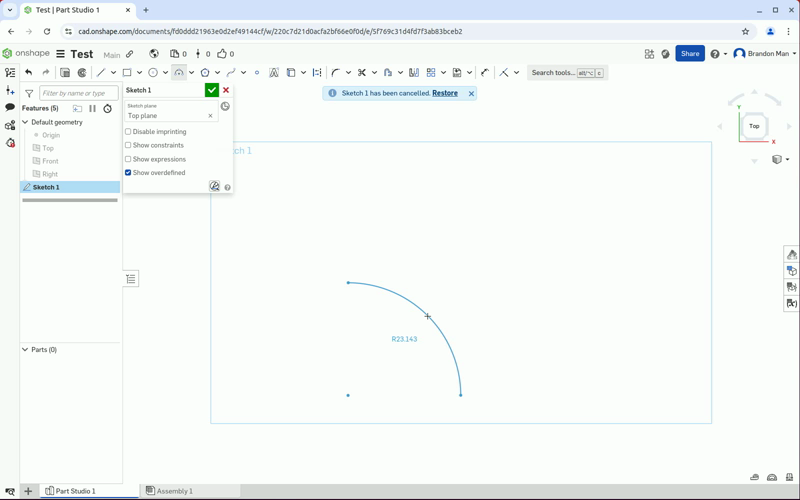
key(esc)
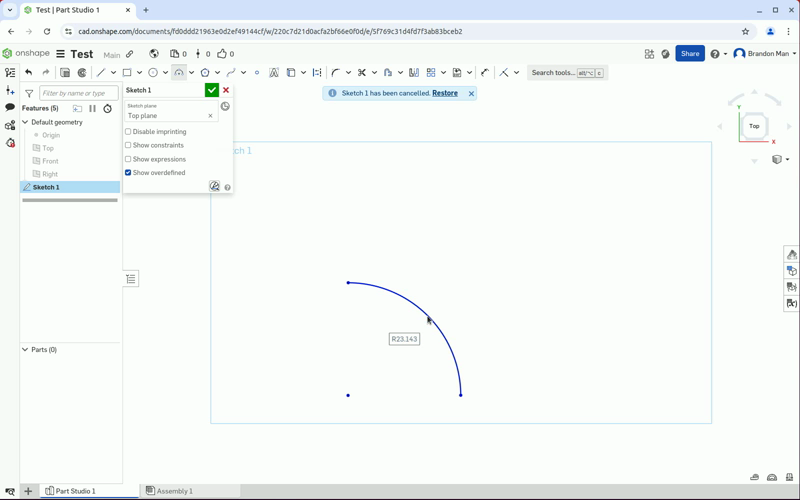
key(l)
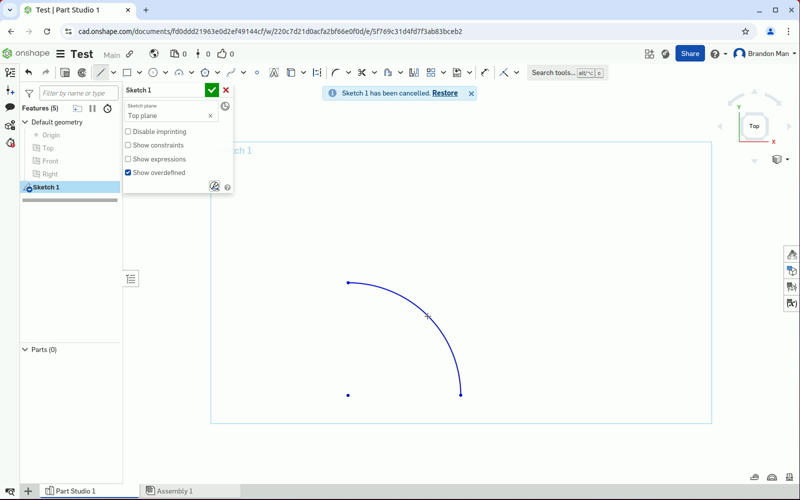
mouse_move(460, 395)
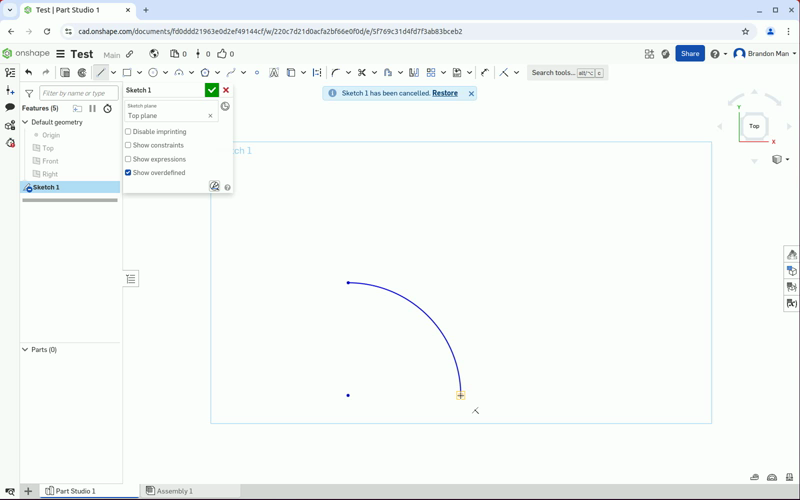
click(460, 395)
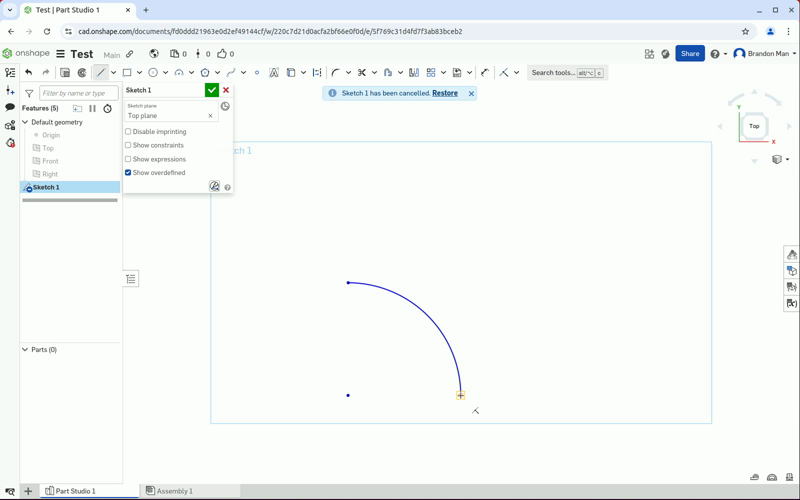
key_down(shift)
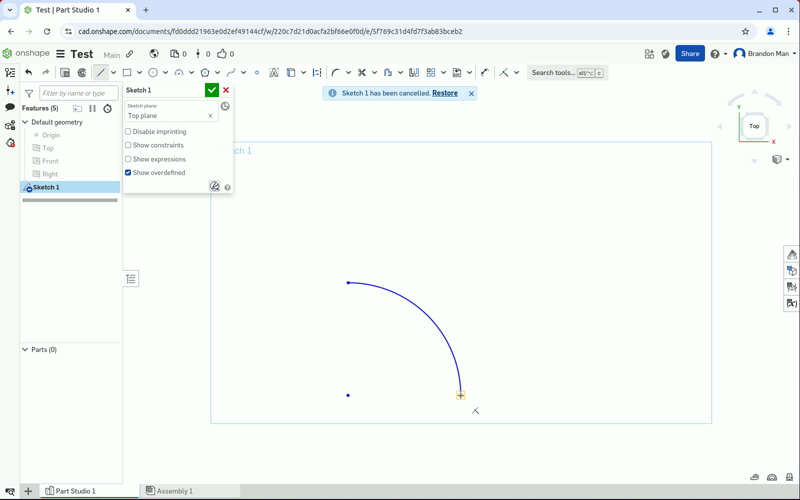
mouse_move(460, 319)
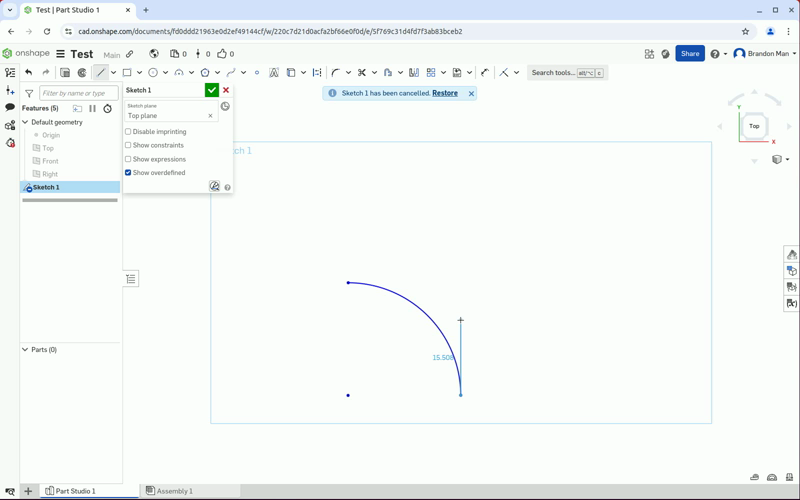
click(460, 319)
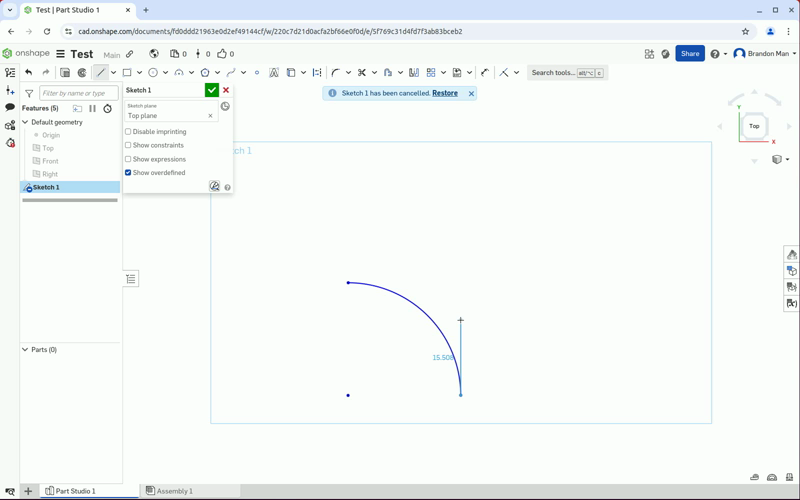
key_up(shift)
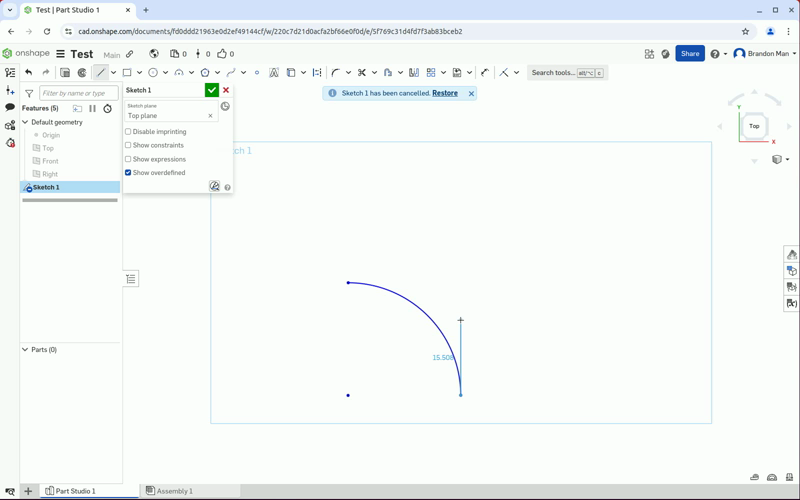
key(esc)
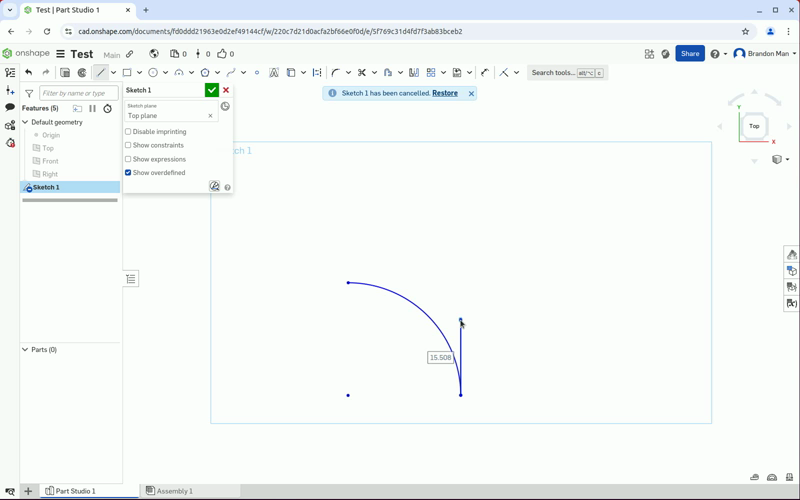
key(a)
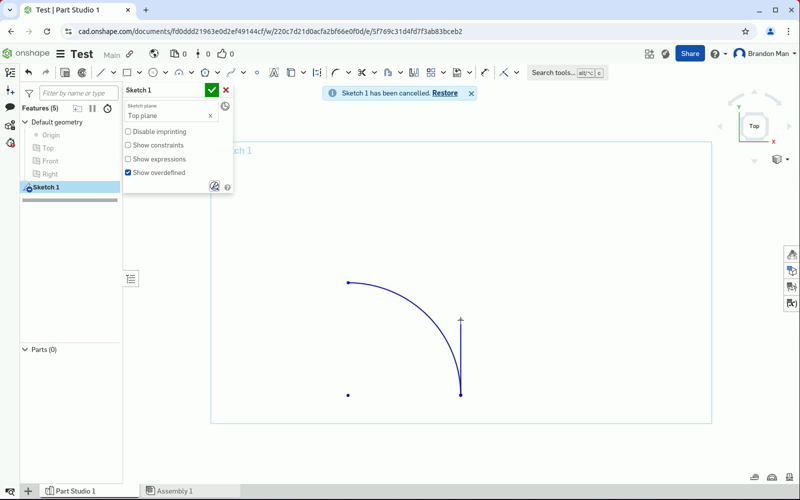
mouse_move(460, 319)
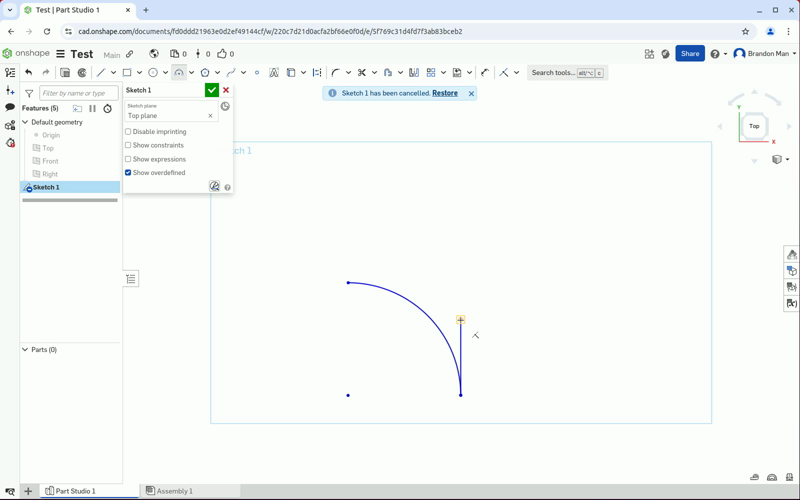
click(460, 319)
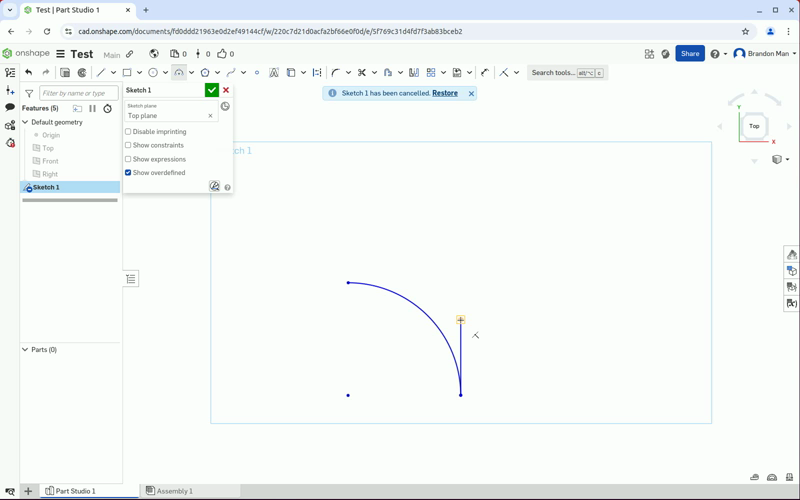
key_down(shift)
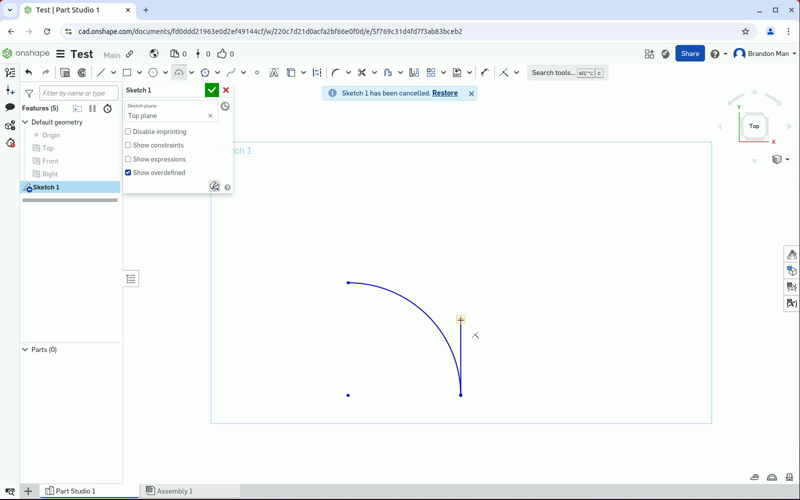
mouse_move(424, 282)
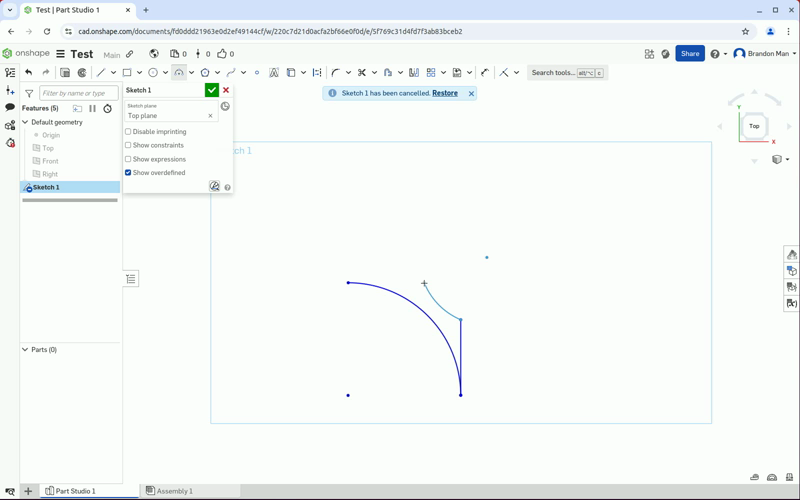
click(424, 282)
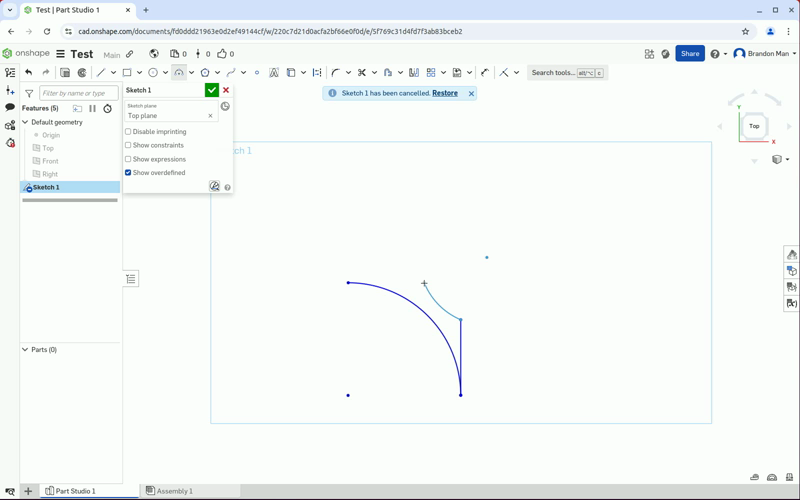
mouse_move(434, 309)
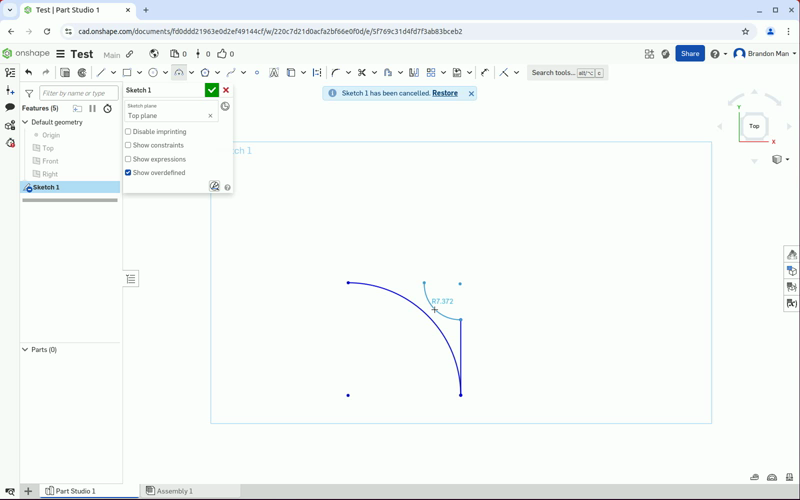
click(434, 309)
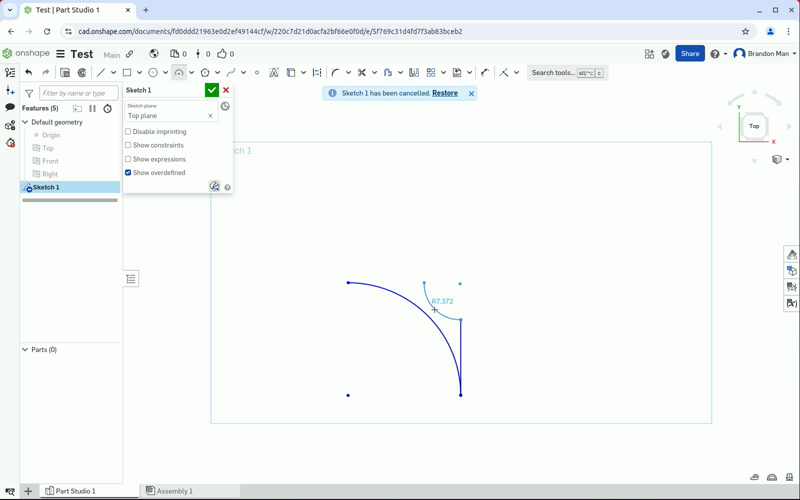
key_up(shift)
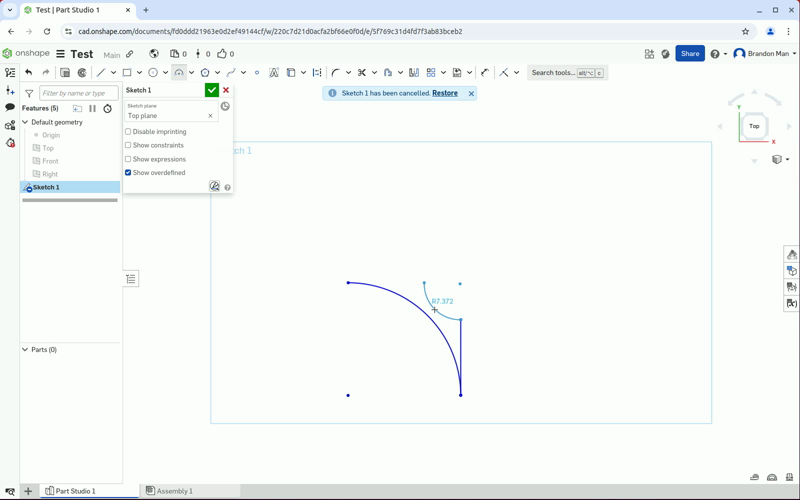
key(esc)
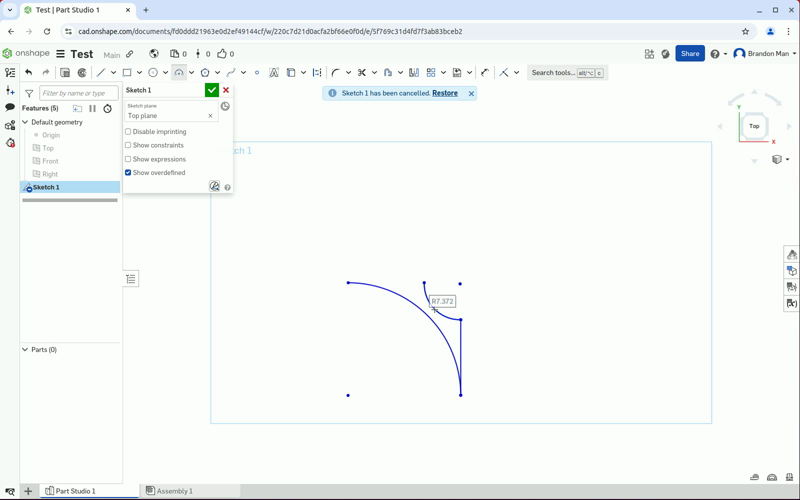
key(l)
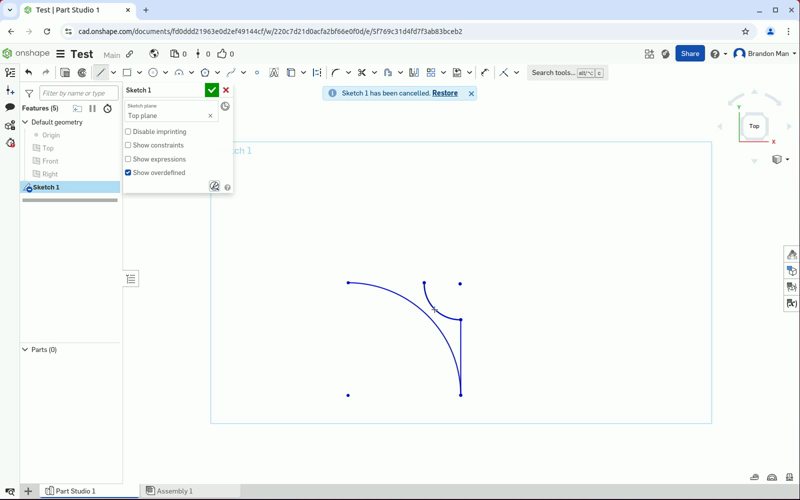
mouse_move(424, 282)
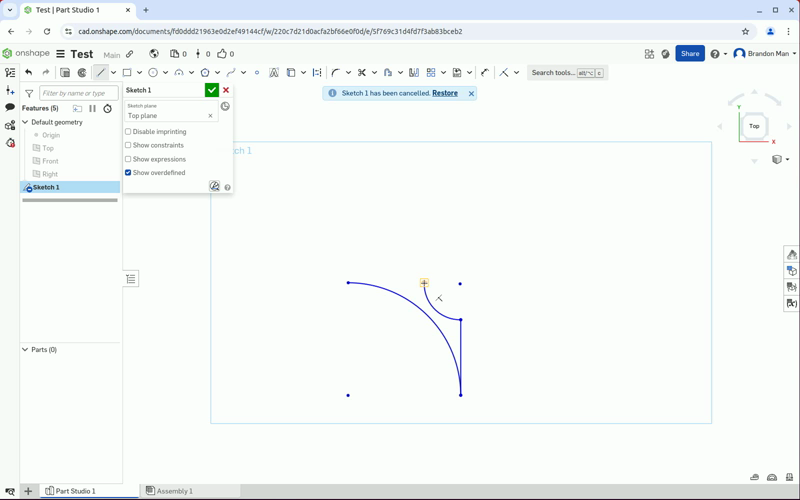
click(424, 282)
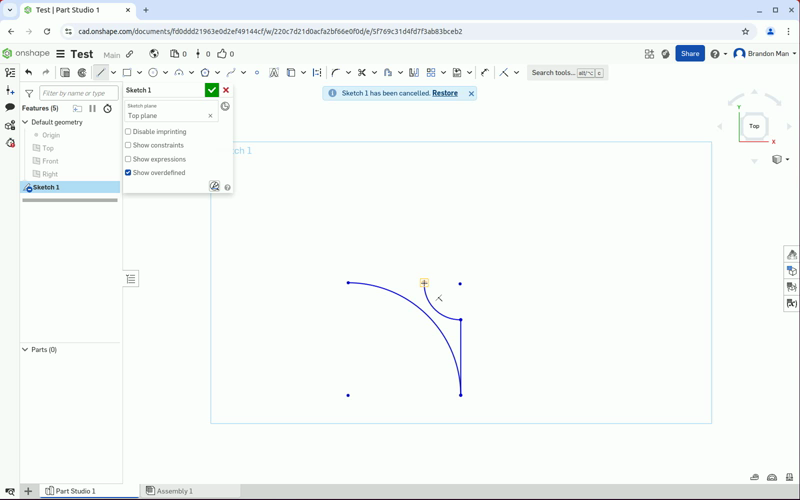
key_down(shift)
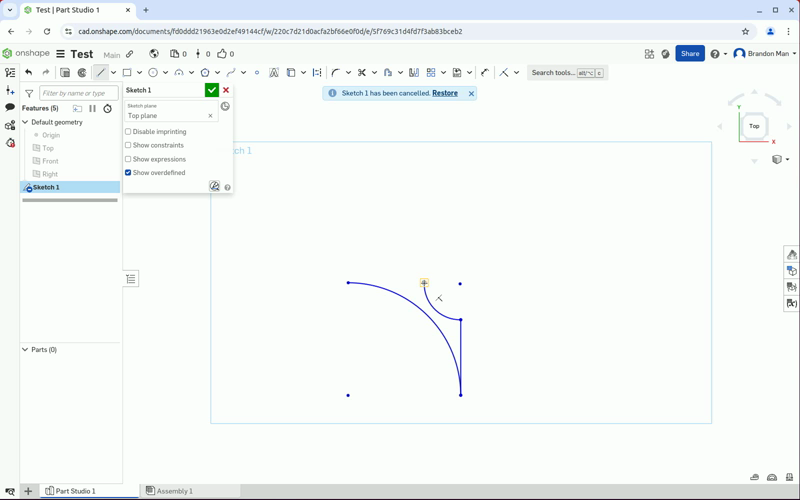
mouse_move(348, 282)
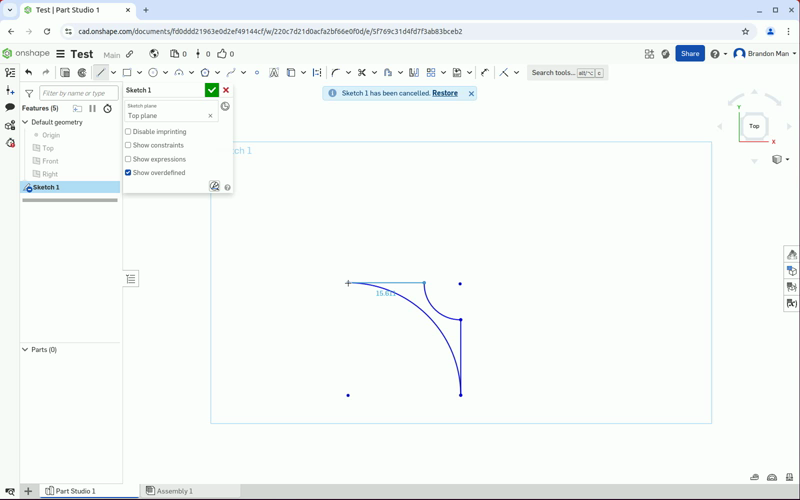
key_up(shift)
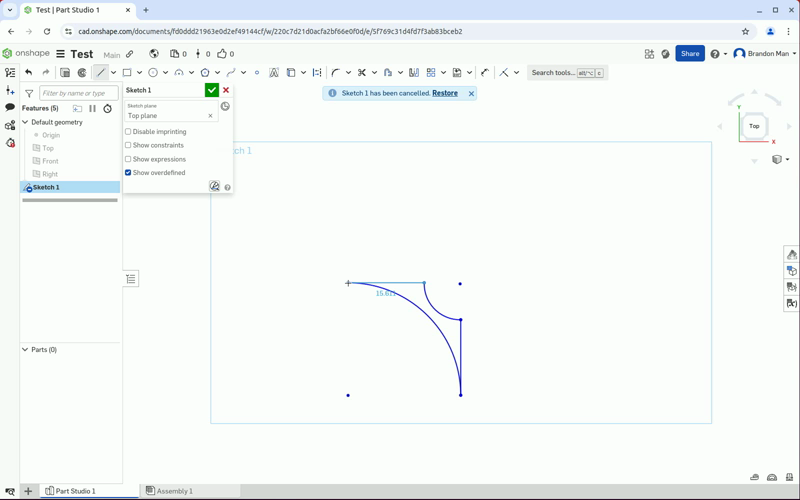
click(348, 282)
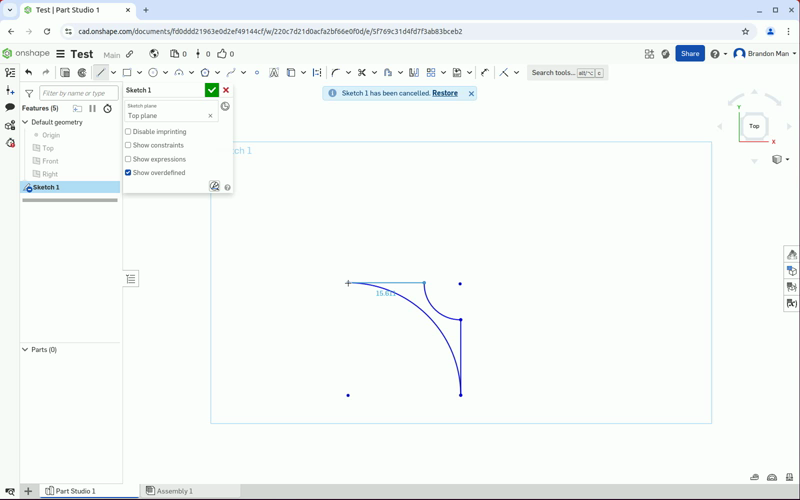
key(esc)
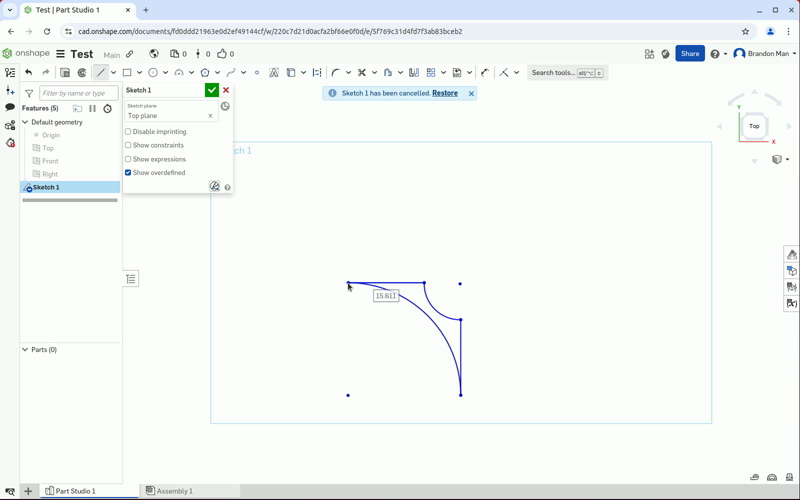
mouse_move(456, 325)
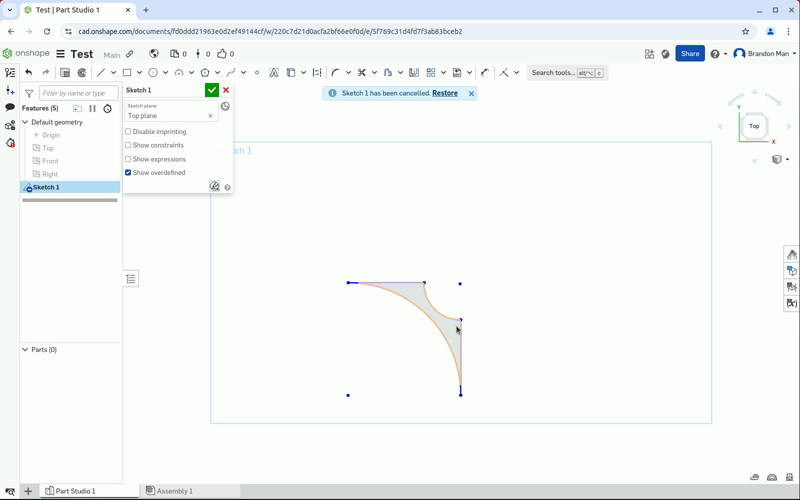
scroll(6)
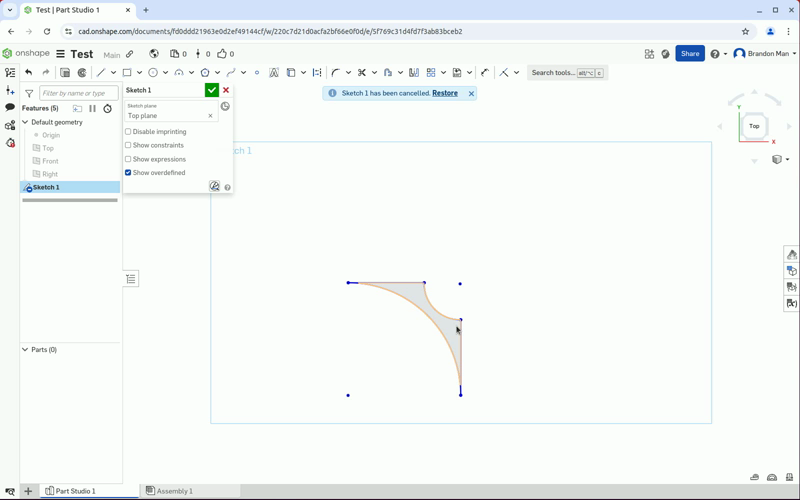
scroll(6)
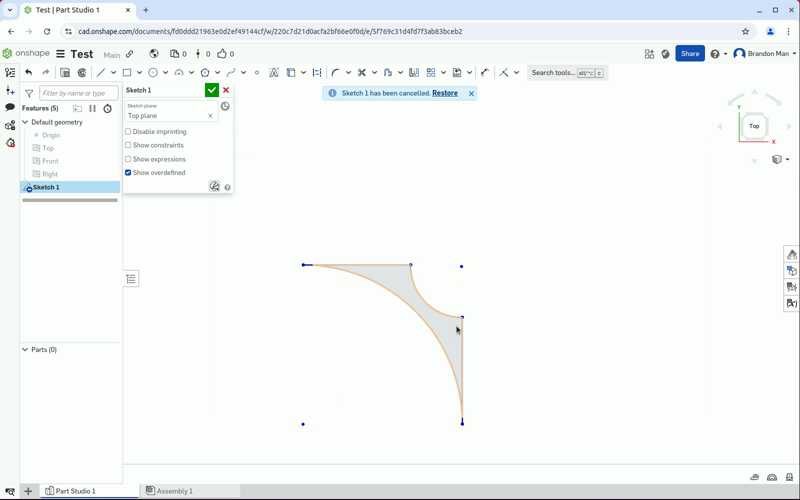
scroll(6)
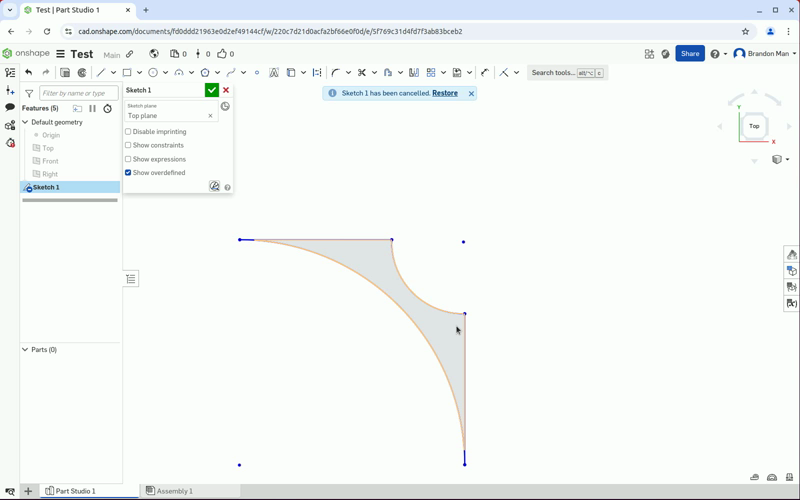
scroll(6)
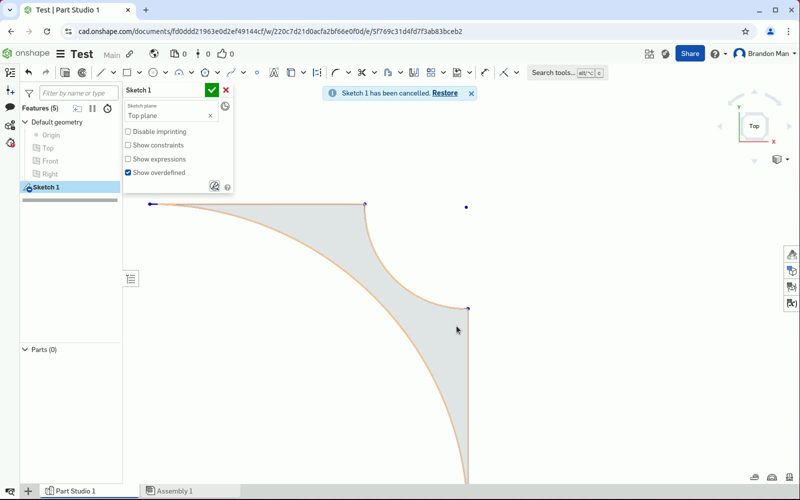
scroll(6)
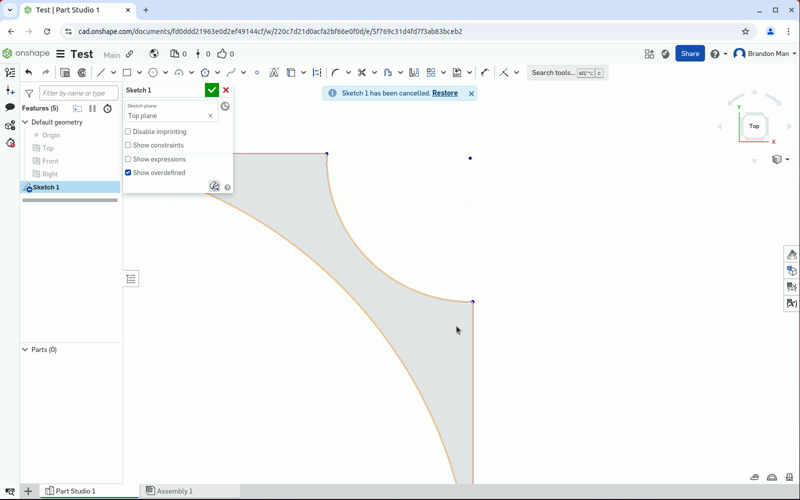
scroll(6)
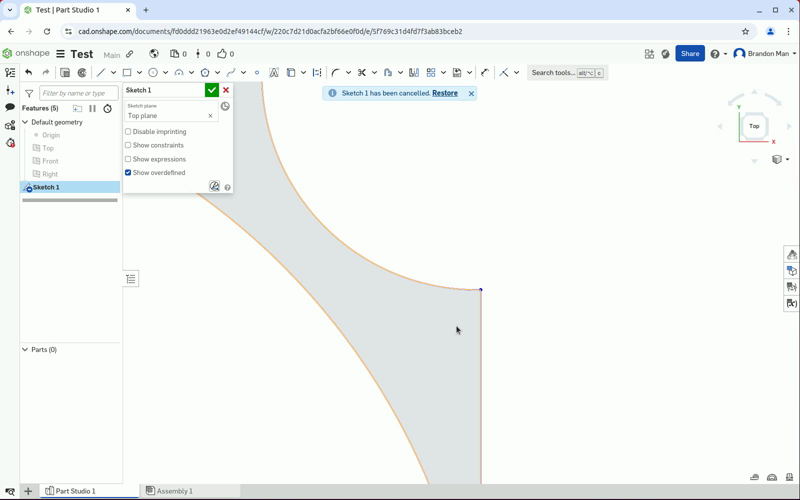
scroll(6)
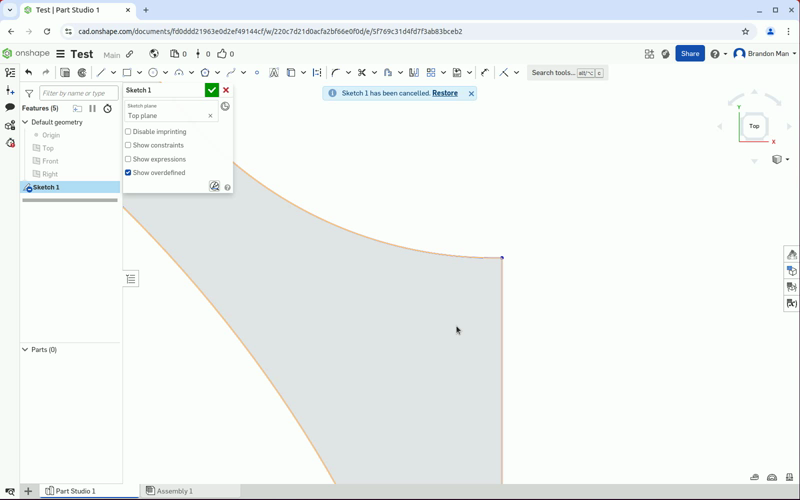
click(456, 325)
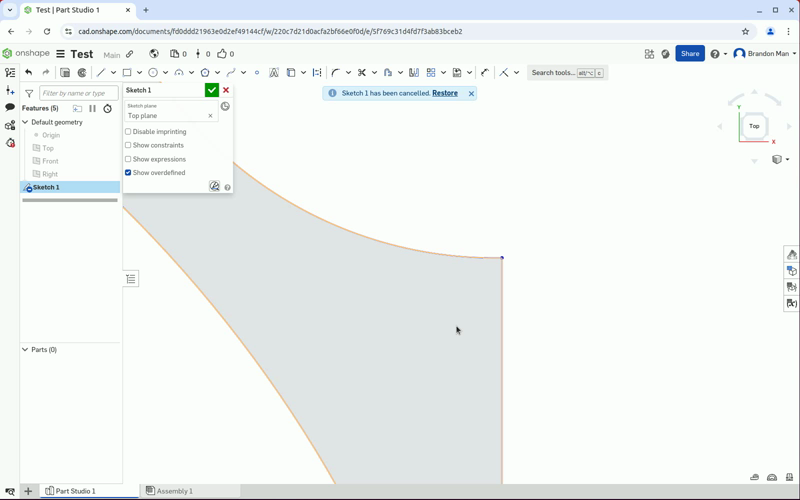
scroll(-6)
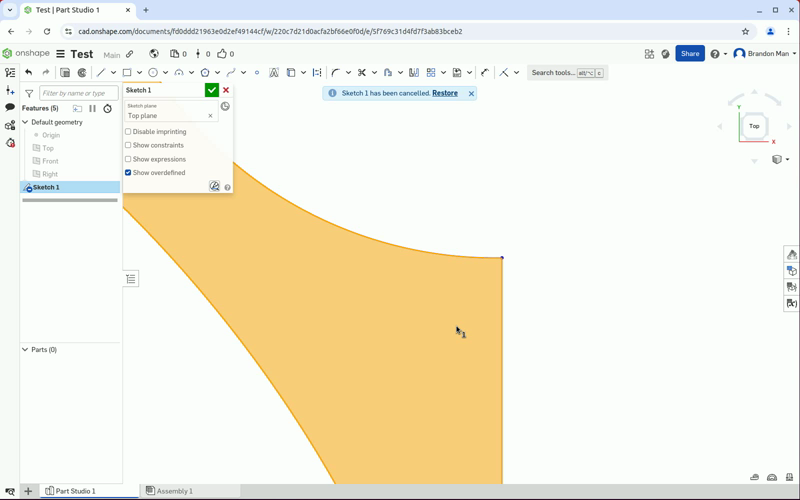
scroll(-6)
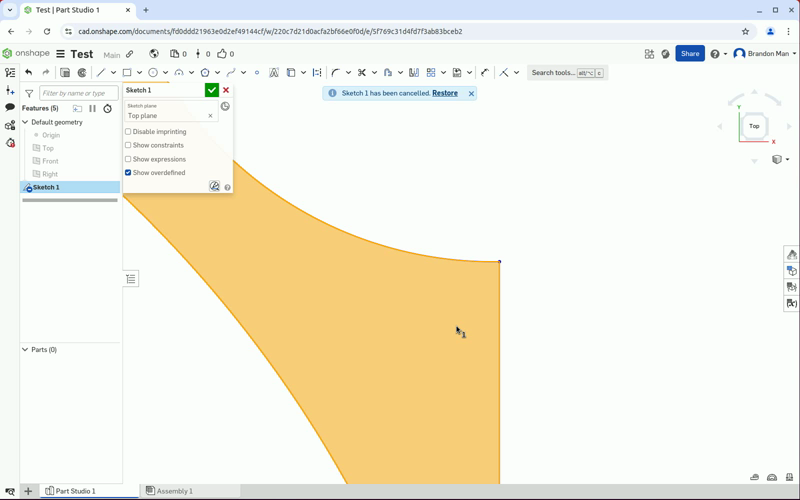
scroll(-6)
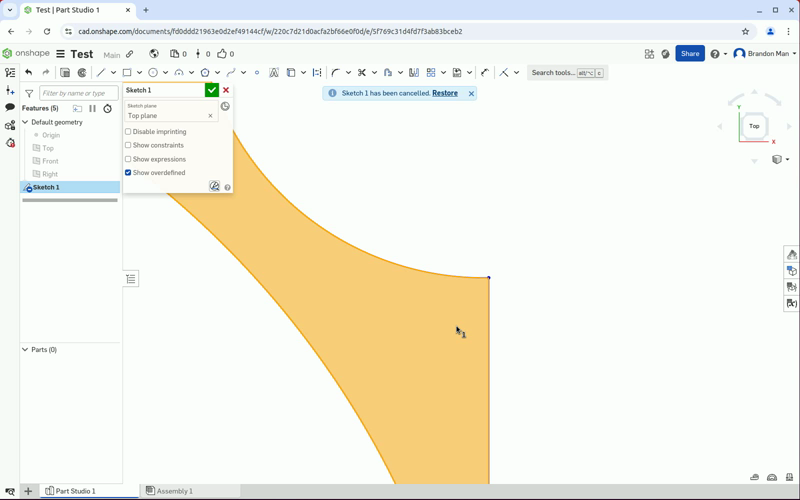
scroll(-6)
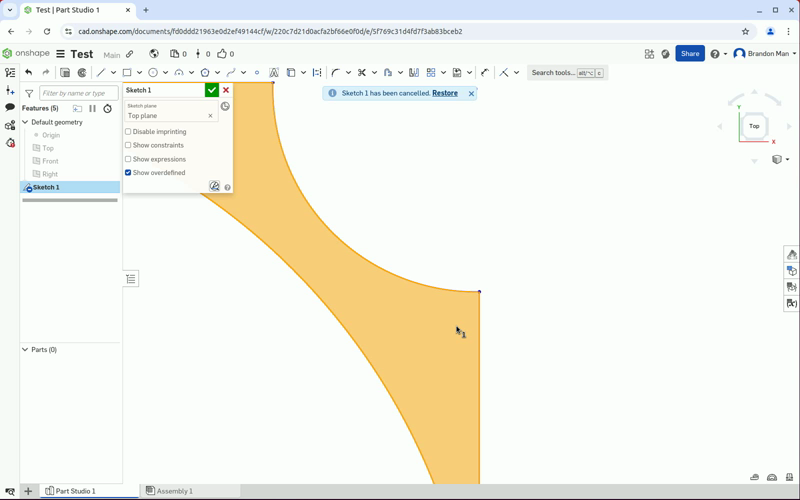
scroll(-6)
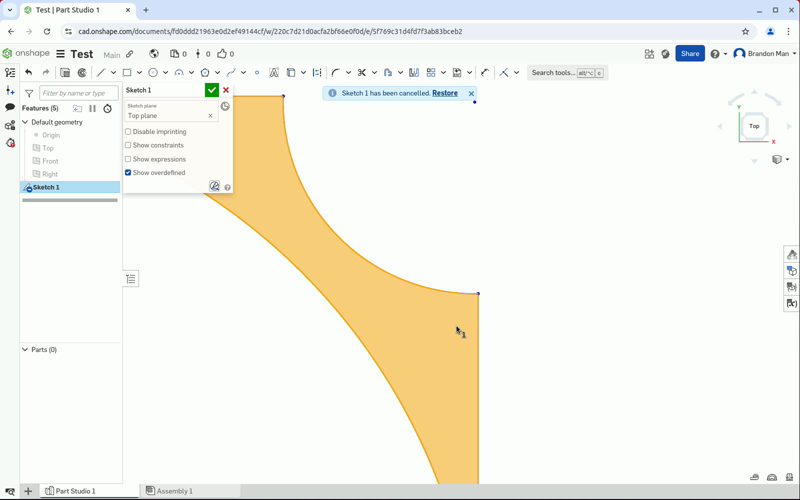
scroll(-6)
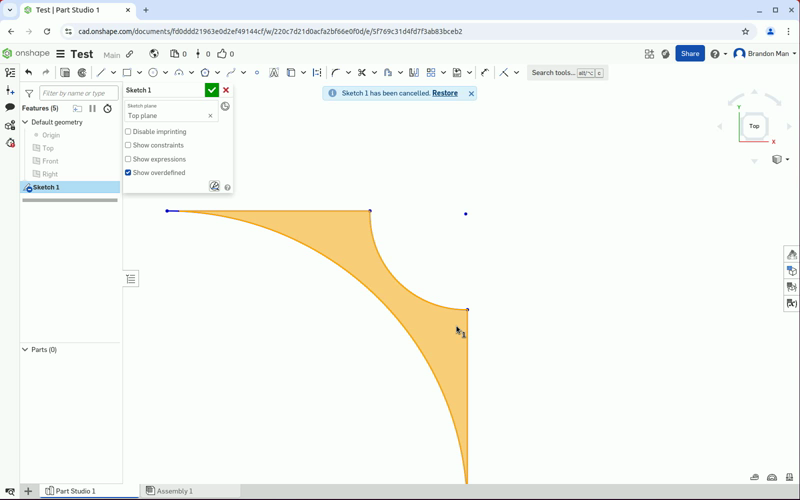
scroll(-6)
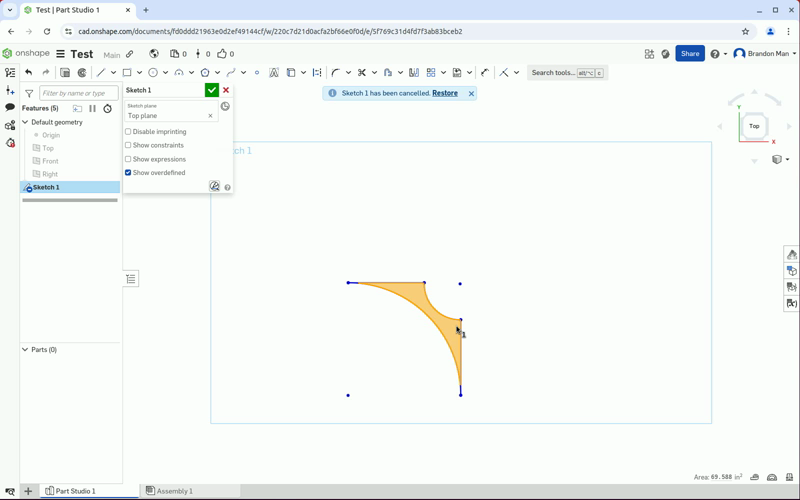
mouse_move(73, 352)
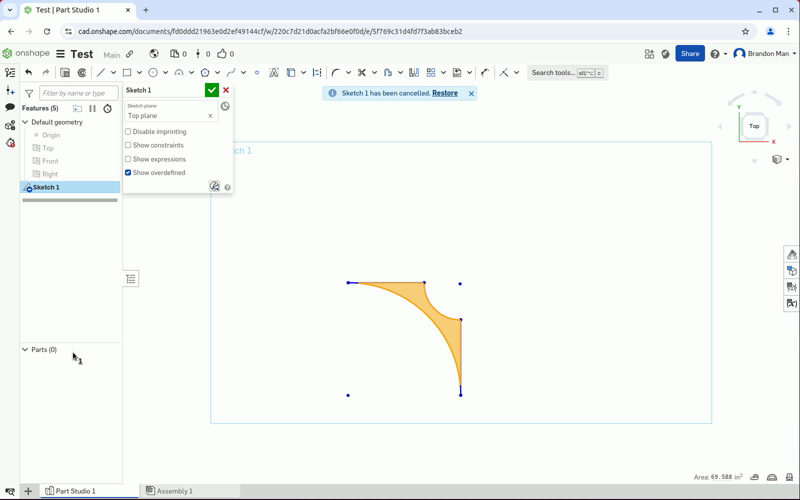
key(shift+y)
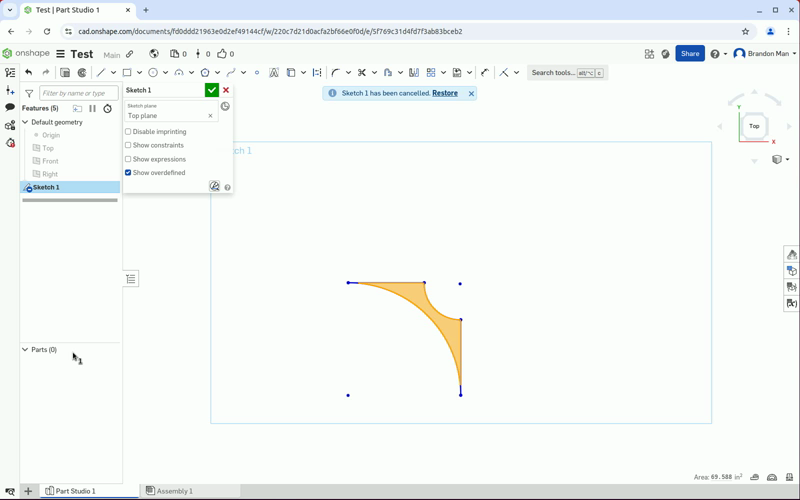
key(shift+e)
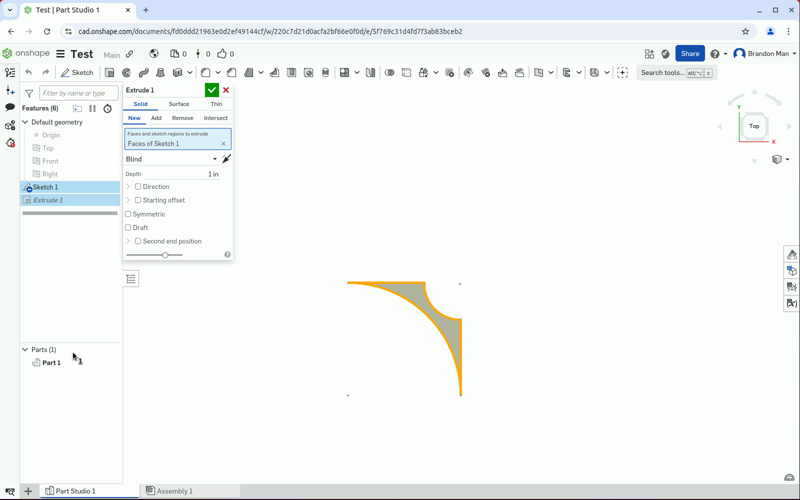
mouse_move(143, 106)
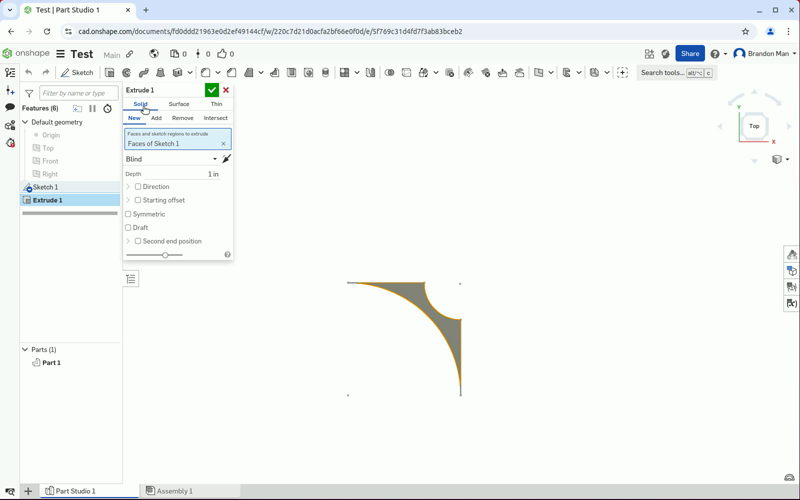
click(143, 106)
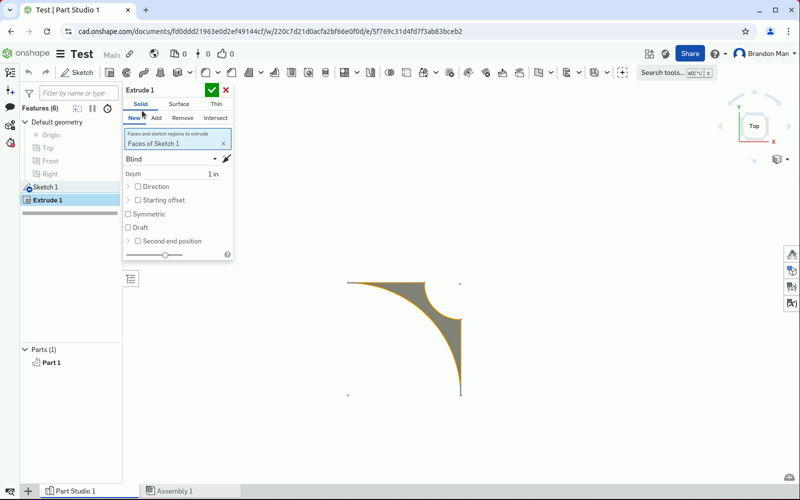
mouse_move(137, 120)
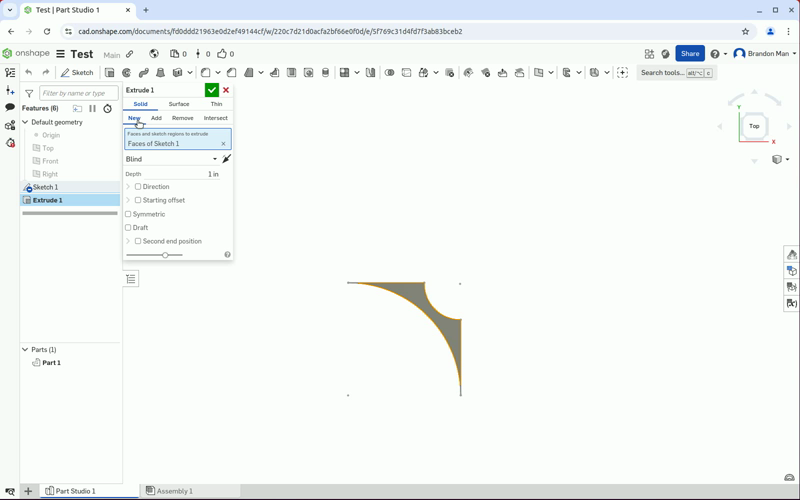
click(137, 120)
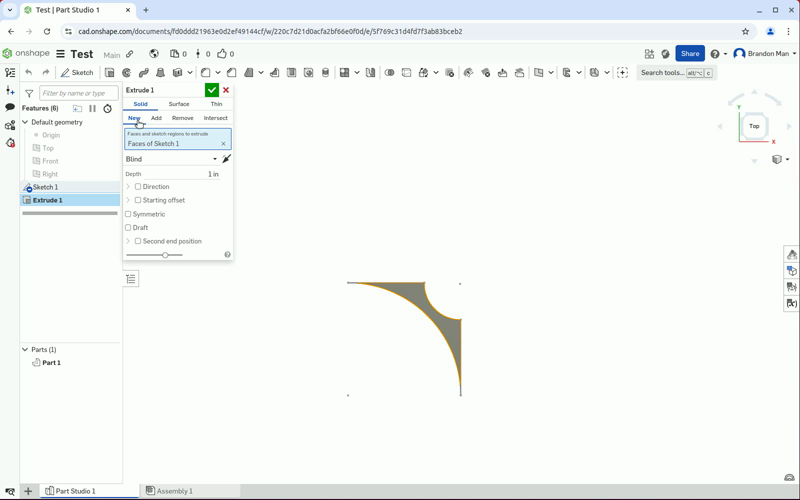
key(tab, 4)
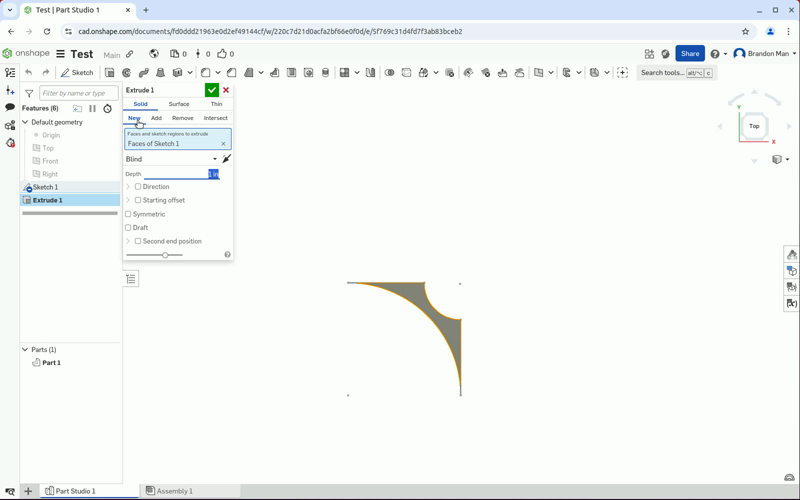
text(4.814)
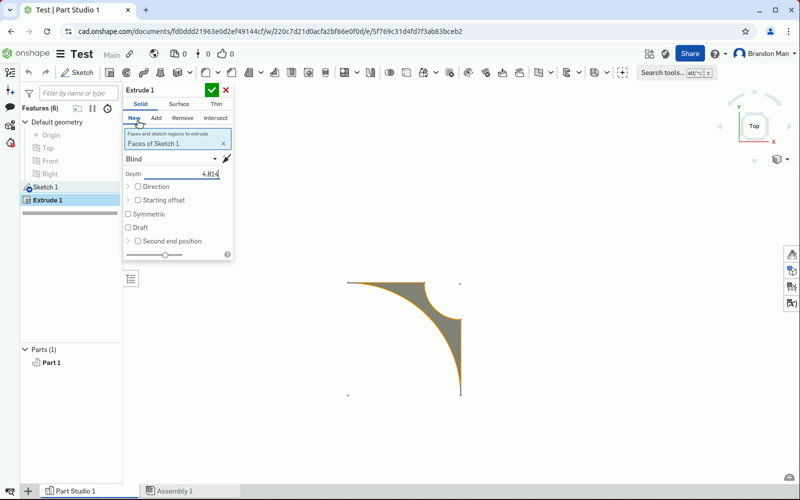
key(enter)
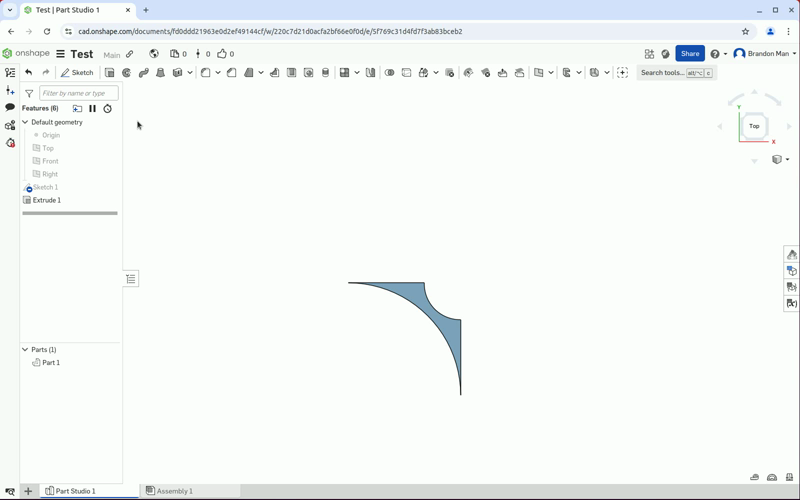
key(shift+h)
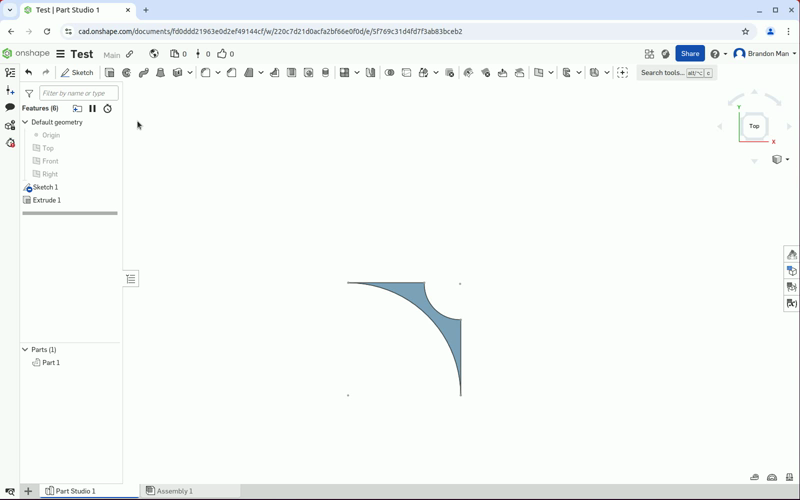
key(shift+h)
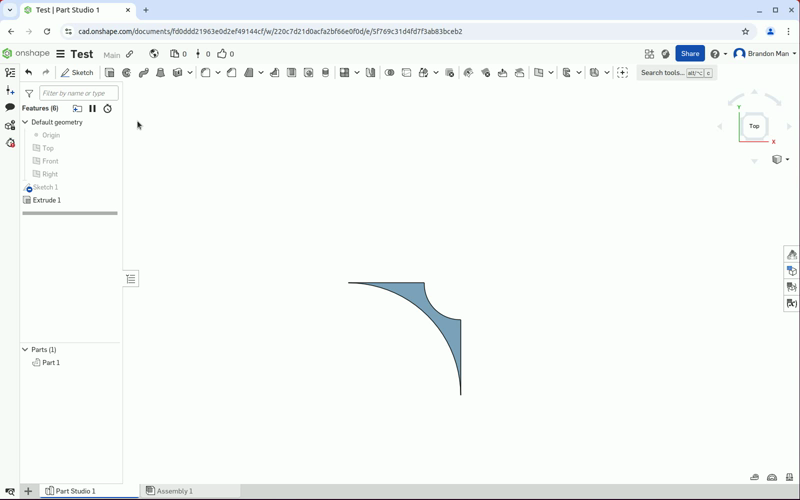
mouse_move(73, 189)
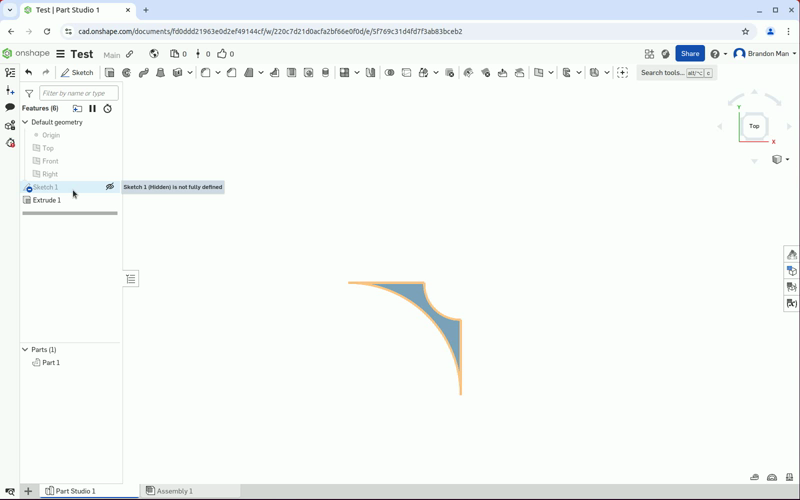
click(73, 189)
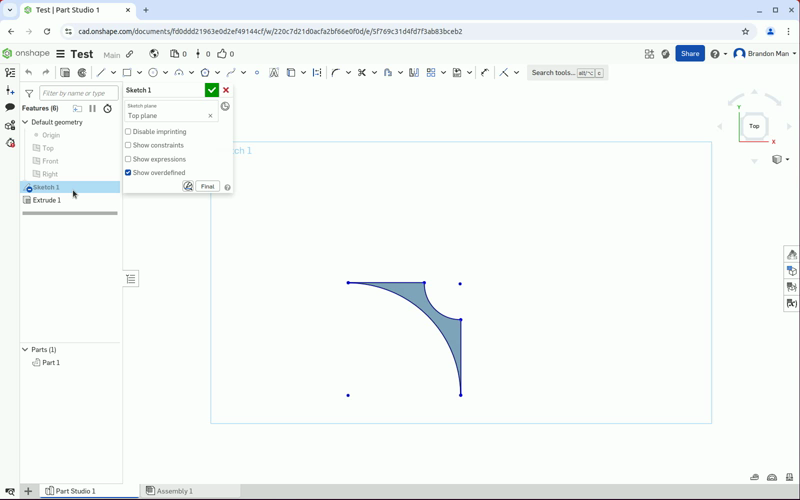
mouse_move(229, 92)
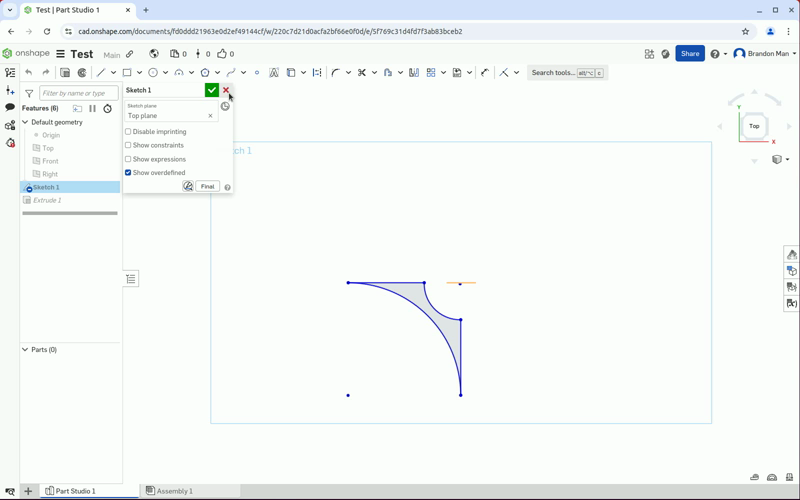
click(229, 92)
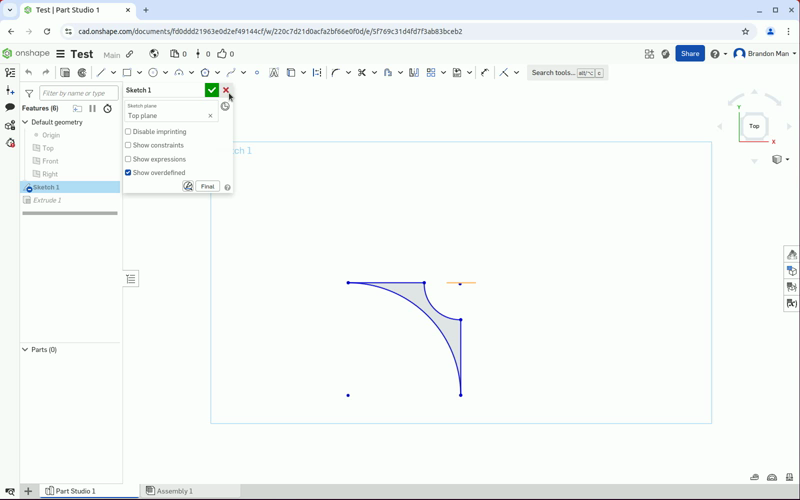
key(shift+s)
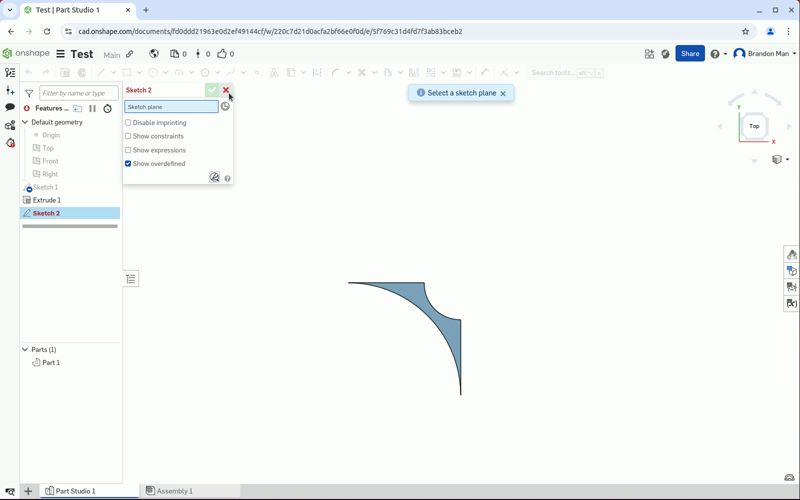
mouse_move(73, 150)
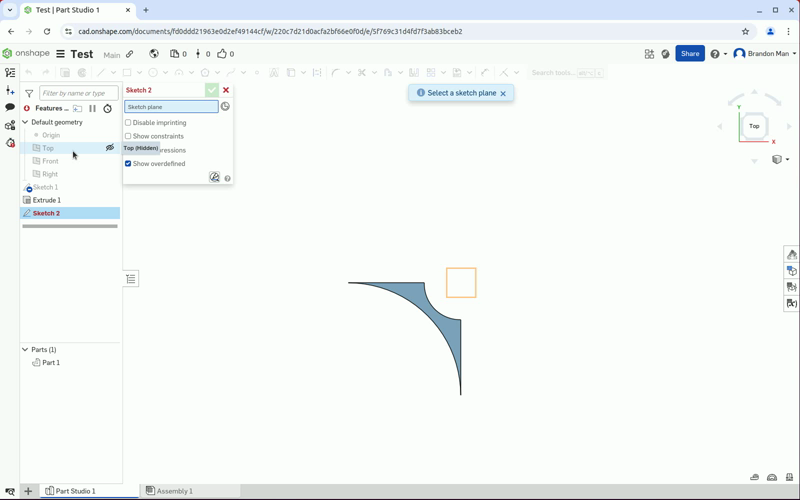
click(73, 150)
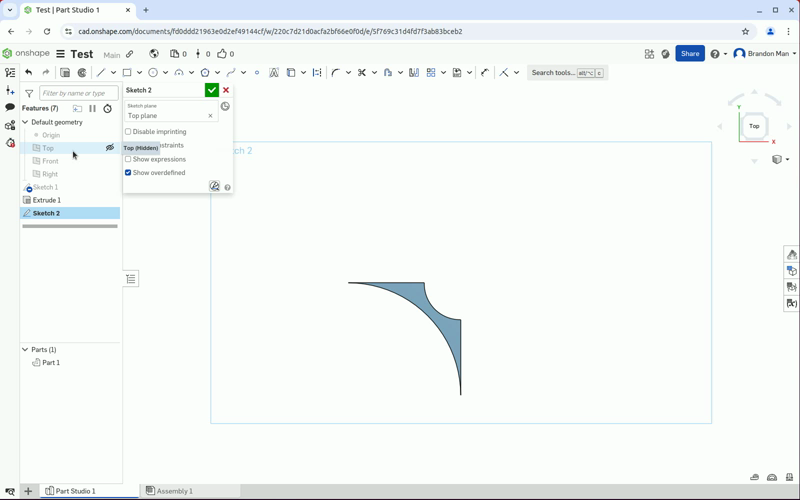
mouse_move(73, 352)
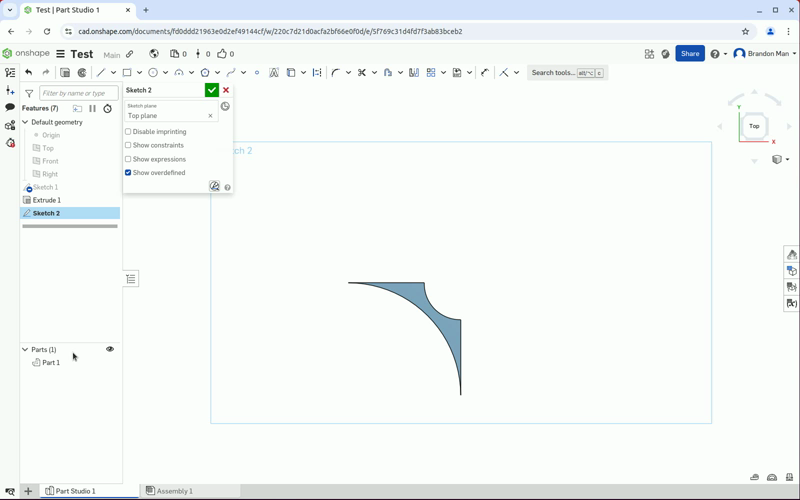
key(y)
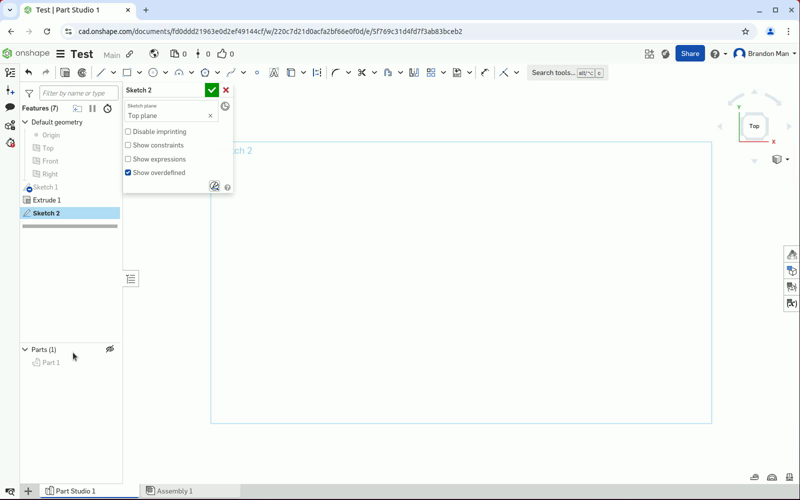
key(l)
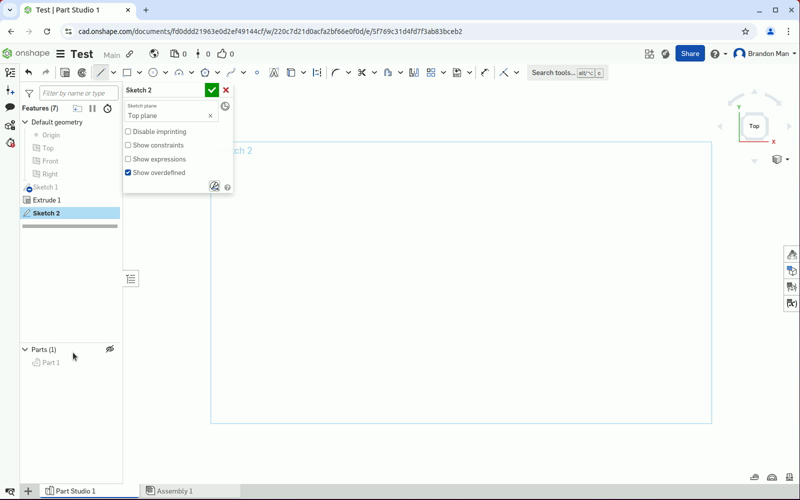
key_down(shift)
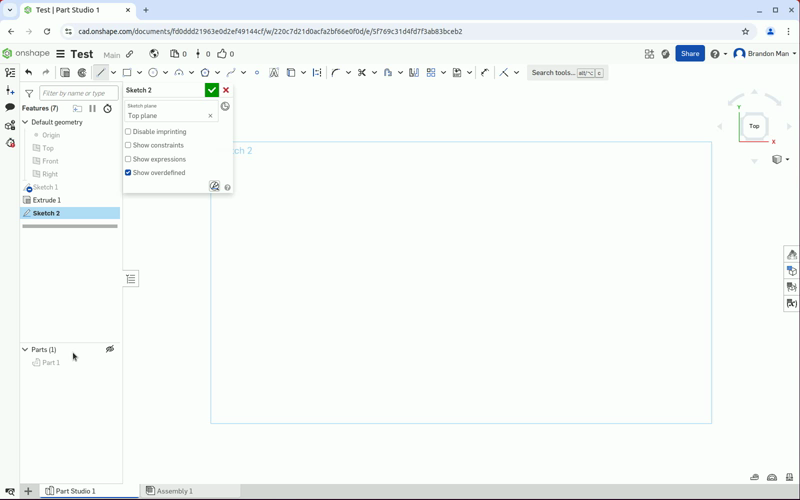
mouse_move(348, 282)
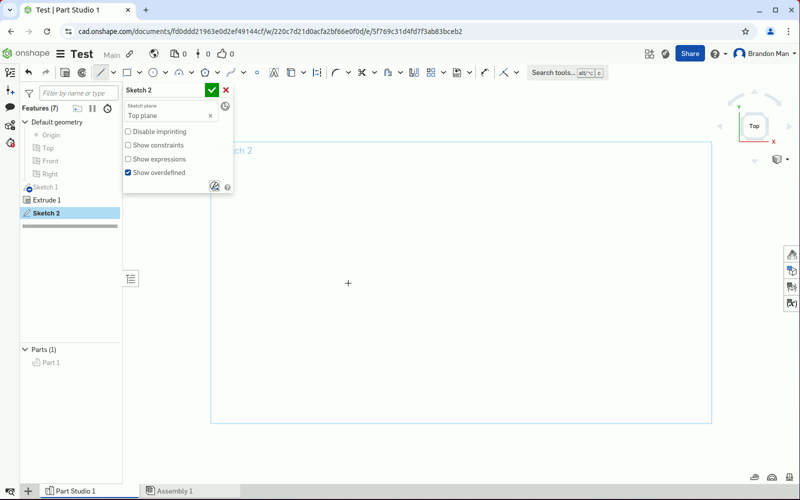
click(348, 282)
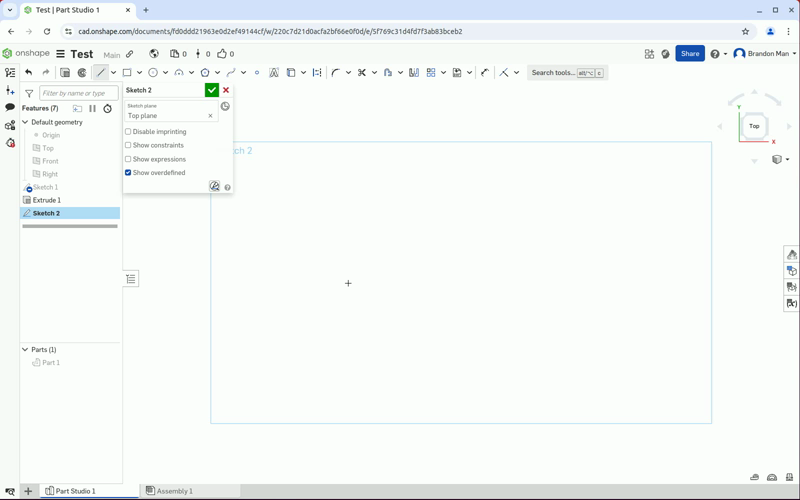
key_up(shift)
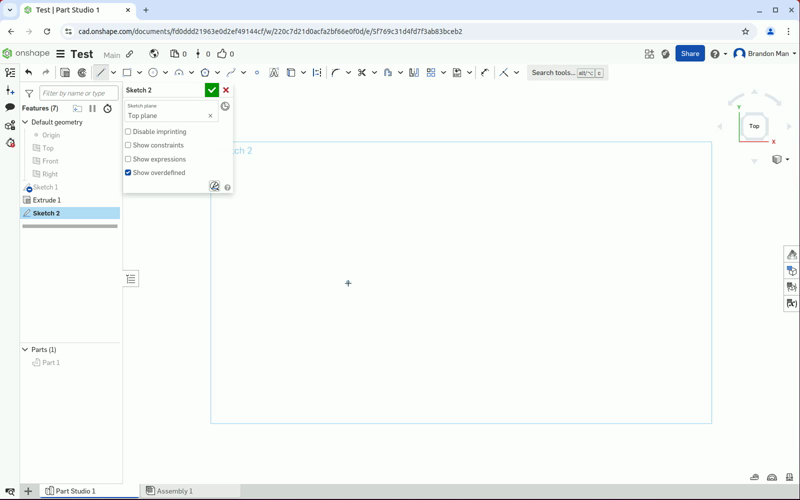
key_down(shift)
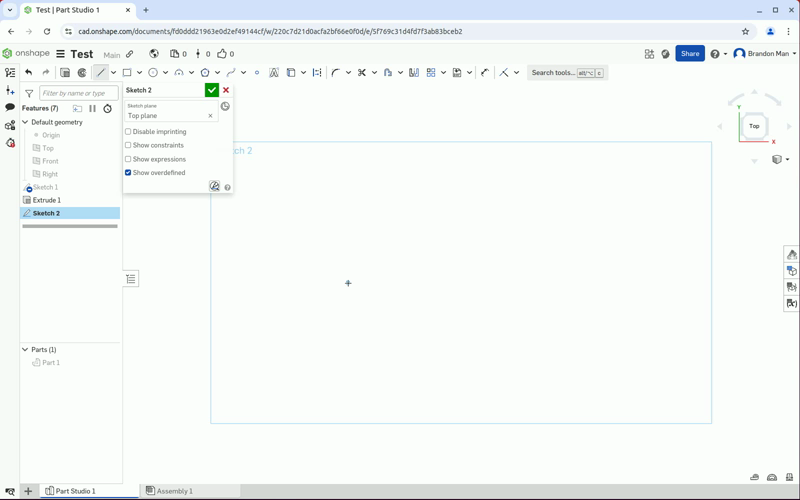
mouse_move(424, 282)
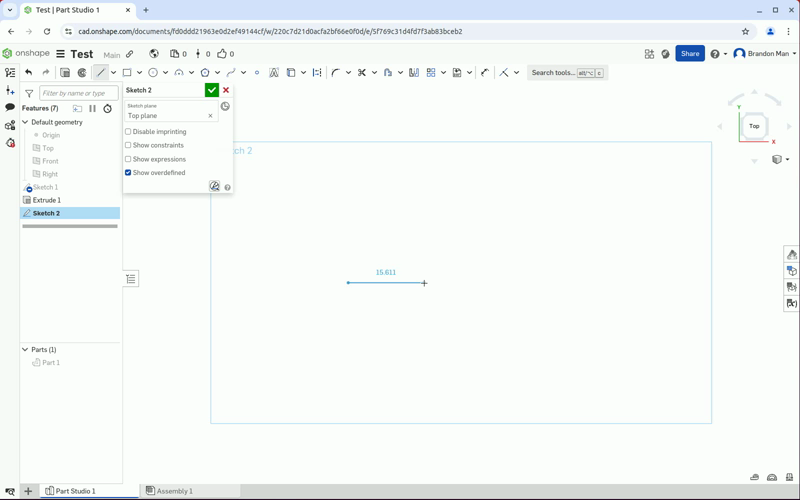
click(424, 282)
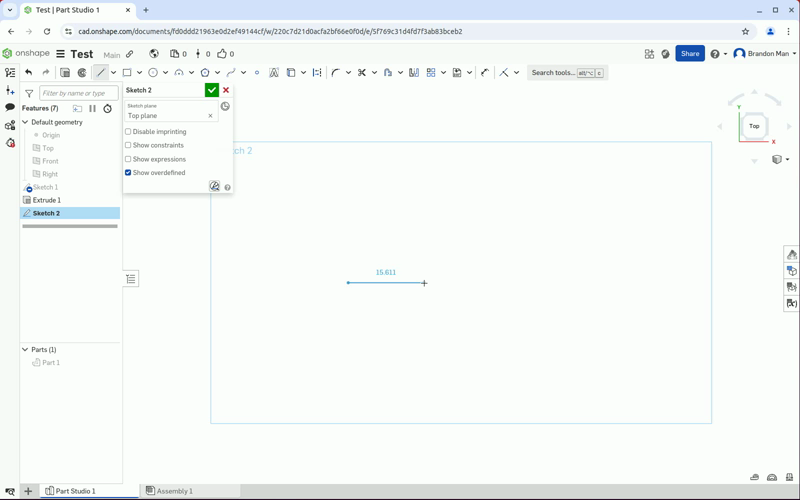
key_up(shift)
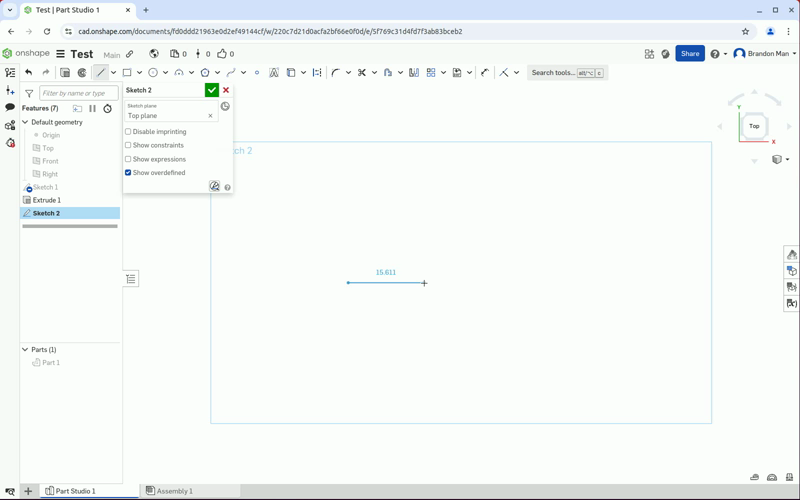
key(esc)
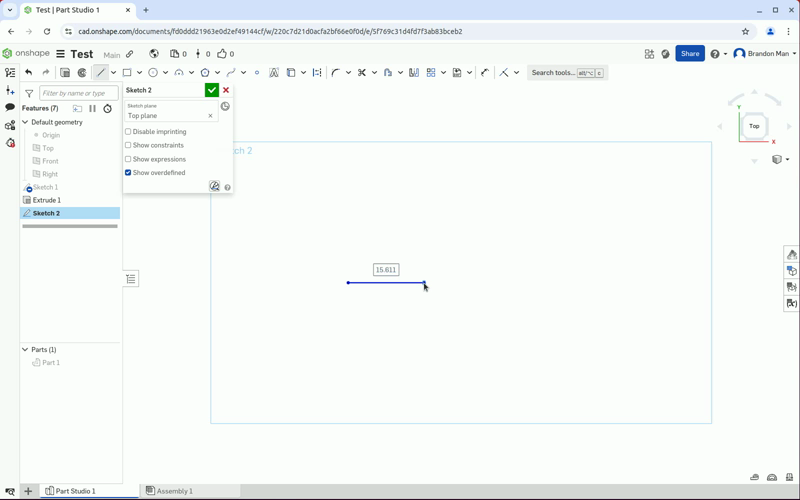
key(a)
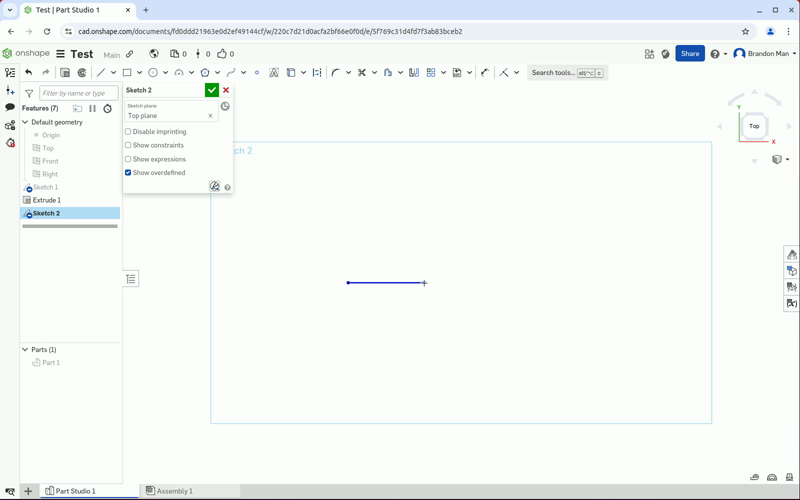
mouse_move(424, 282)
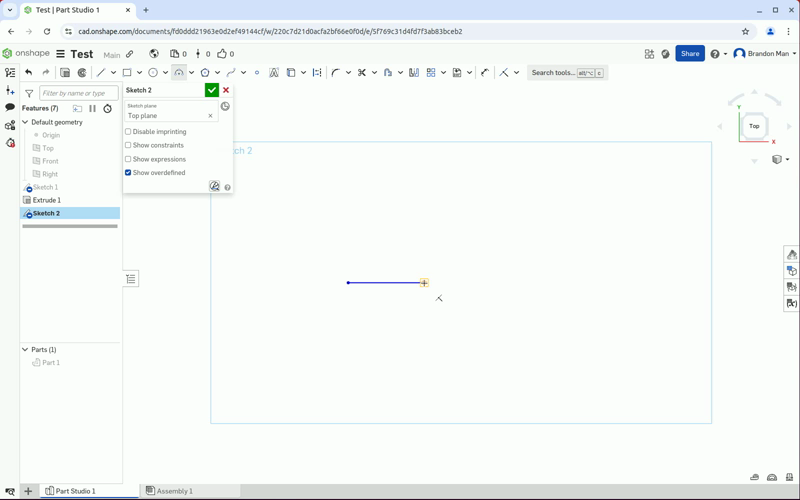
click(424, 282)
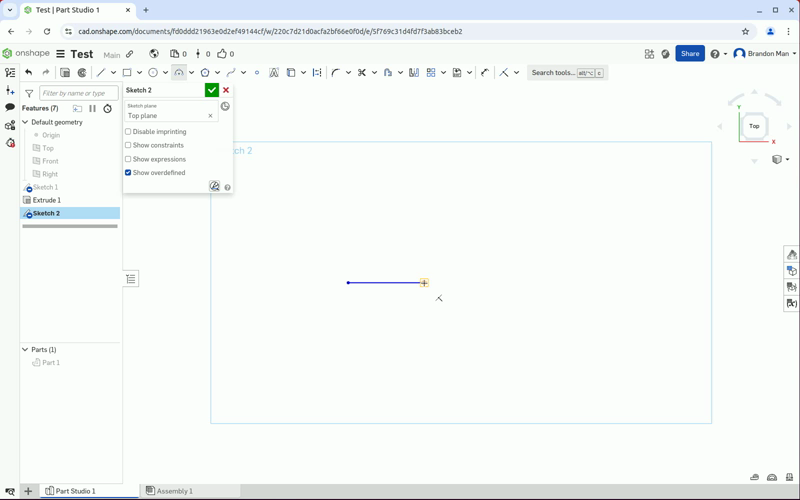
key_down(shift)
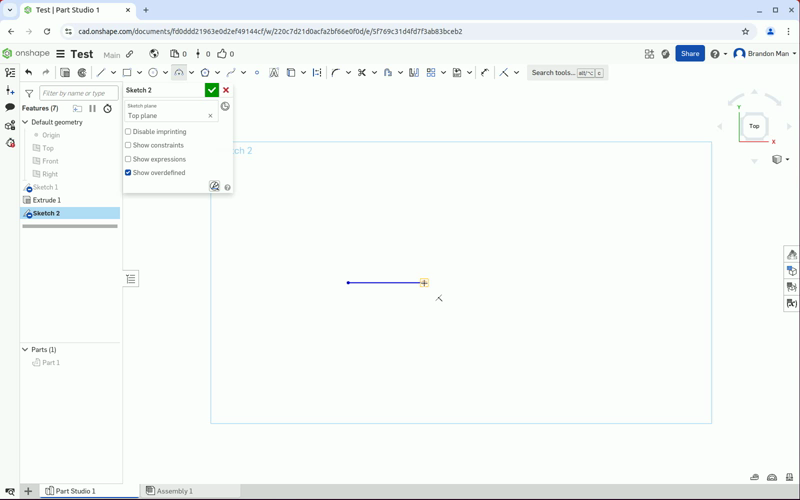
mouse_move(460, 246)
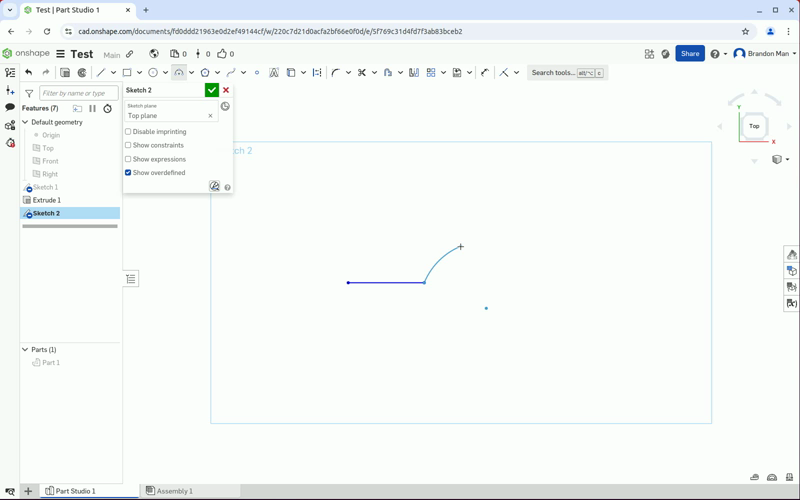
click(460, 246)
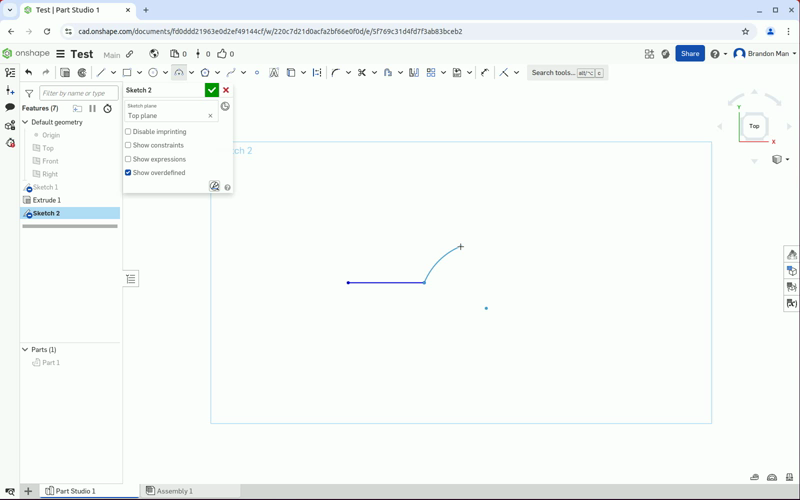
mouse_move(434, 256)
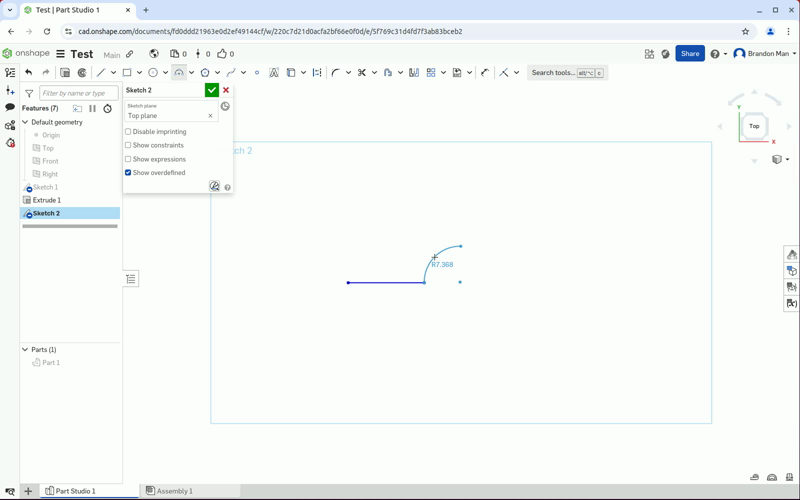
click(434, 256)
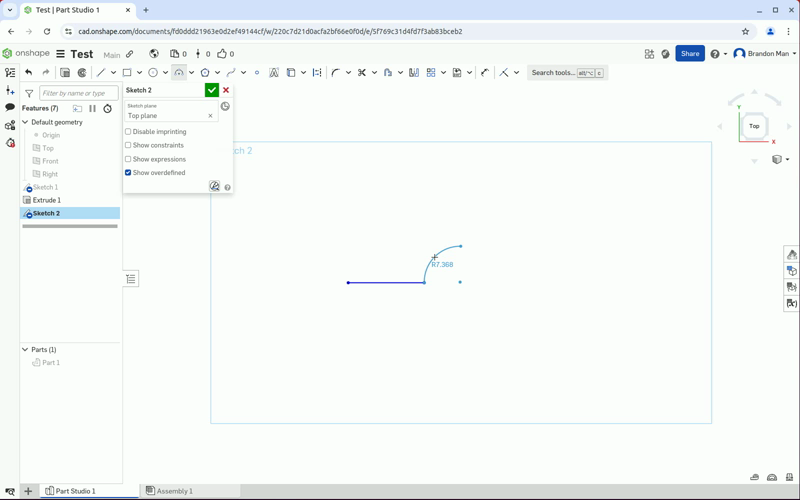
key_up(shift)
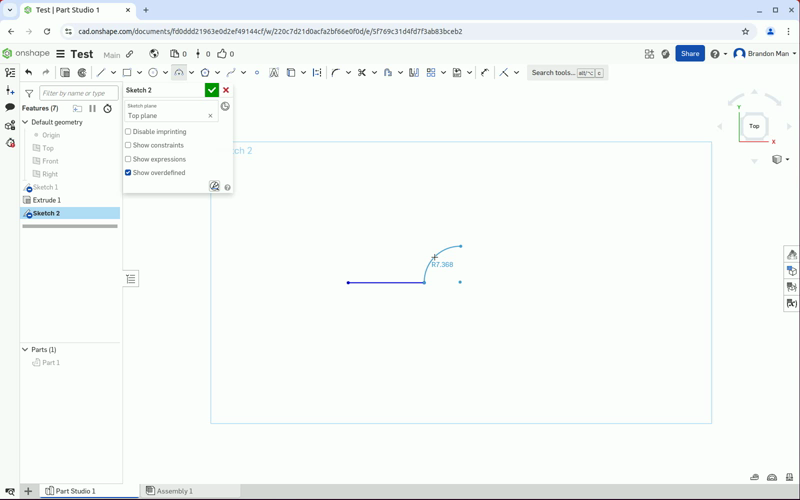
key(esc)
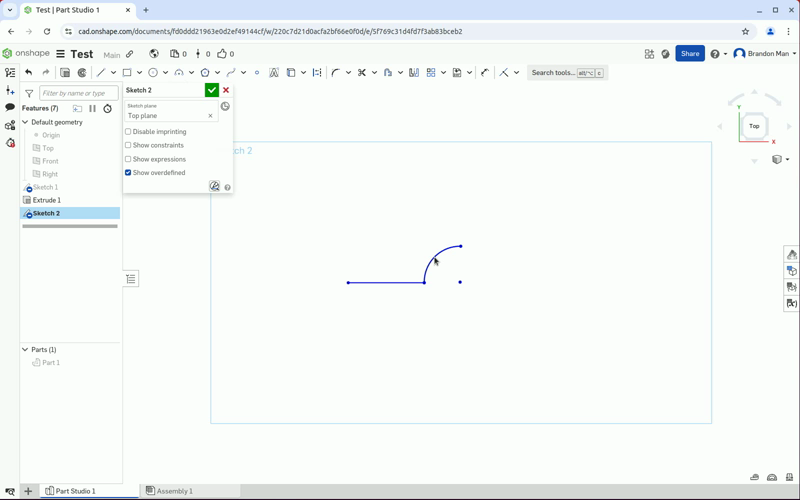
key(l)
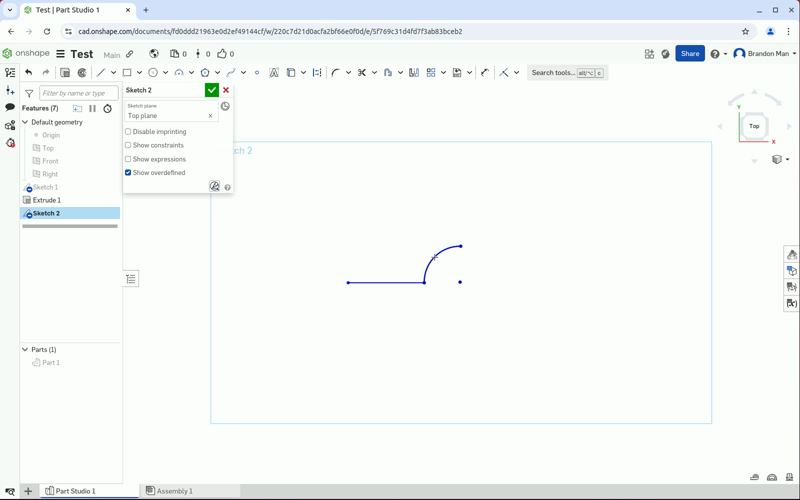
mouse_move(460, 246)
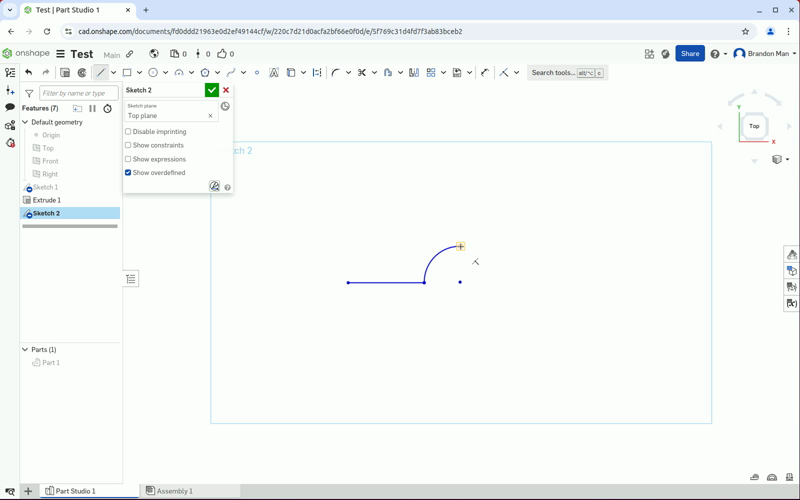
click(460, 246)
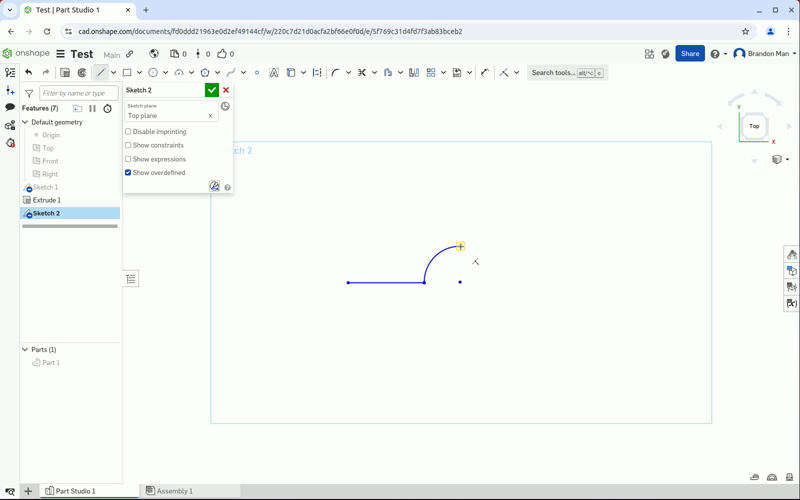
key_down(shift)
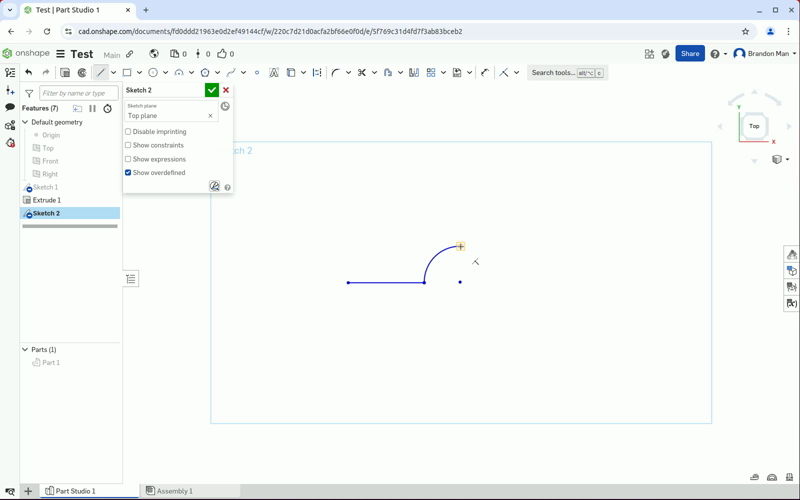
mouse_move(460, 170)
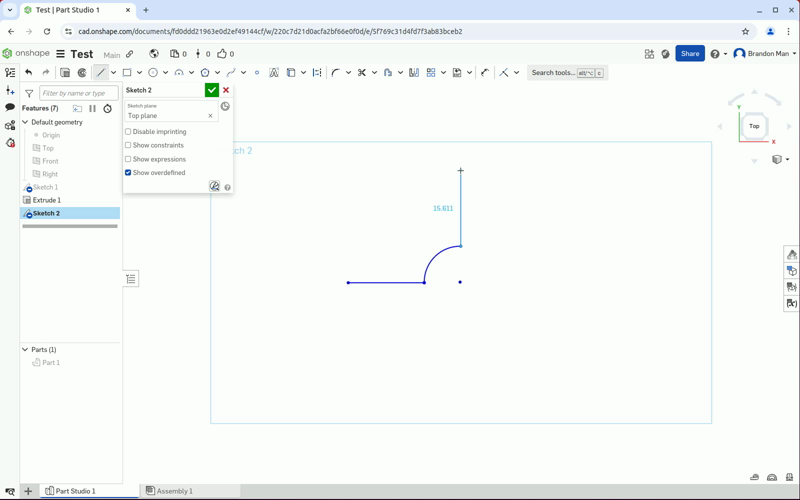
click(460, 170)
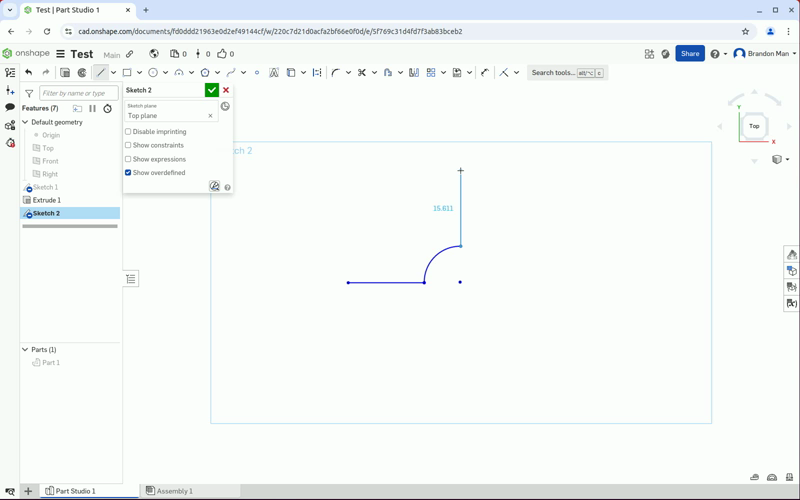
key_up(shift)
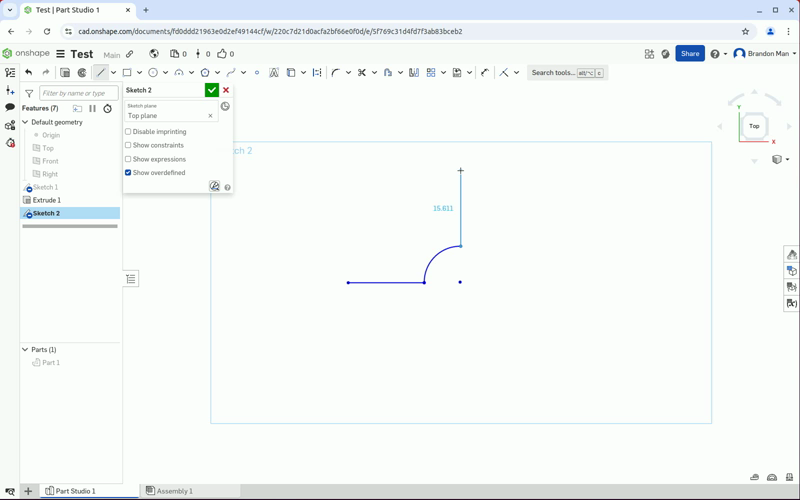
key(esc)
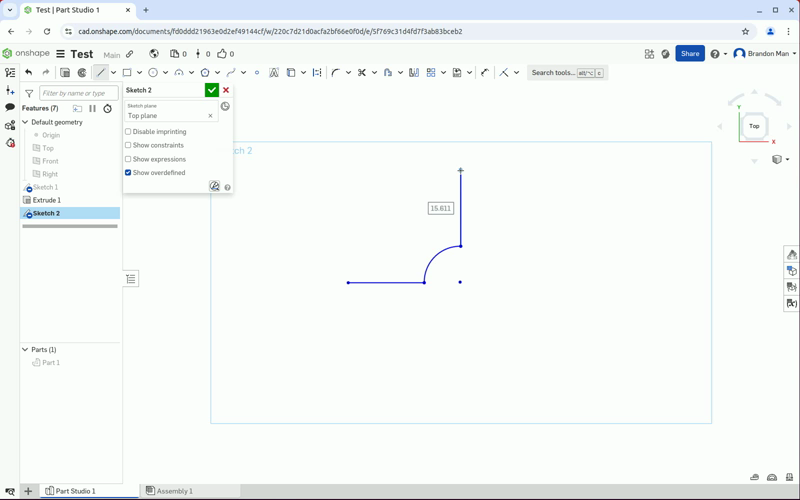
key(a)
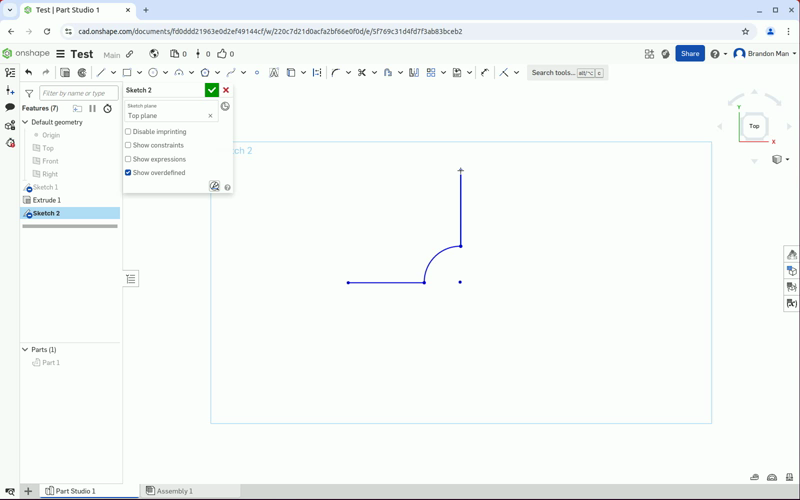
mouse_move(460, 170)
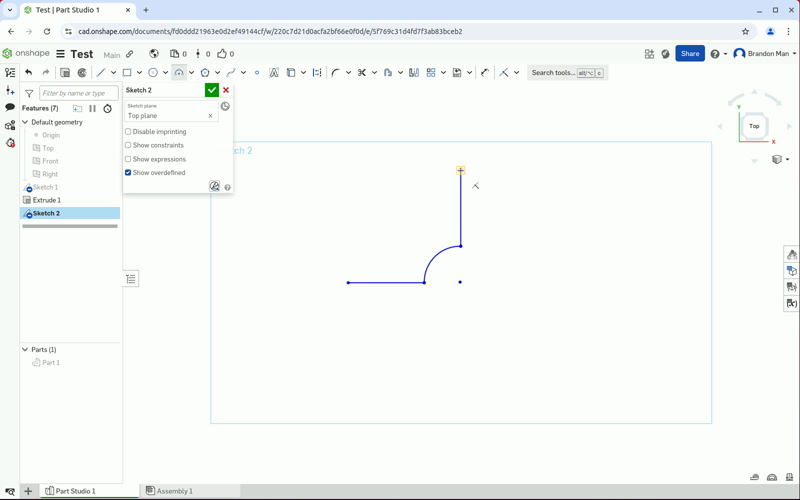
click(460, 170)
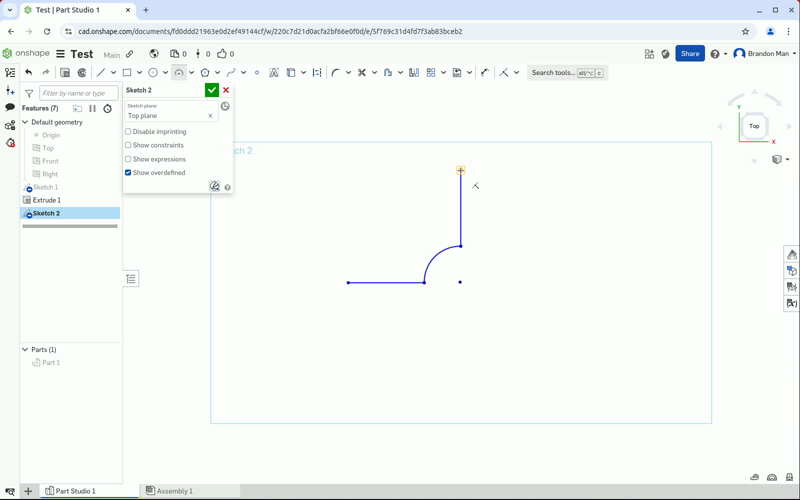
mouse_move(348, 282)
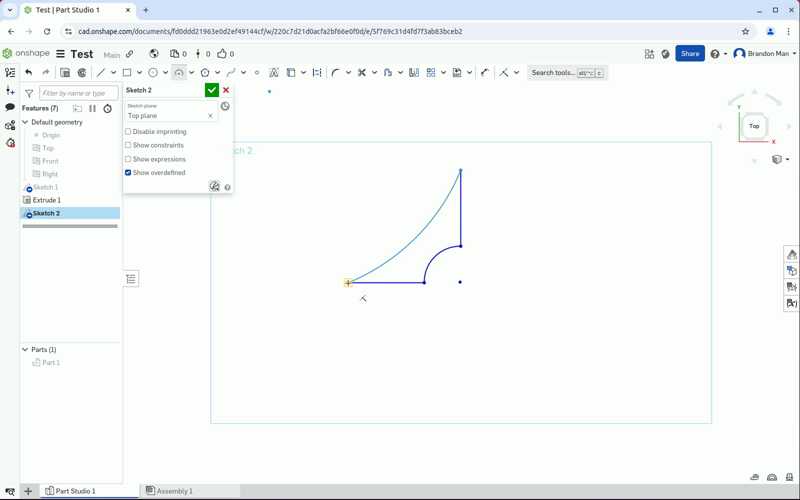
click(348, 282)
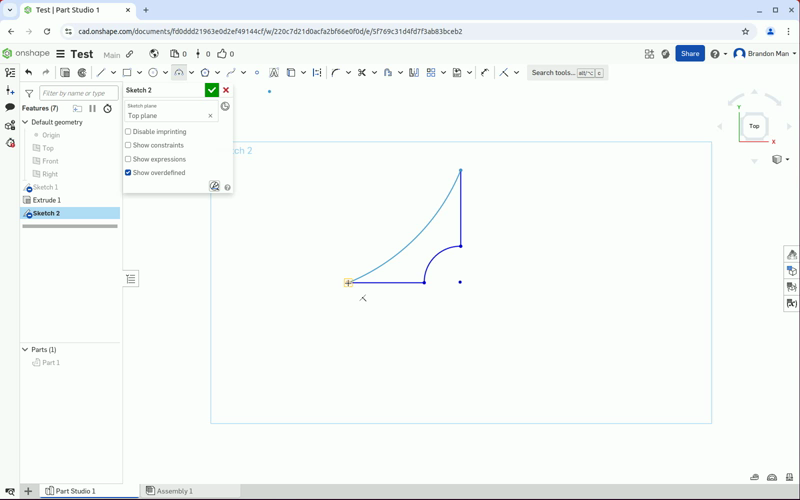
key_down(shift)
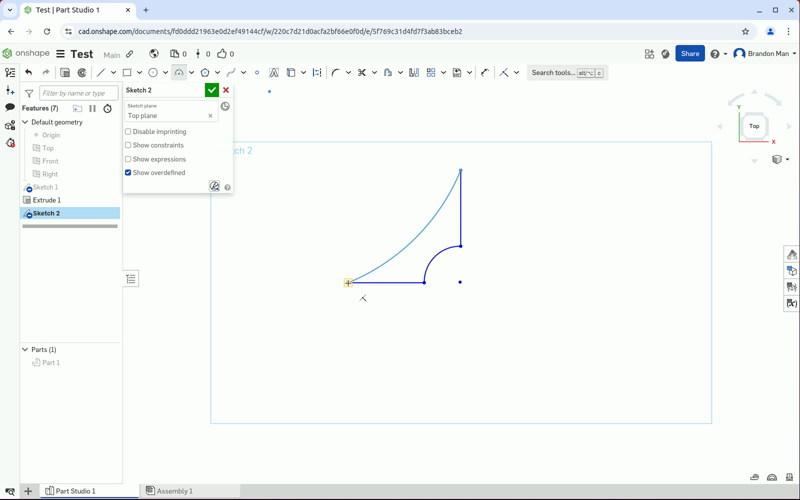
mouse_move(427, 249)
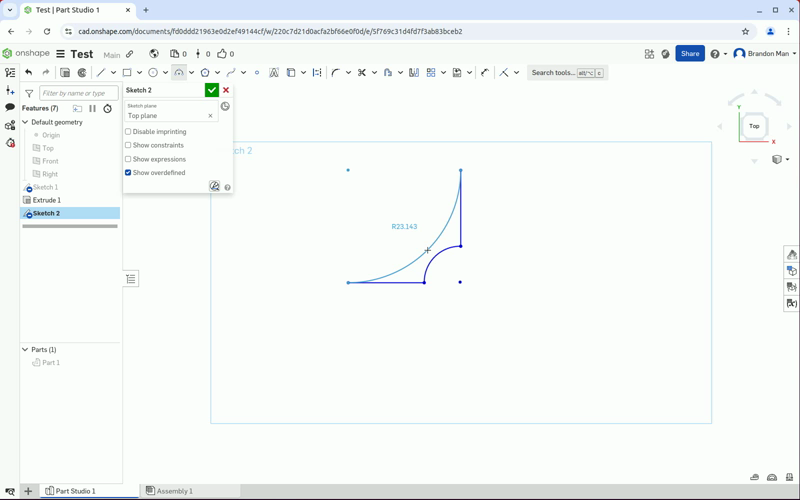
click(427, 249)
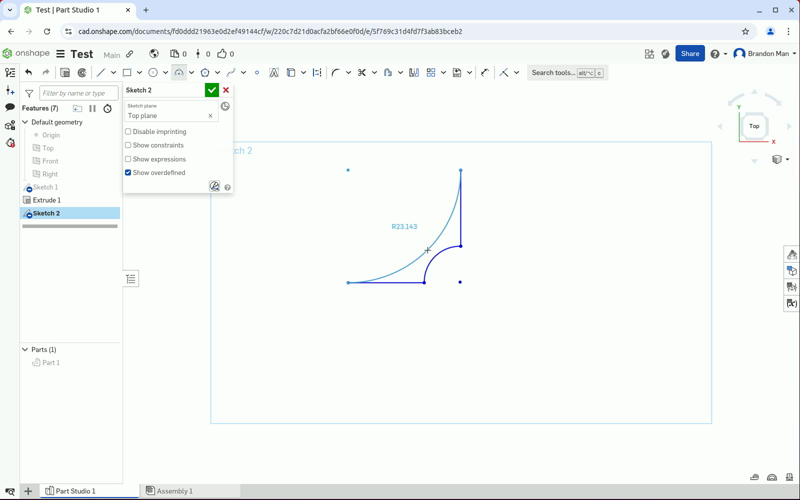
key_up(shift)
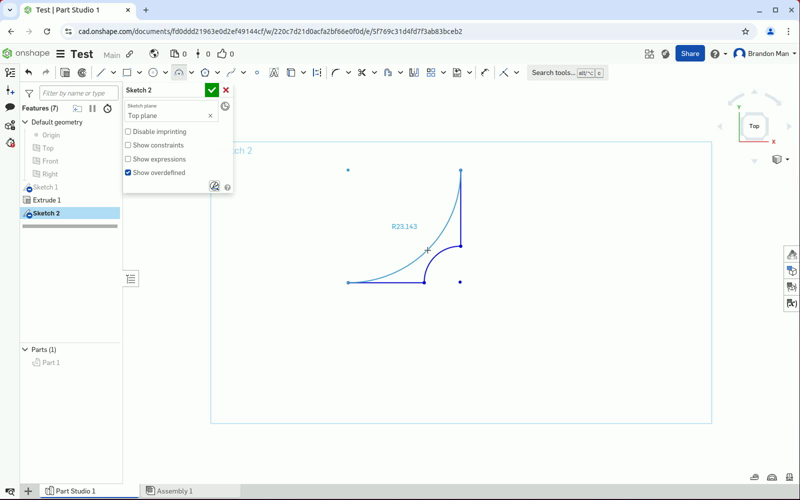
key(esc)
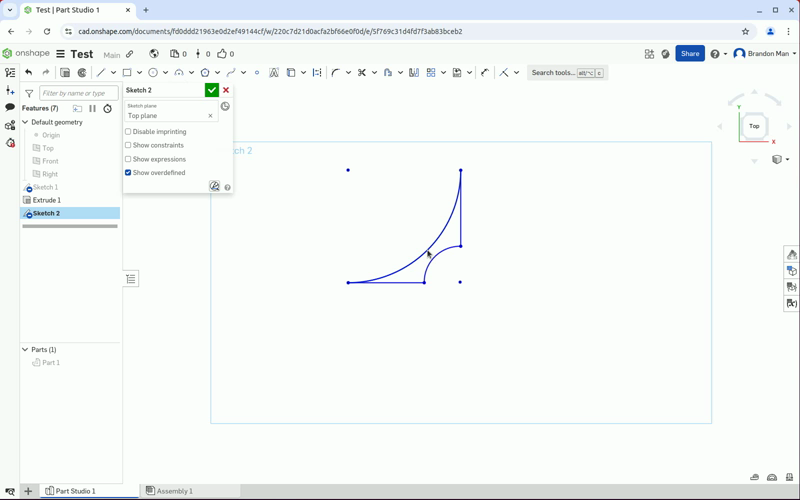
mouse_move(441, 249)
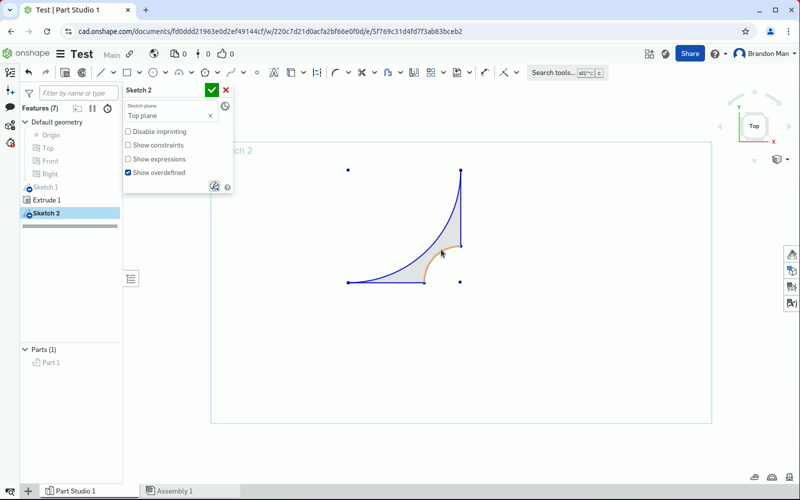
scroll(6)
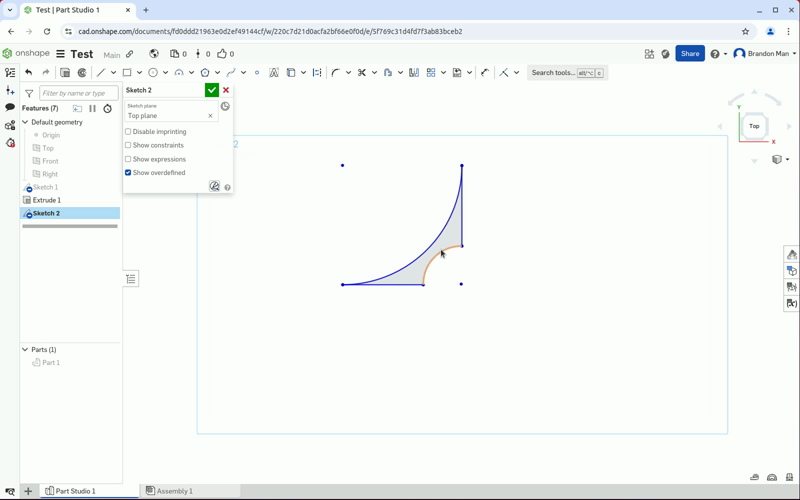
scroll(6)
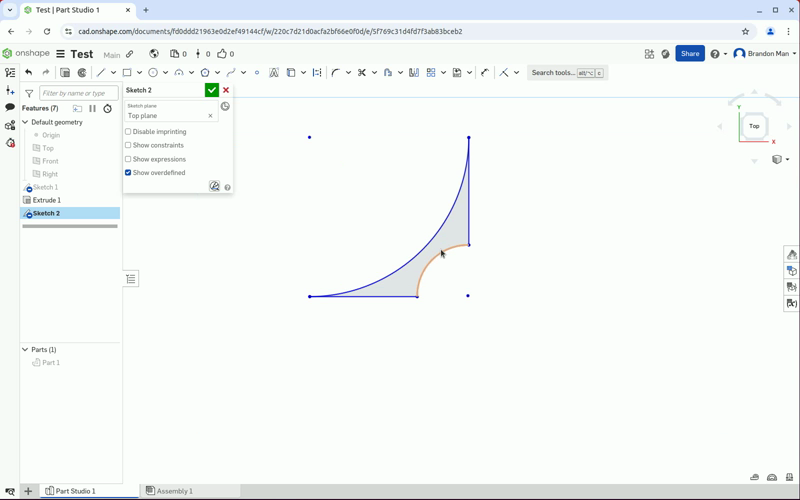
scroll(6)
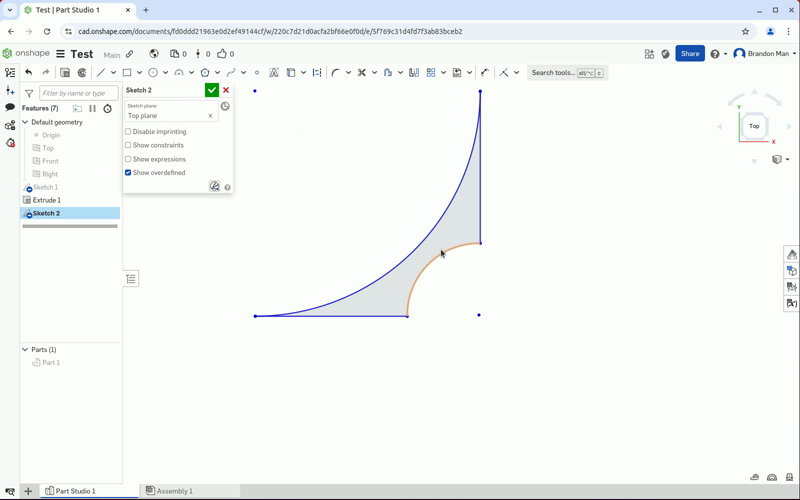
scroll(6)
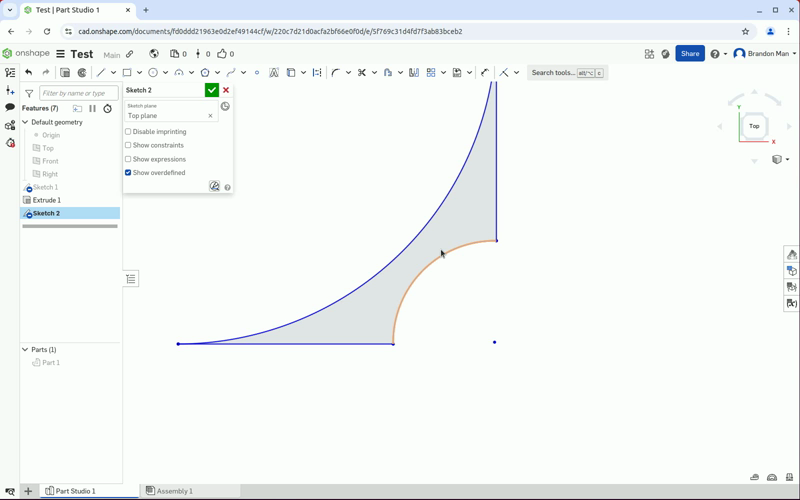
scroll(6)
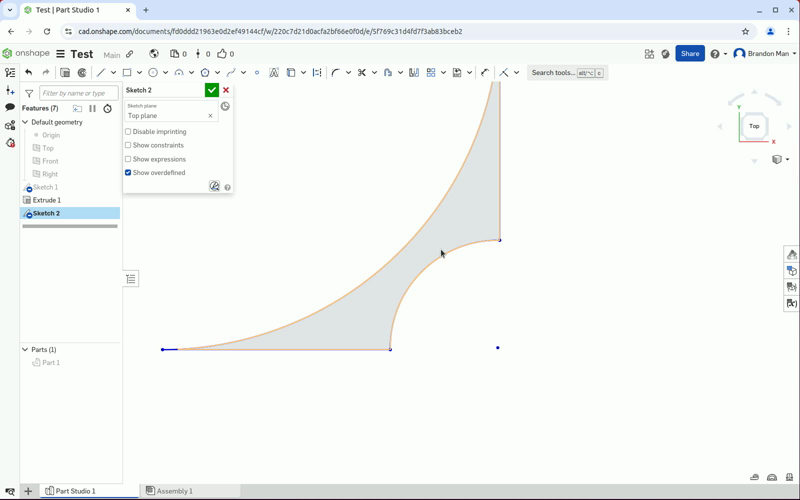
scroll(6)
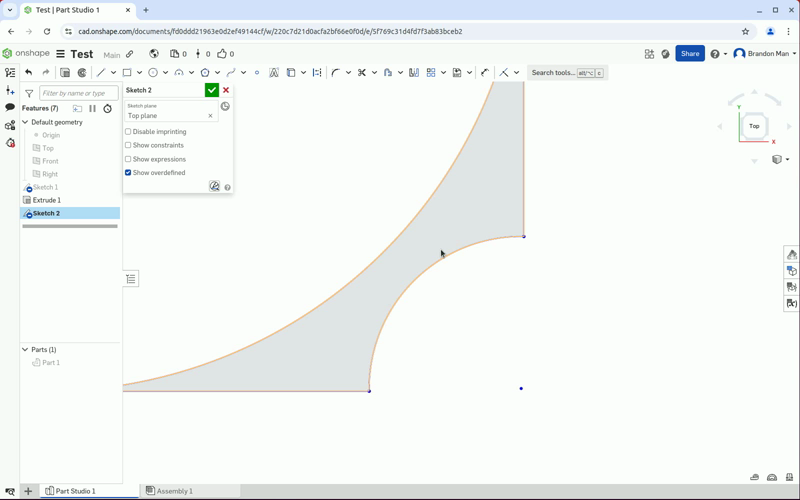
scroll(6)
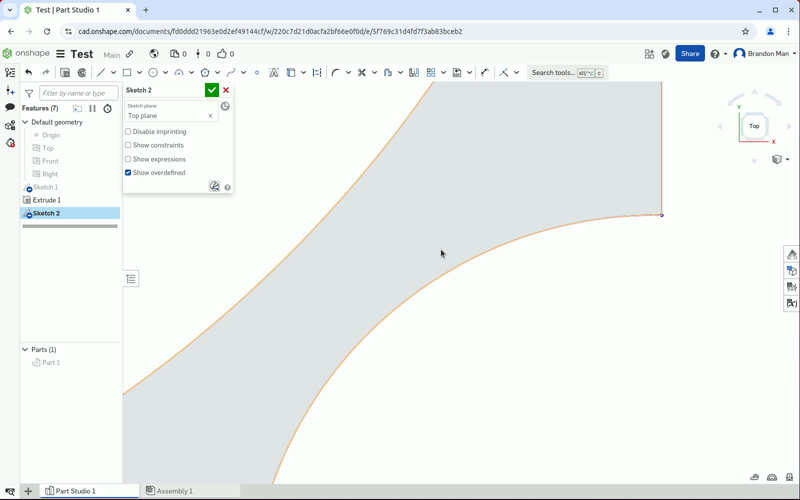
click(441, 249)
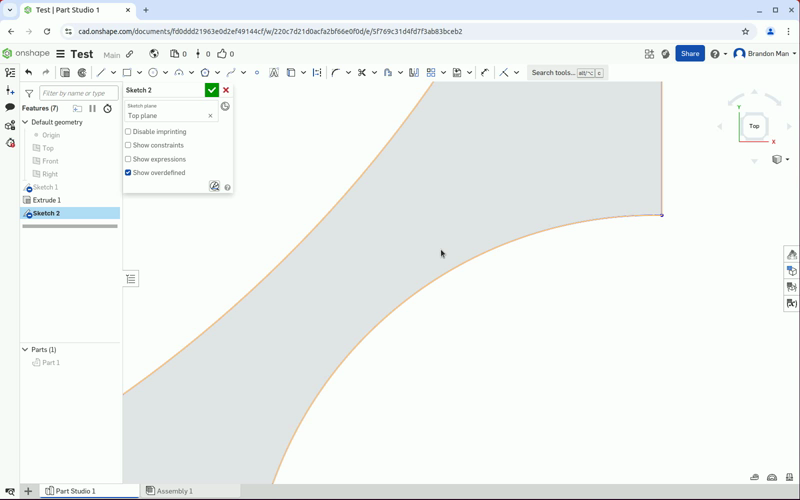
scroll(-6)
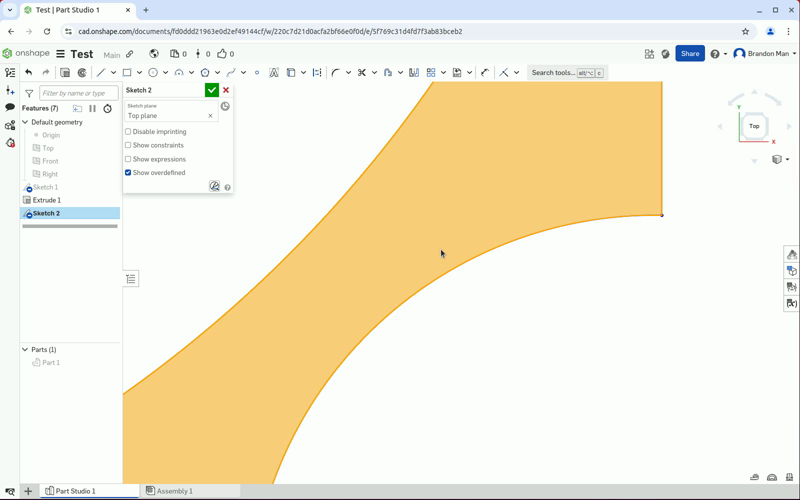
scroll(-6)
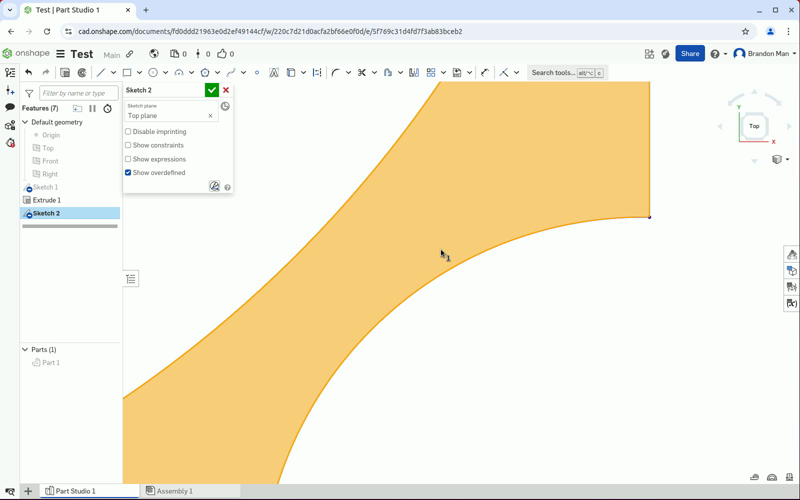
scroll(-6)
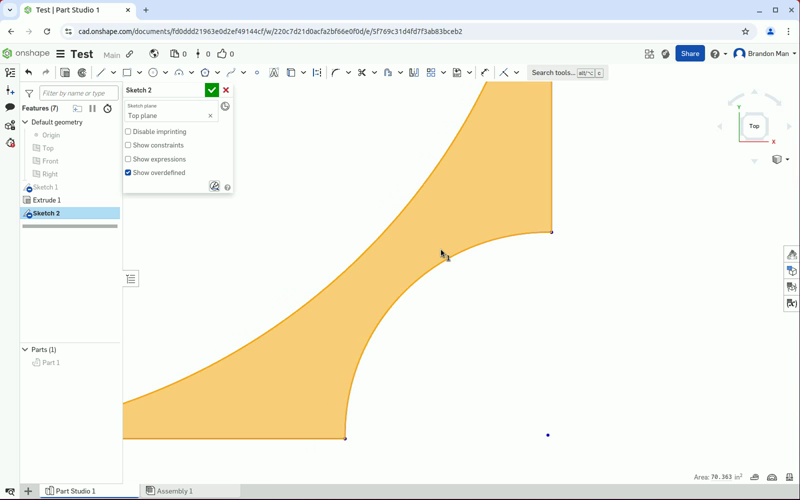
scroll(-6)
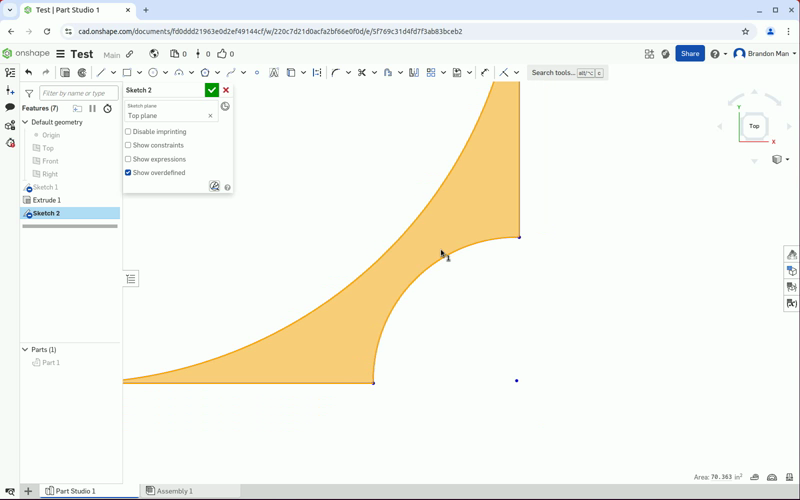
scroll(-6)
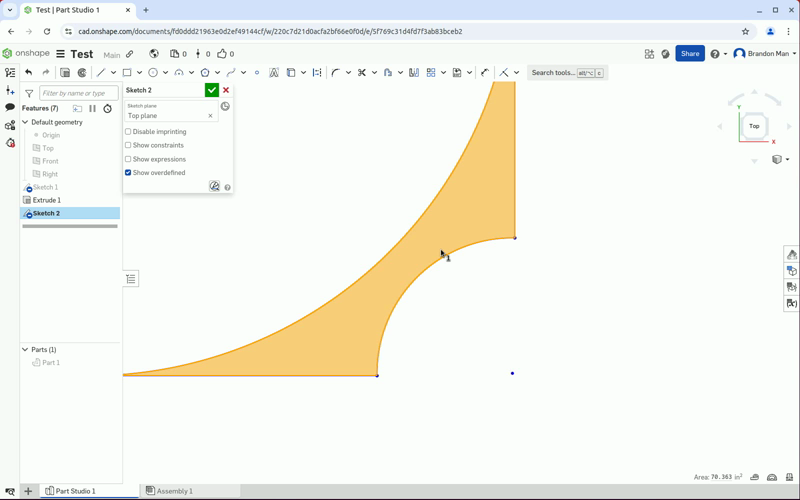
scroll(-6)
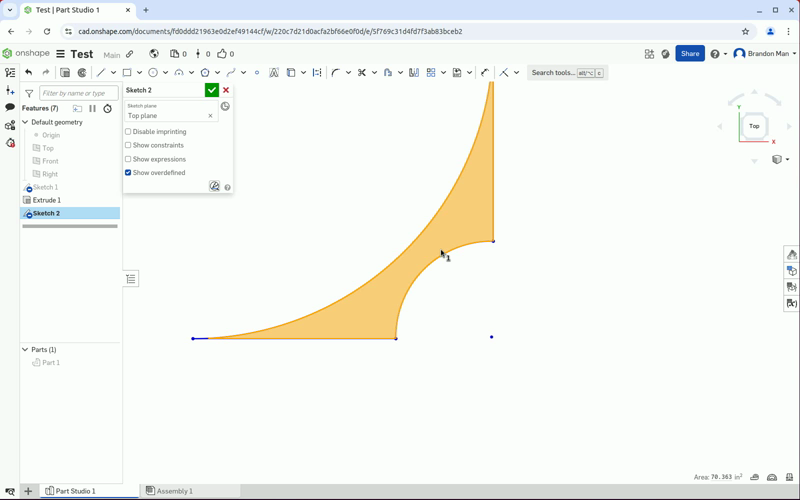
scroll(-6)
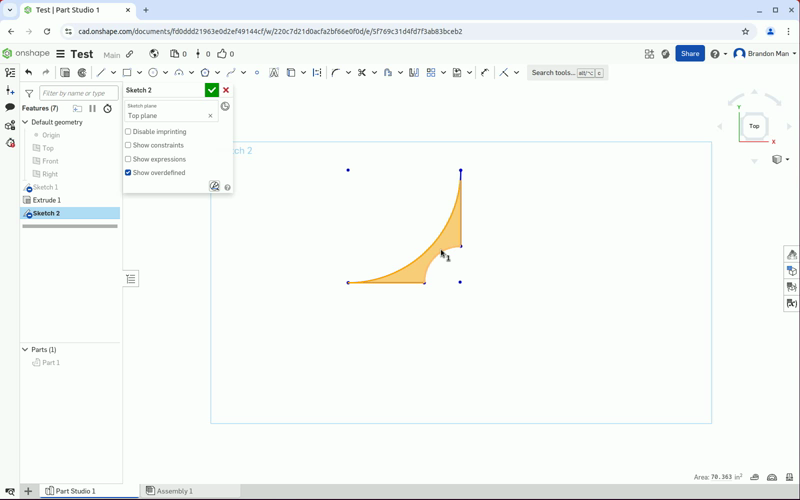
mouse_move(73, 352)
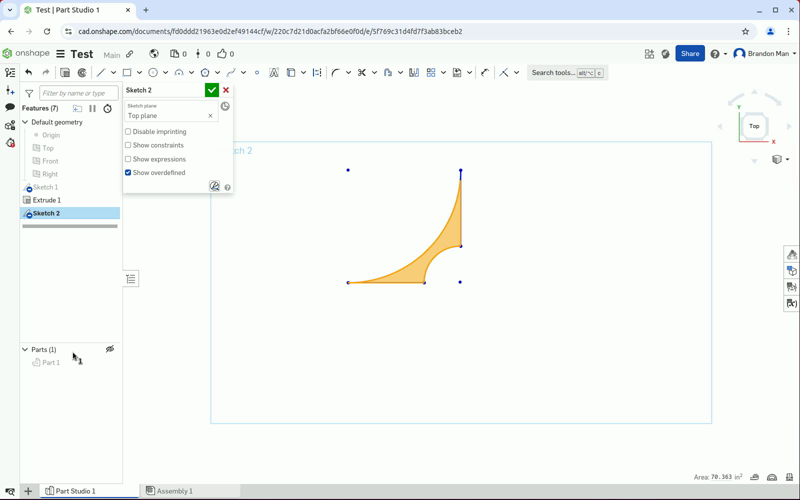
key(shift+y)
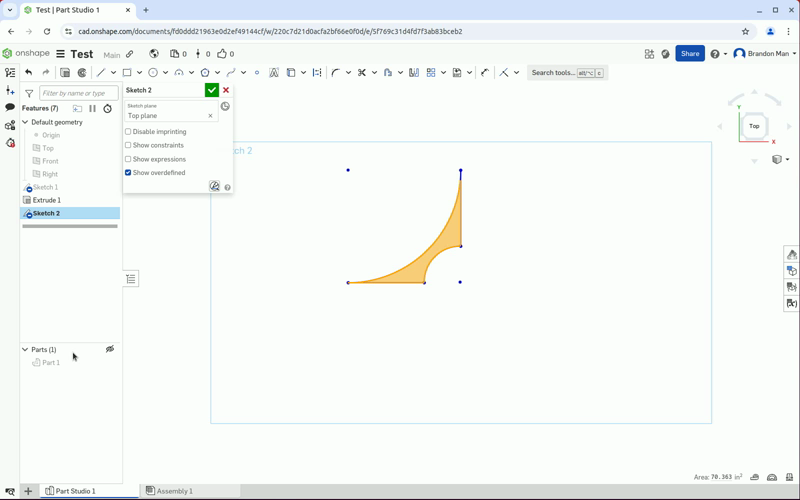
key(shift+e)
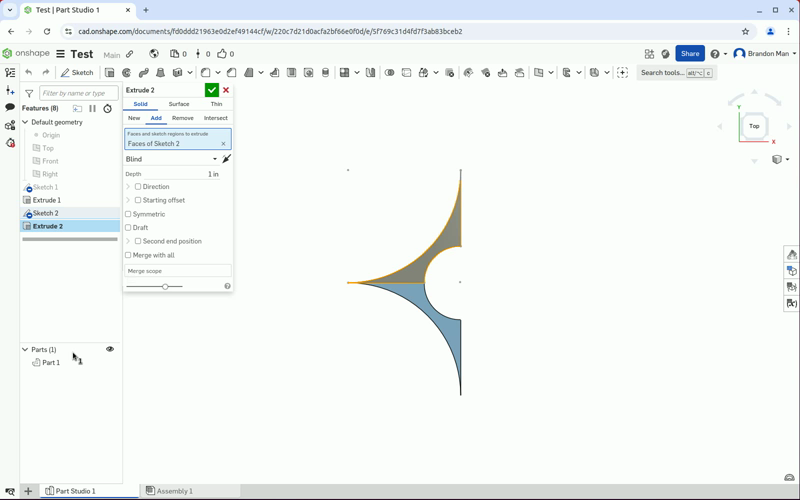
mouse_move(143, 106)
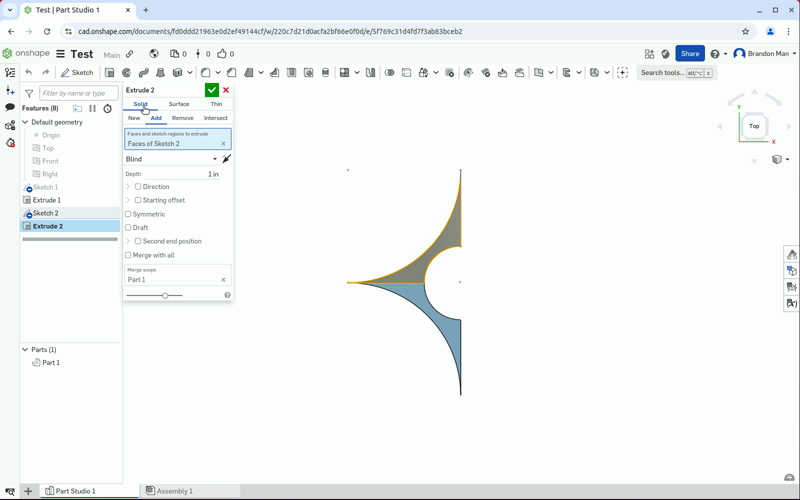
click(143, 106)
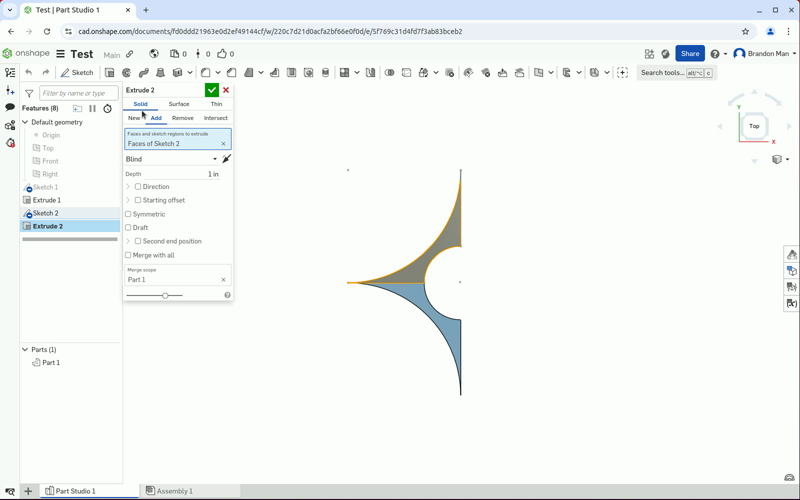
mouse_move(137, 120)
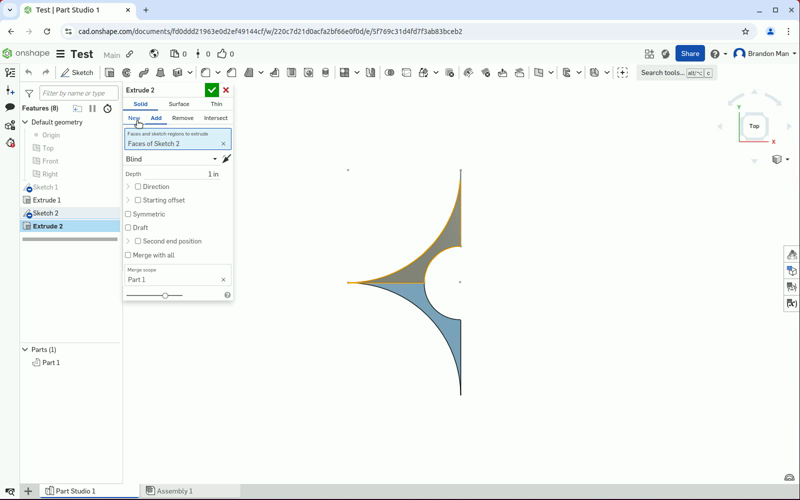
click(137, 120)
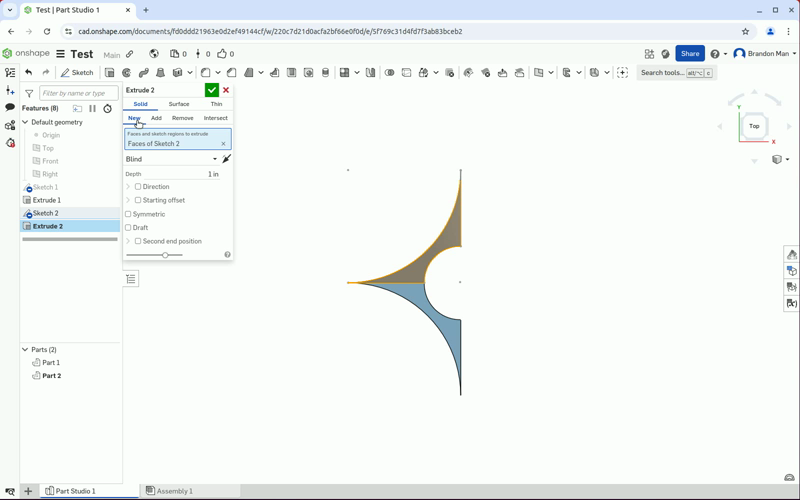
key(tab, 4)
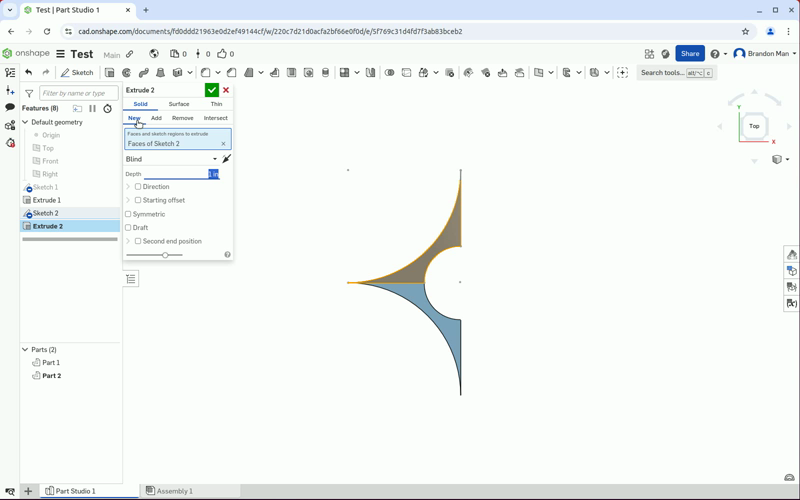
text(4.814)
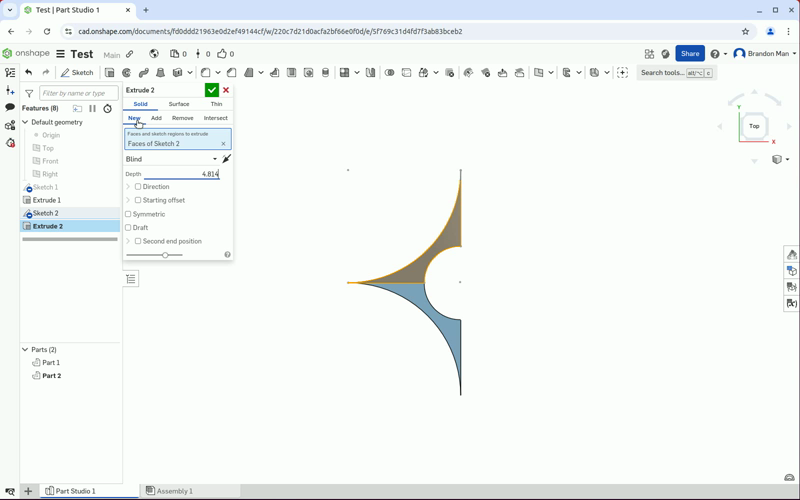
key(enter)
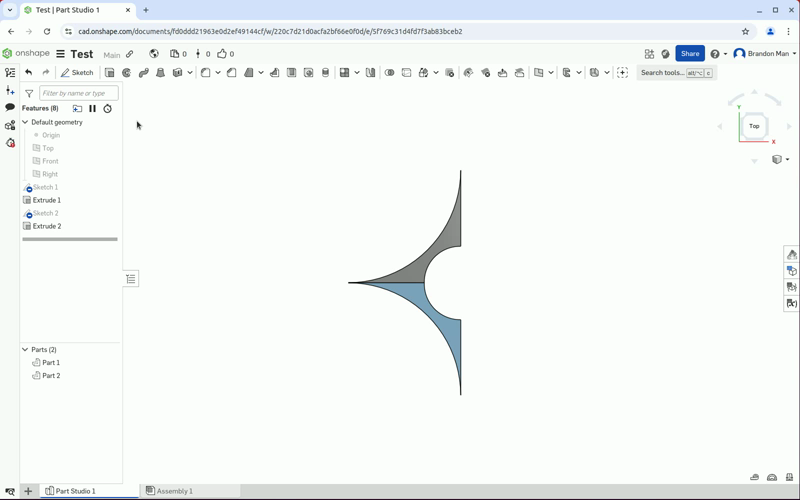
key(shift+h)
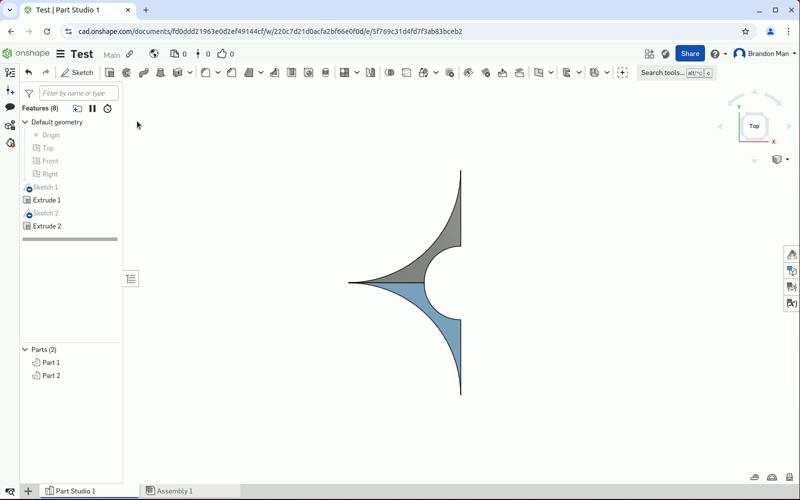
key(shift+h)
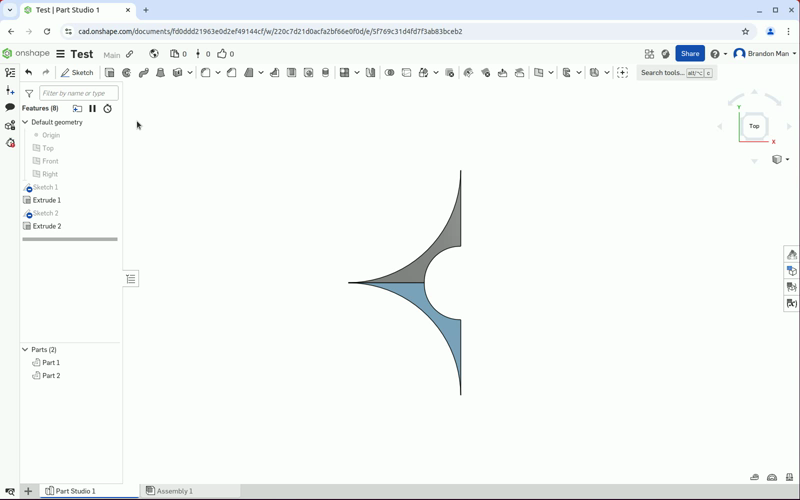
mouse_move(73, 189)
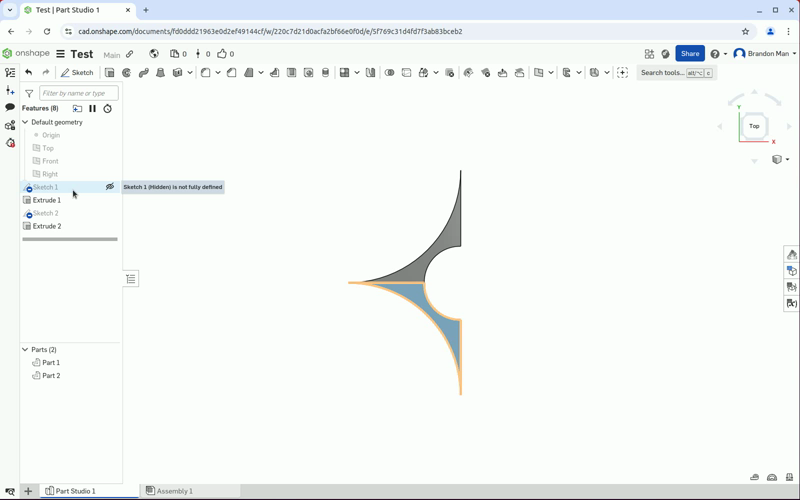
click(73, 189)
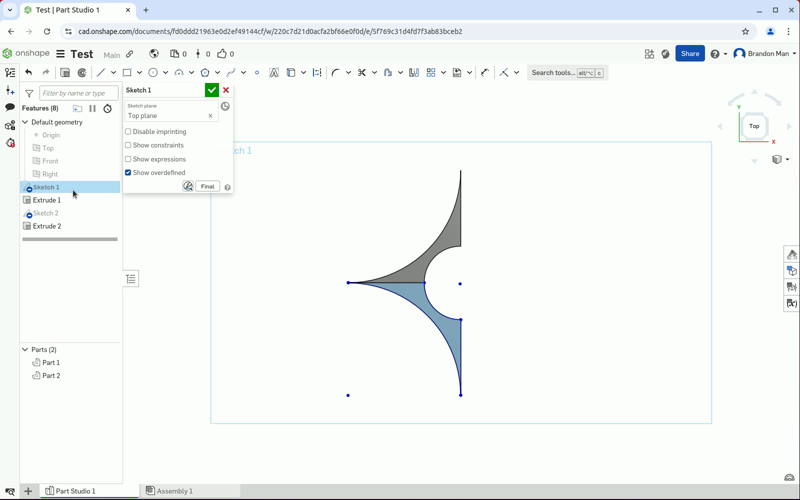
mouse_move(229, 92)
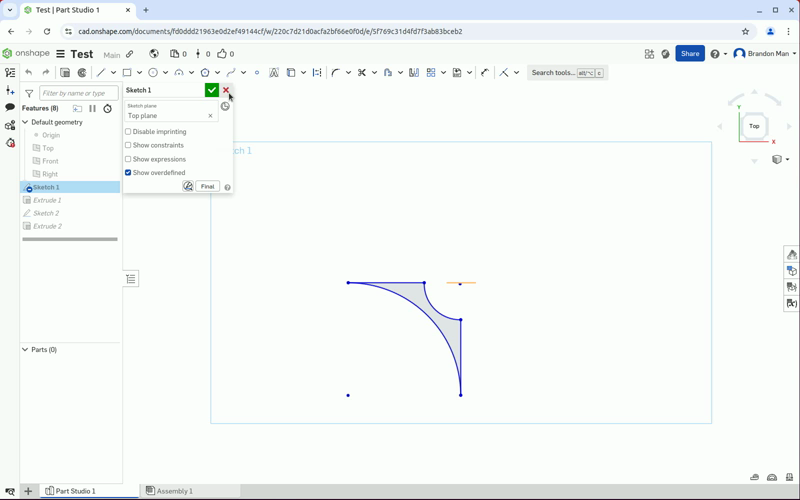
click(229, 92)
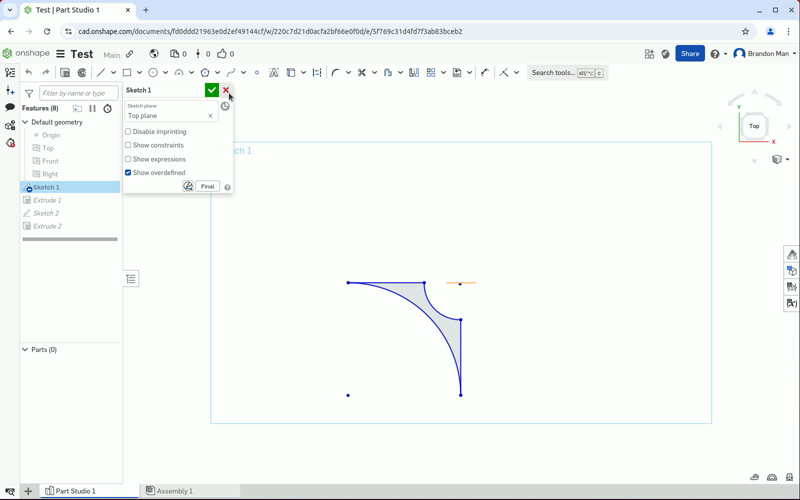
key(shift+s)
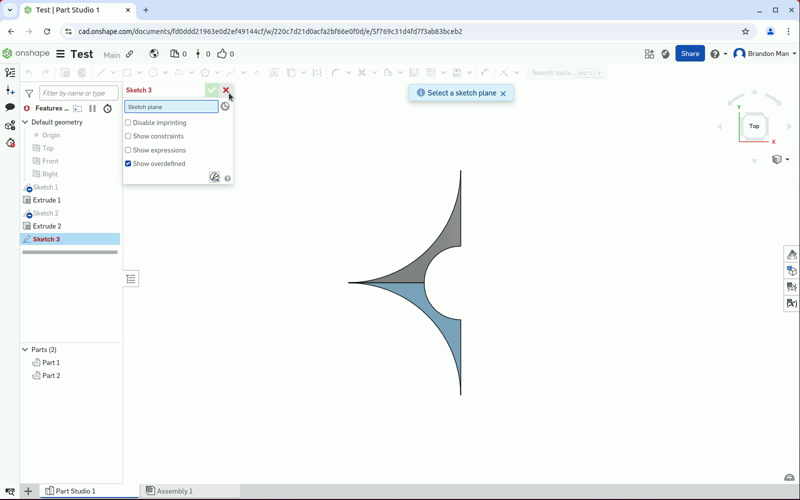
mouse_move(73, 150)
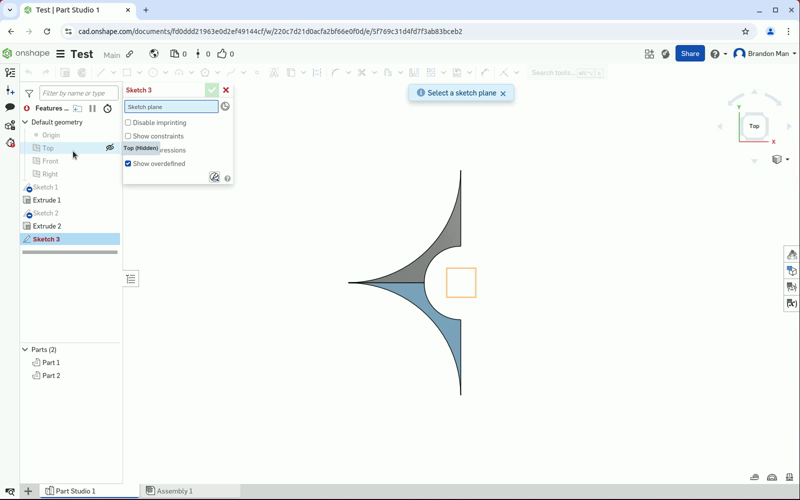
click(73, 150)
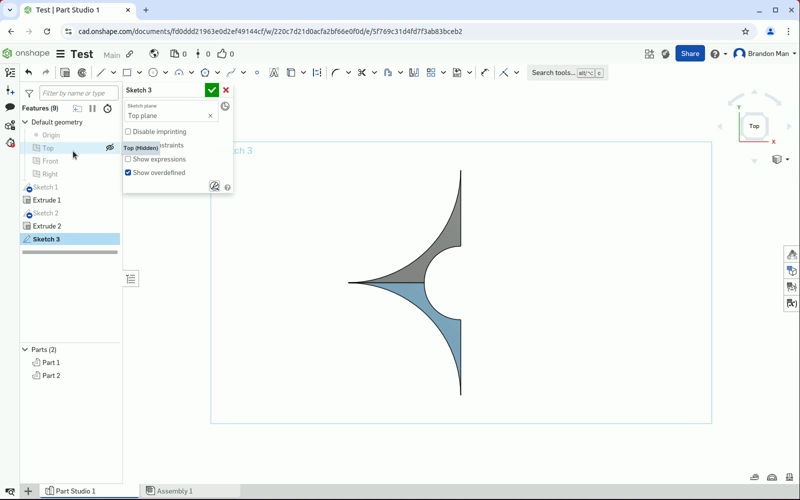
mouse_move(73, 352)
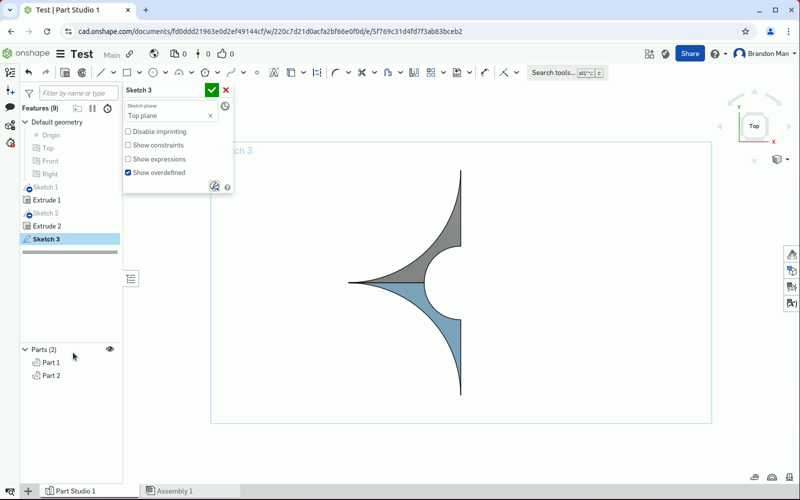
key(y)
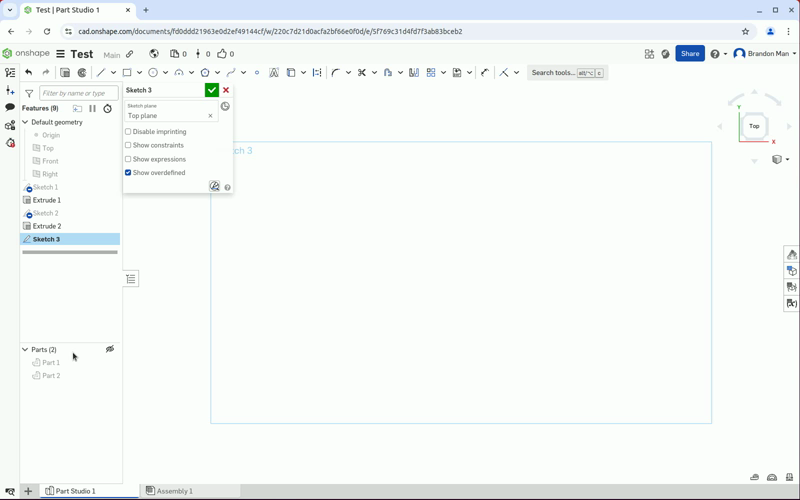
key(a)
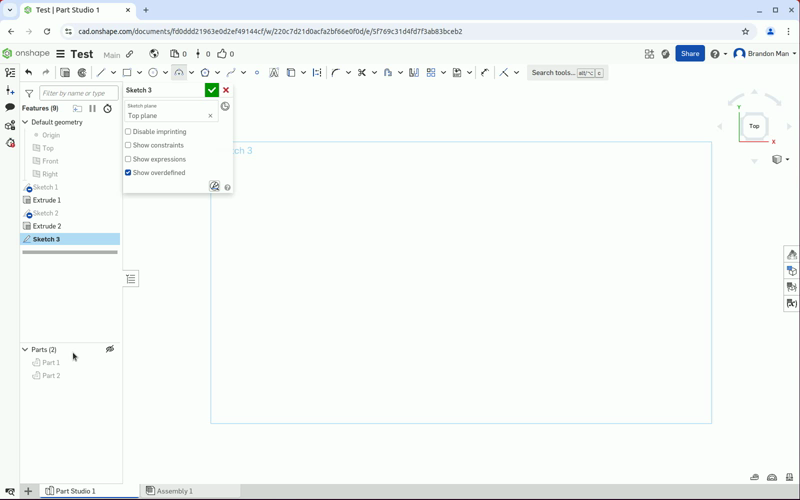
key_down(shift)
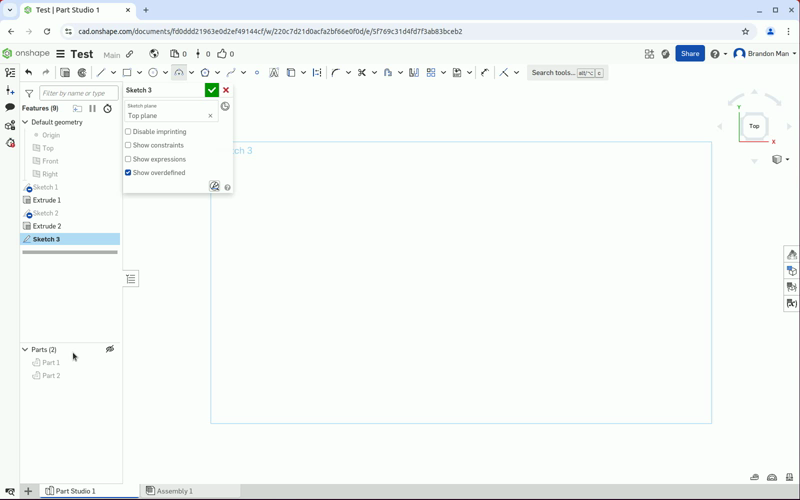
mouse_move(460, 246)
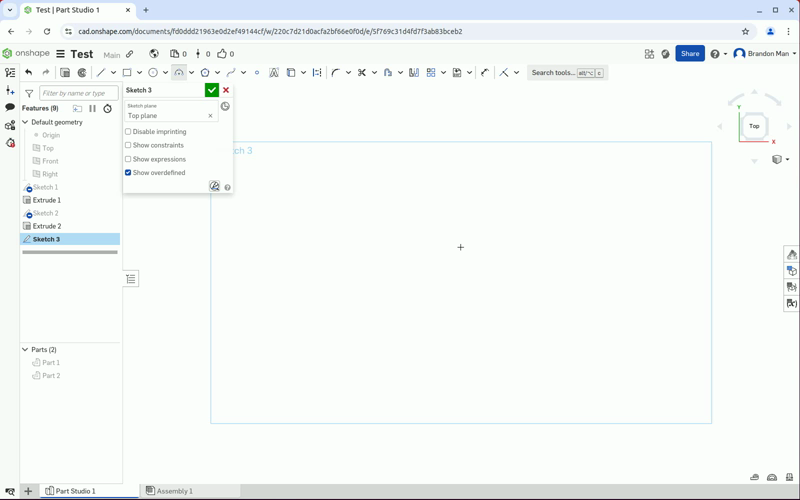
click(460, 246)
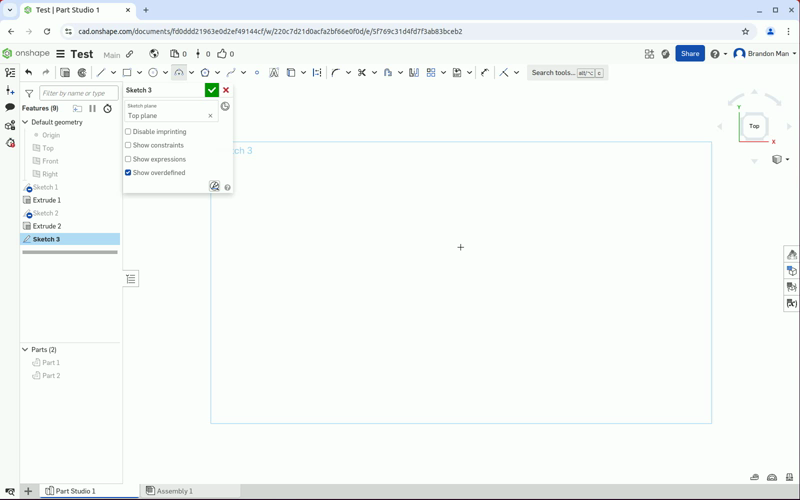
key_up(shift)
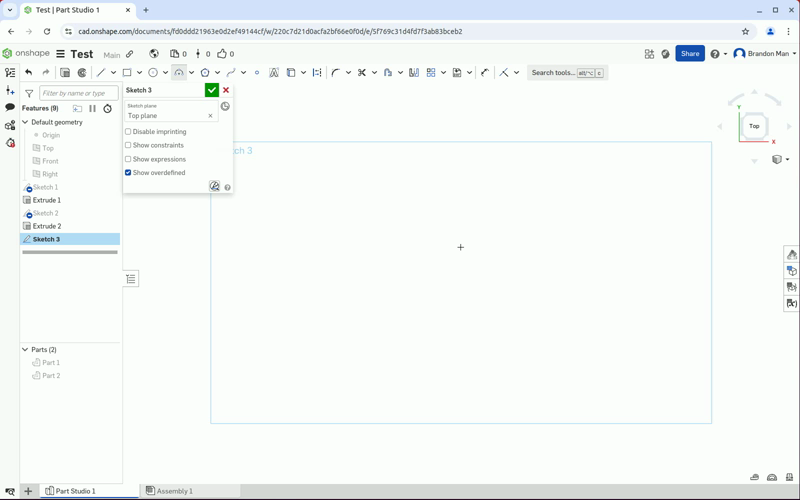
key_down(shift)
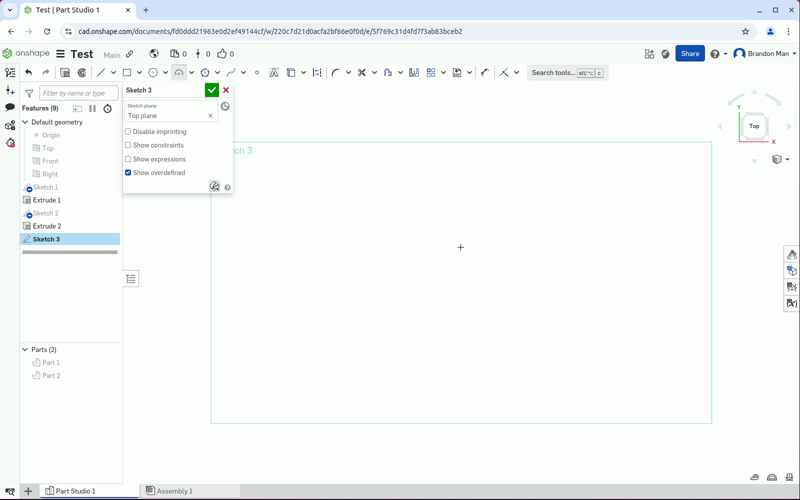
mouse_move(497, 283)
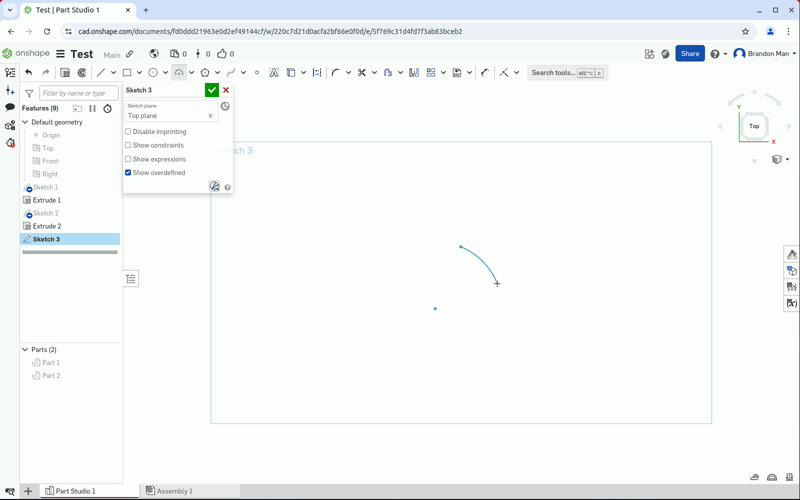
click(497, 283)
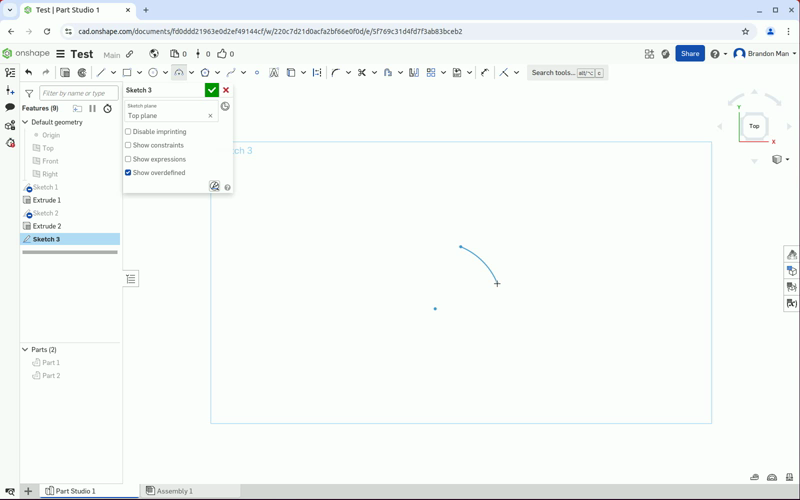
mouse_move(486, 257)
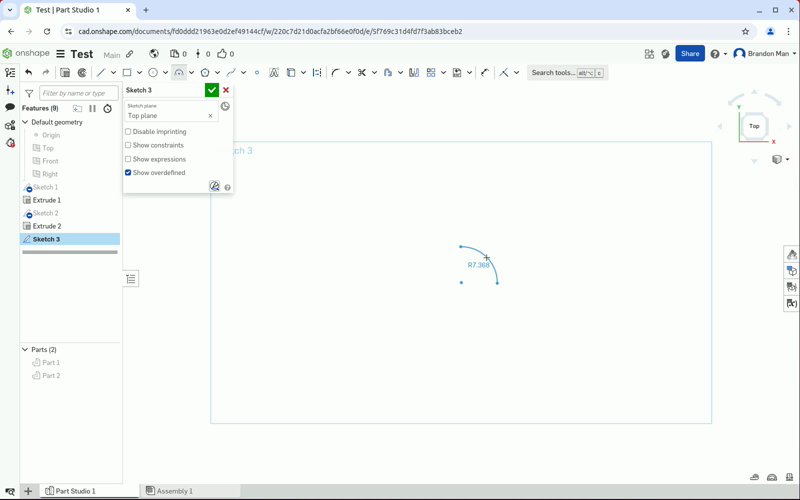
click(486, 257)
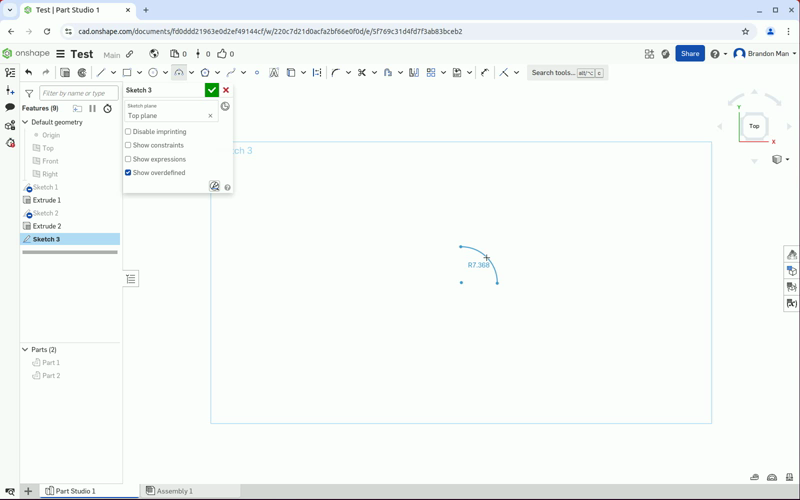
key_up(shift)
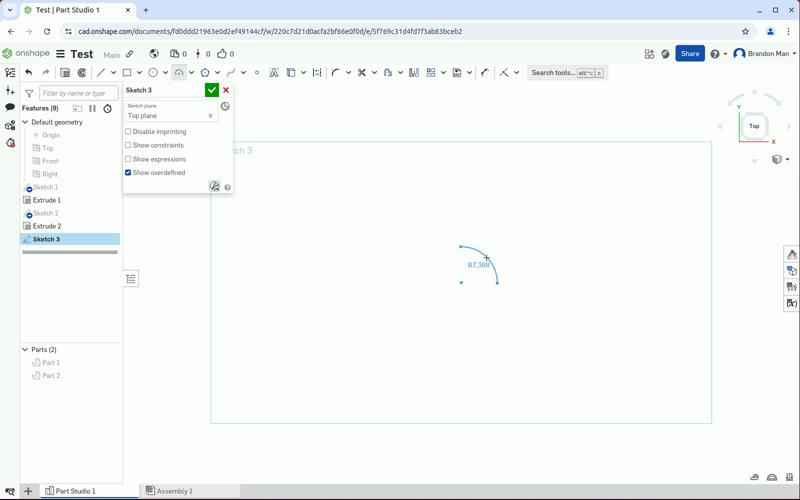
key(esc)
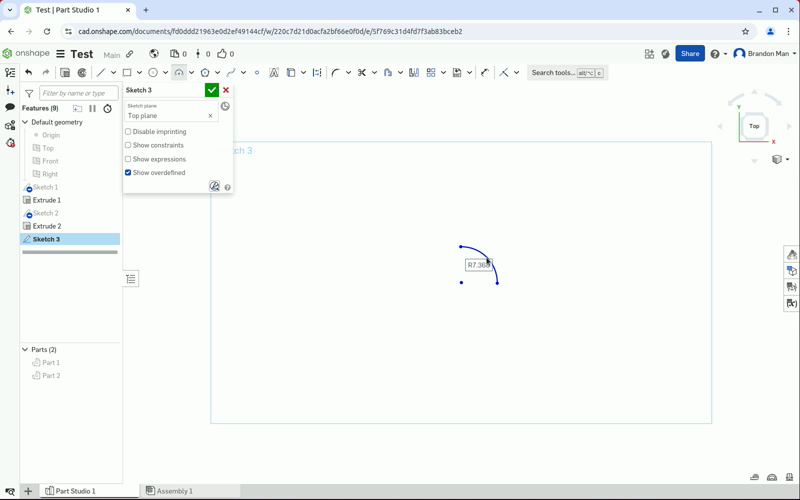
key(l)
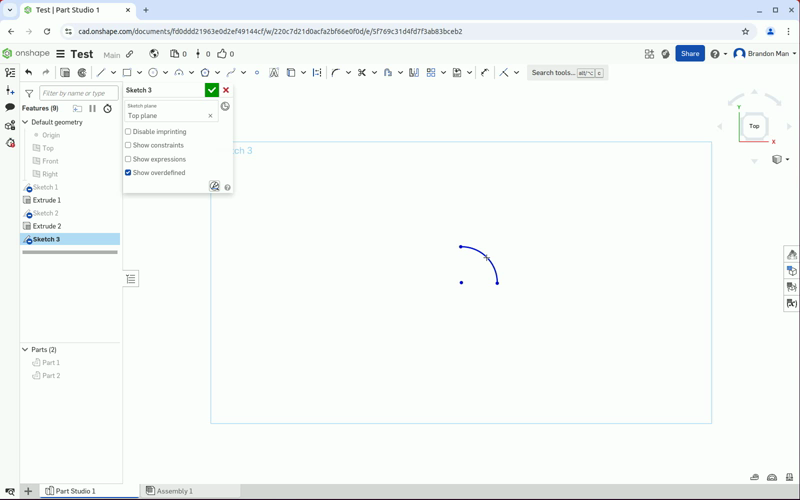
mouse_move(497, 283)
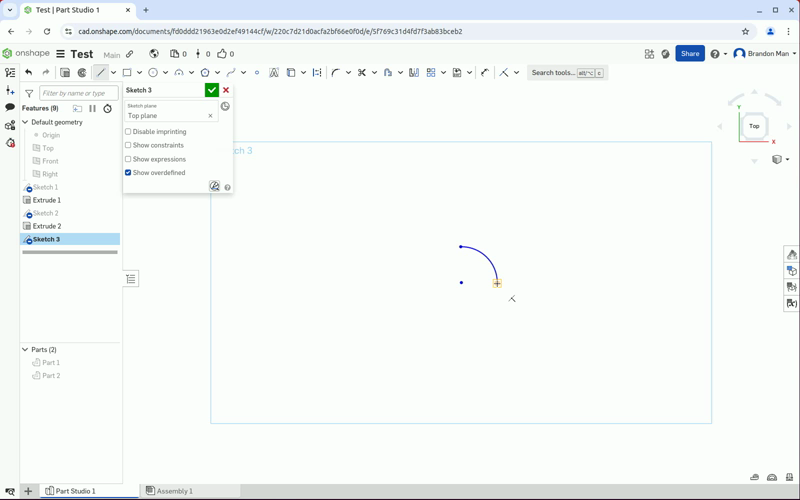
click(497, 283)
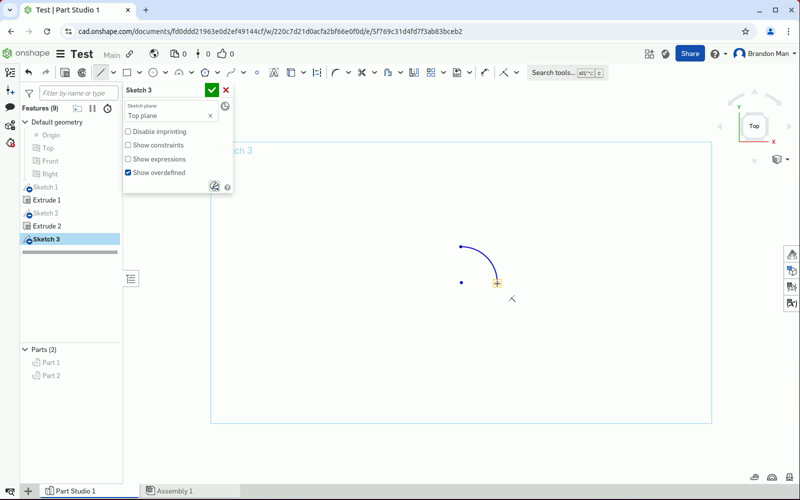
key_down(shift)
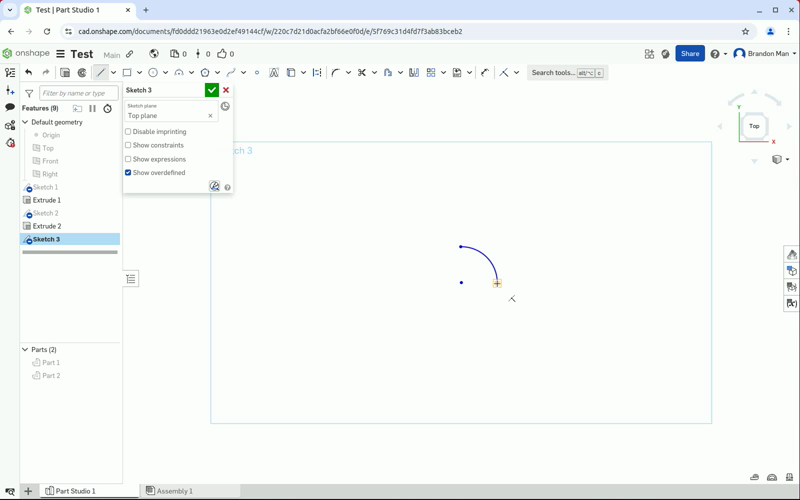
mouse_move(573, 283)
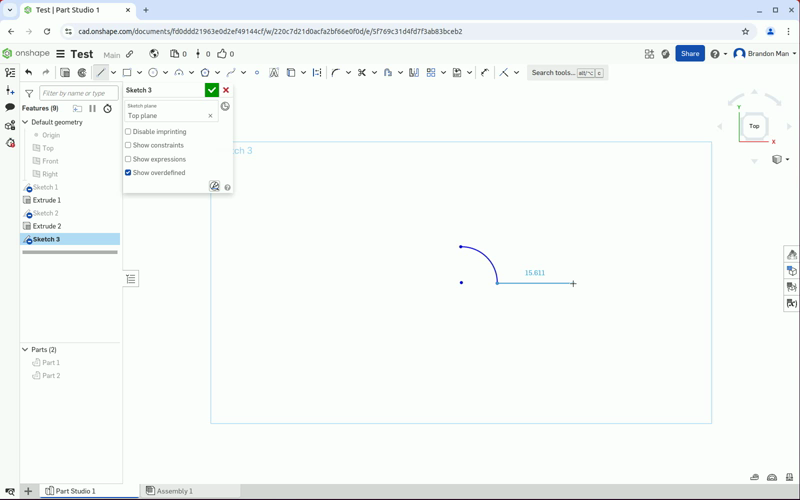
click(573, 283)
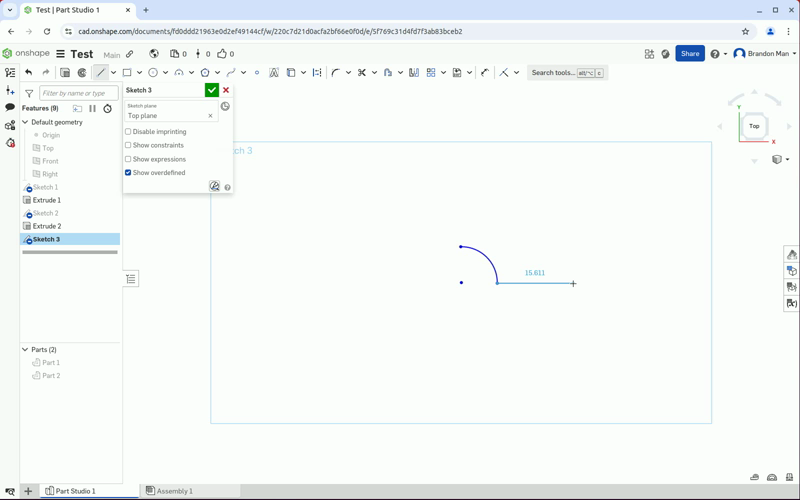
key_up(shift)
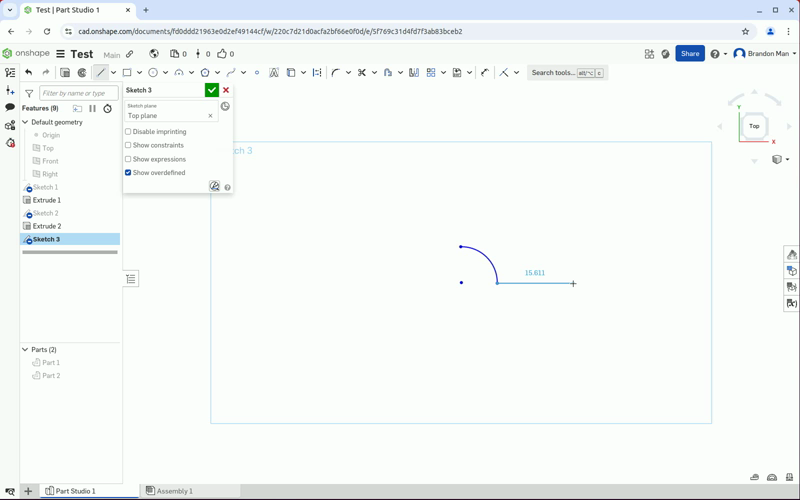
key(esc)
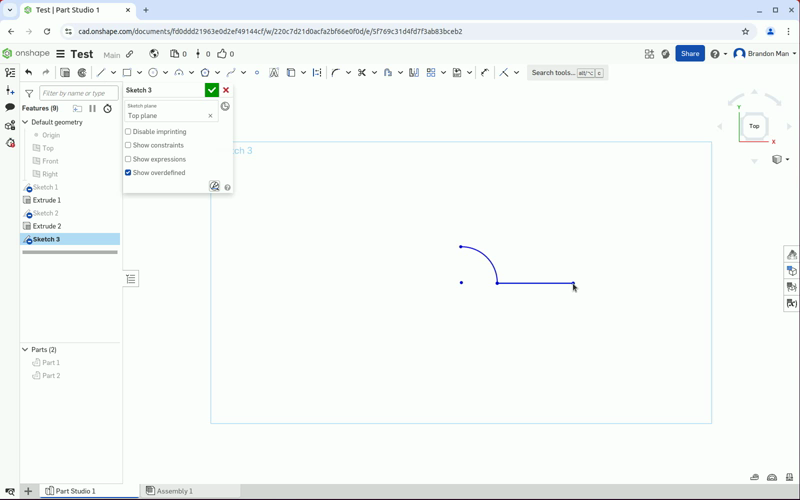
key(a)
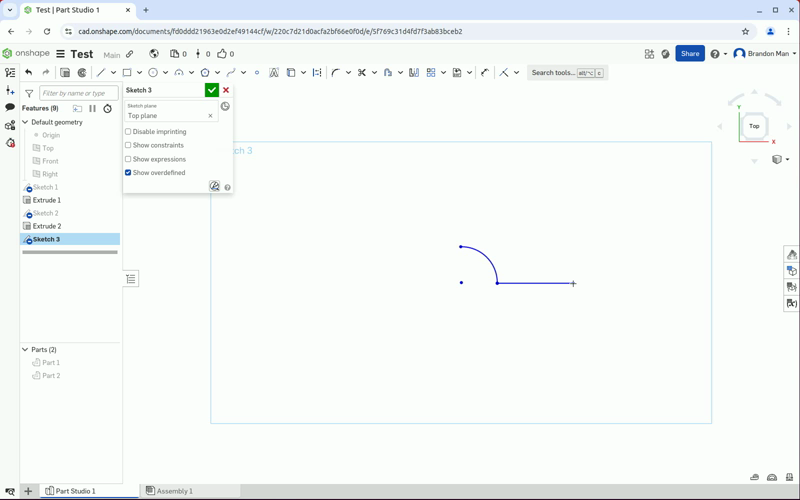
mouse_move(573, 283)
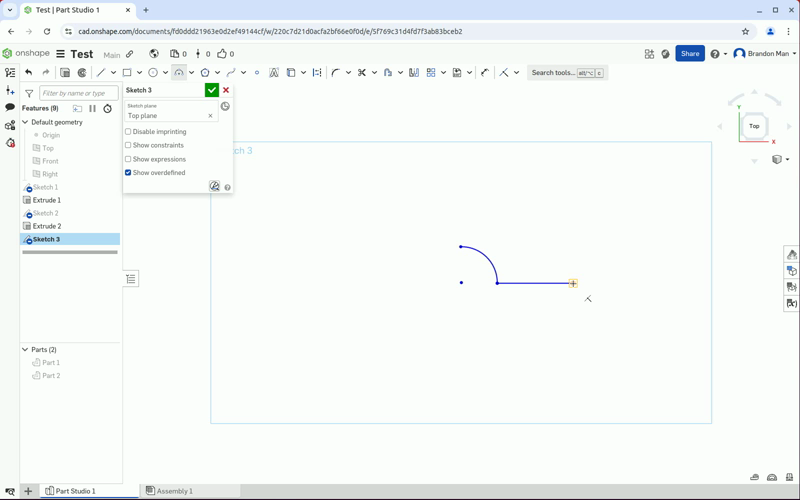
click(573, 283)
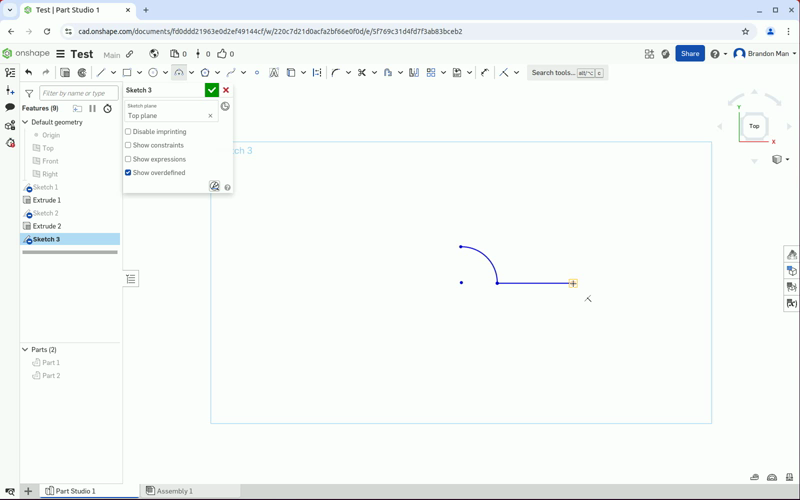
key_down(shift)
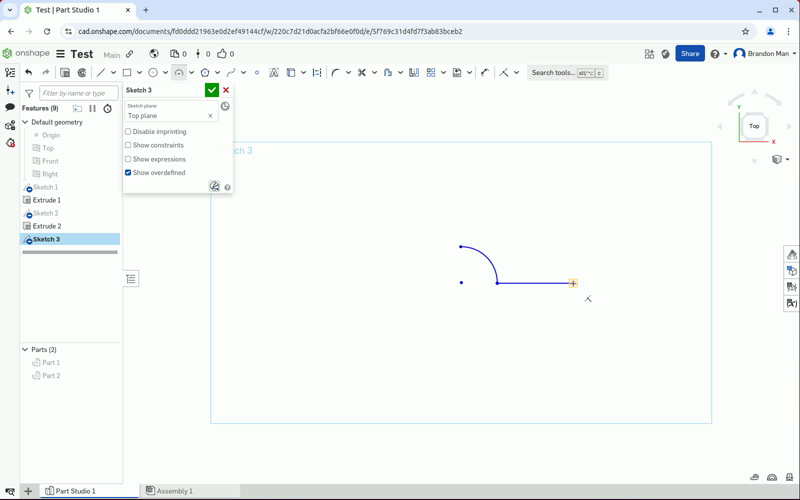
mouse_move(460, 170)
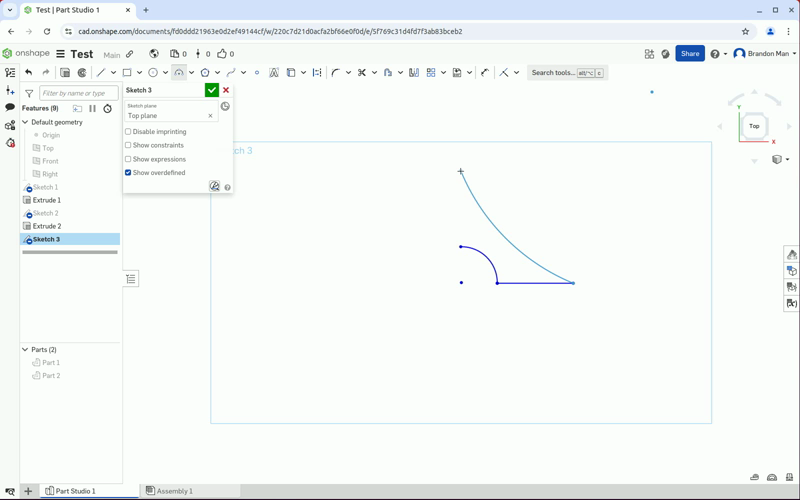
click(460, 170)
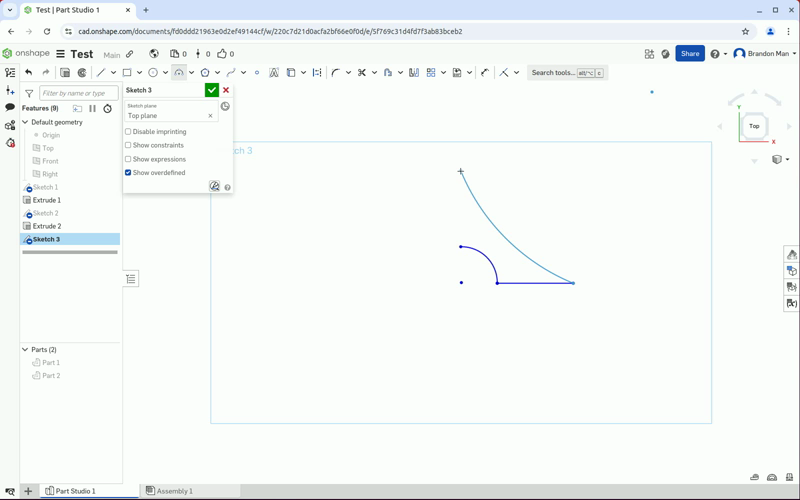
mouse_move(493, 250)
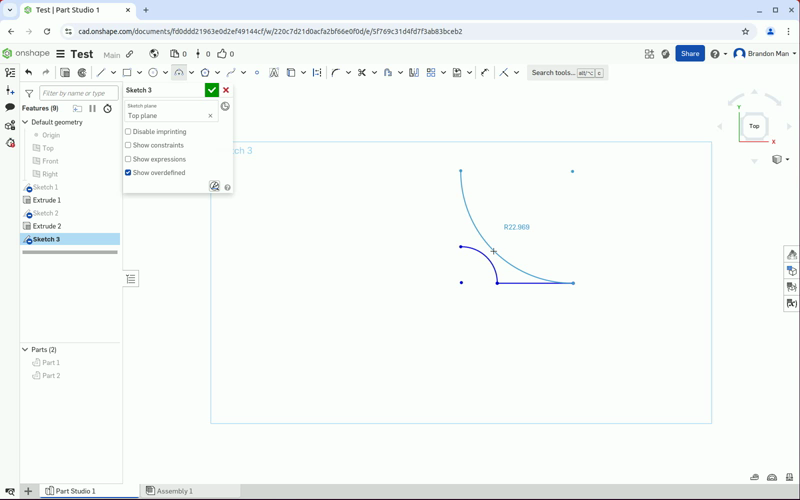
click(493, 250)
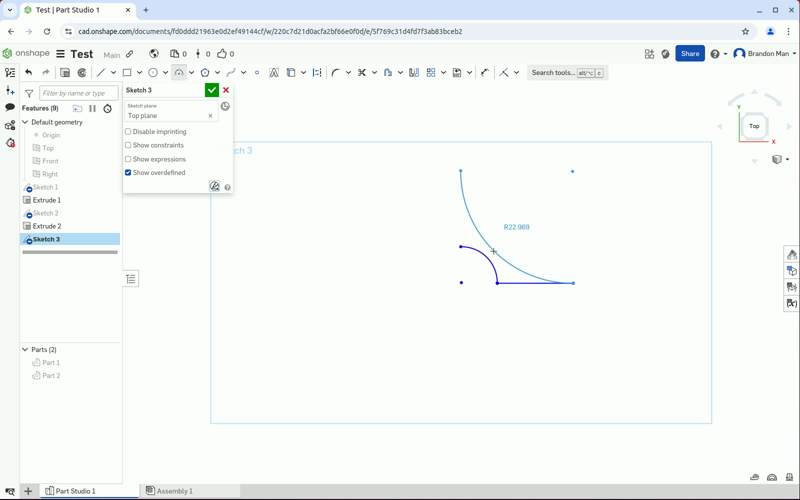
key_up(shift)
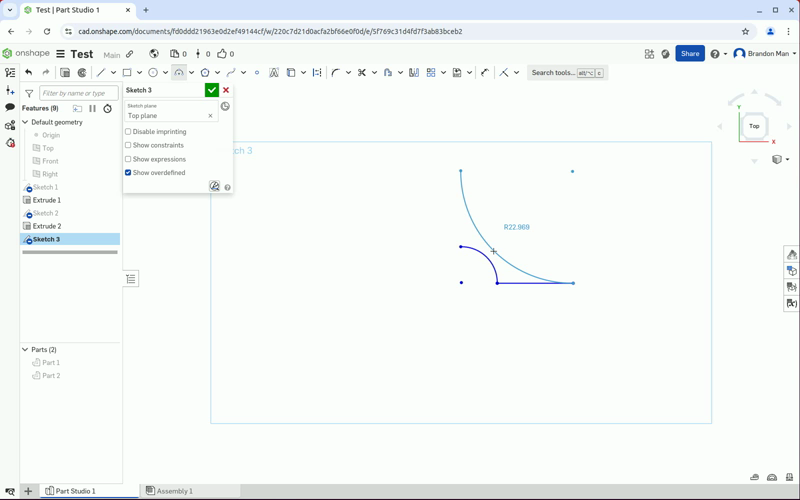
key(esc)
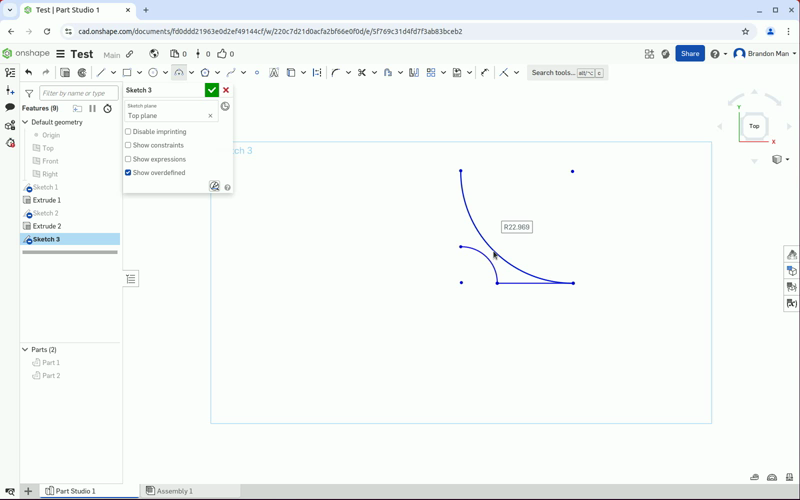
key(l)
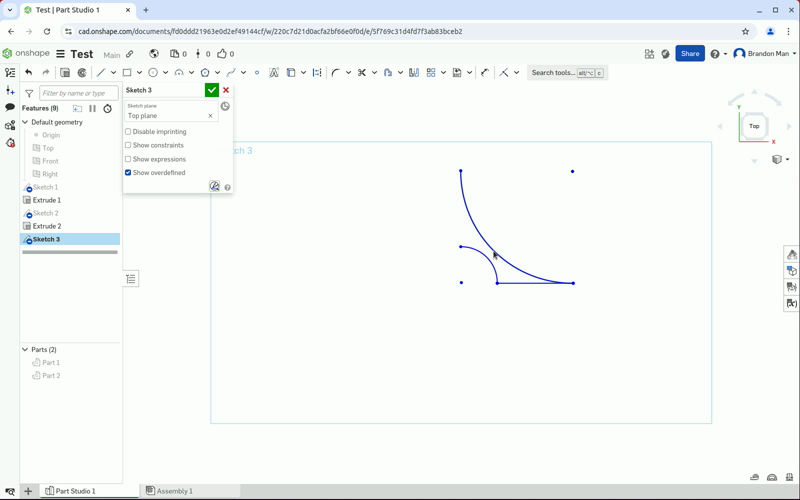
mouse_move(460, 170)
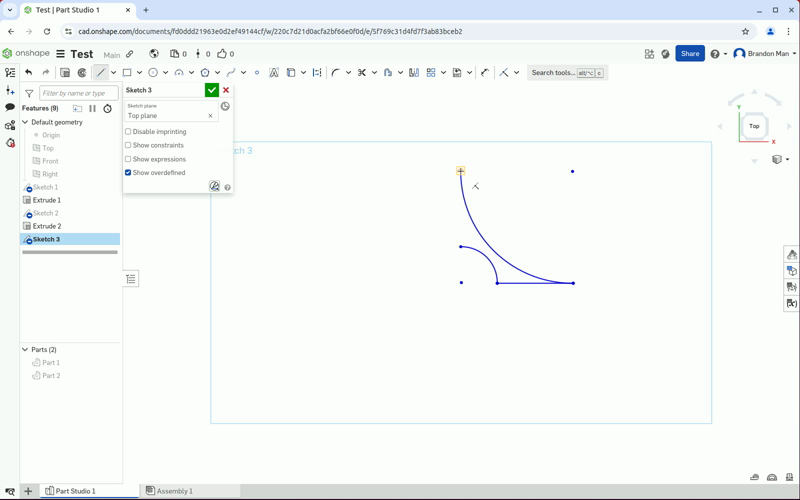
click(460, 170)
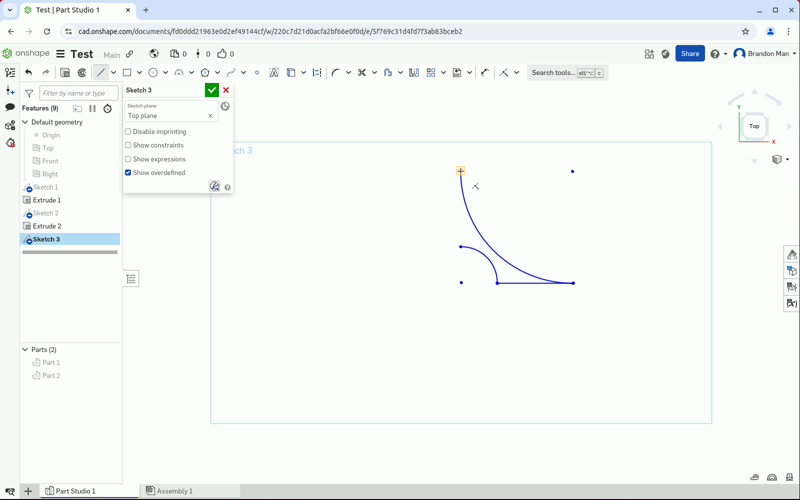
key_down(shift)
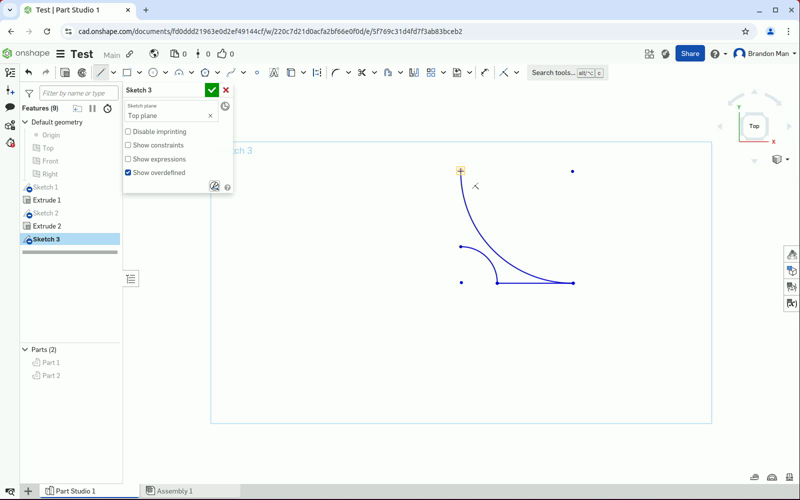
mouse_move(460, 246)
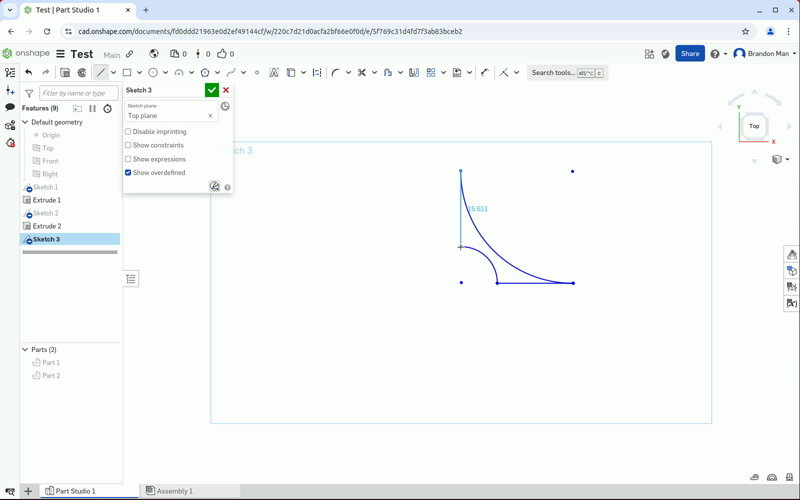
key_up(shift)
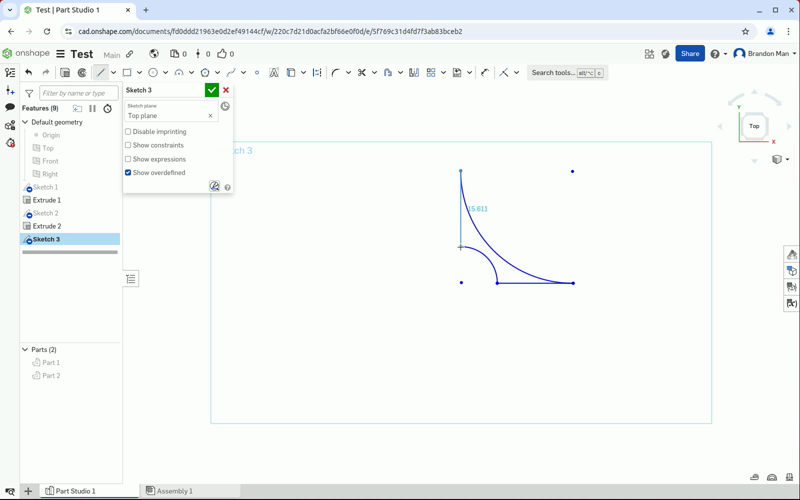
click(460, 246)
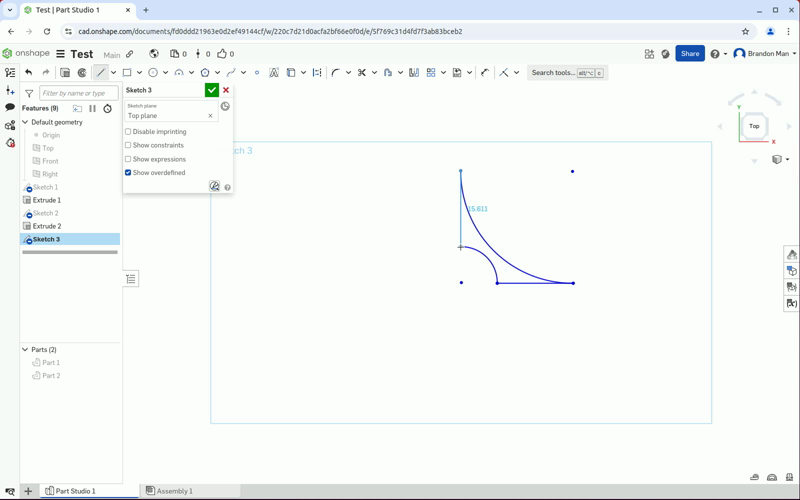
key(esc)
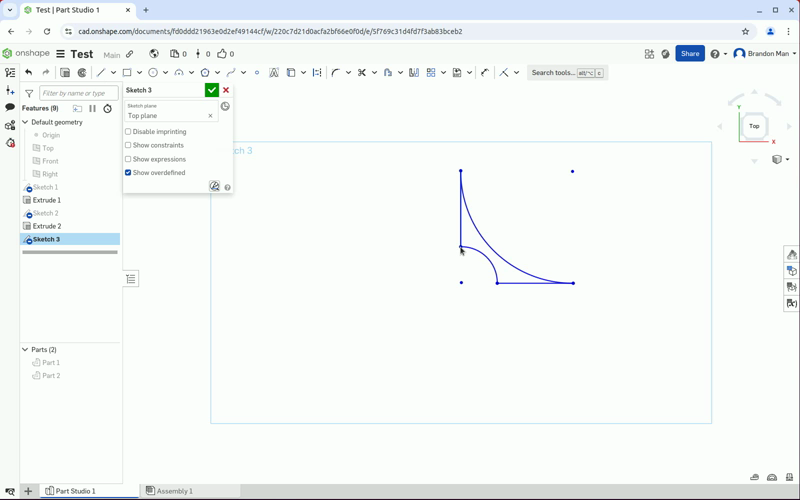
mouse_move(503, 274)
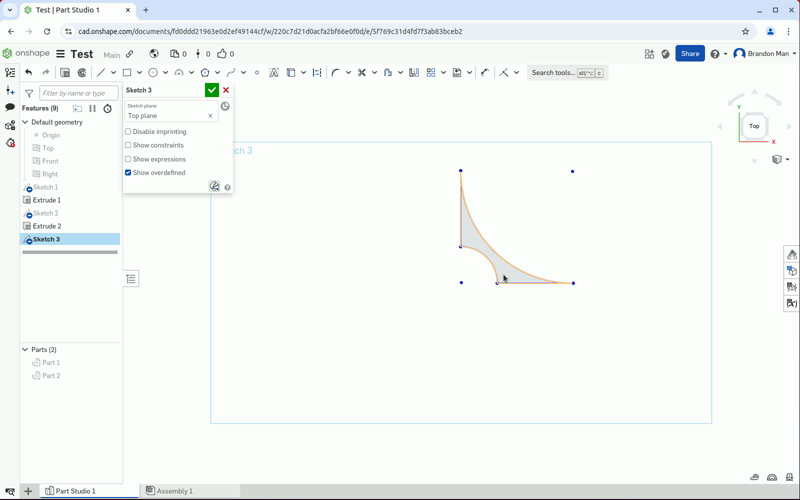
scroll(6)
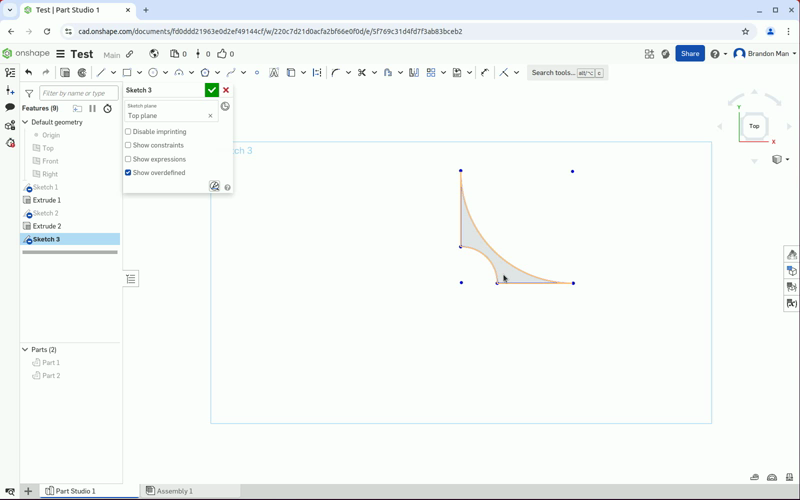
scroll(6)
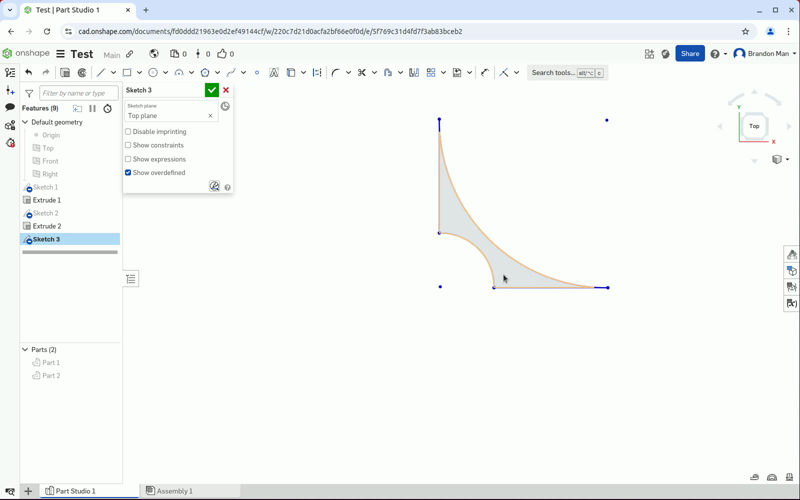
scroll(6)
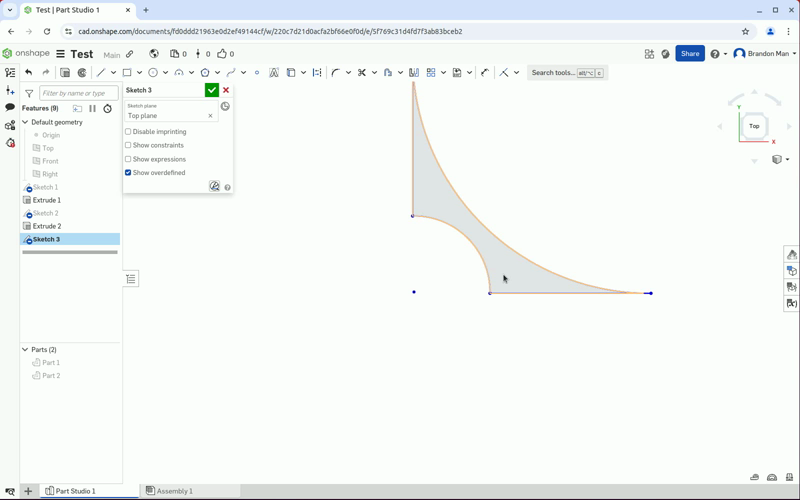
scroll(6)
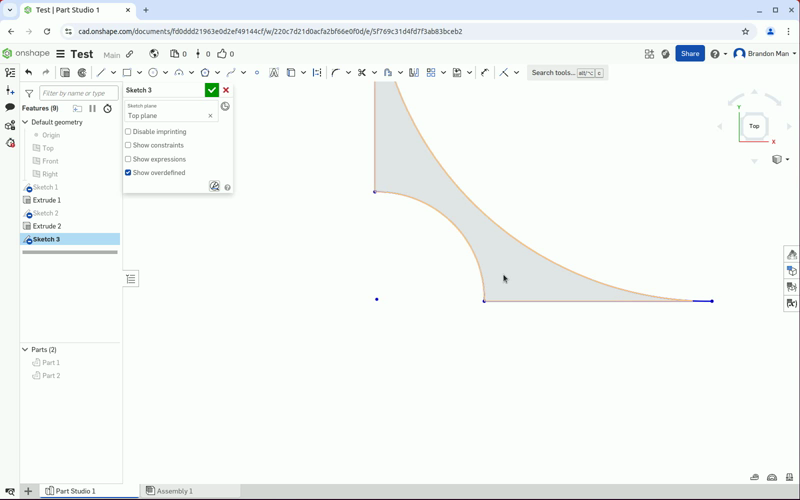
scroll(6)
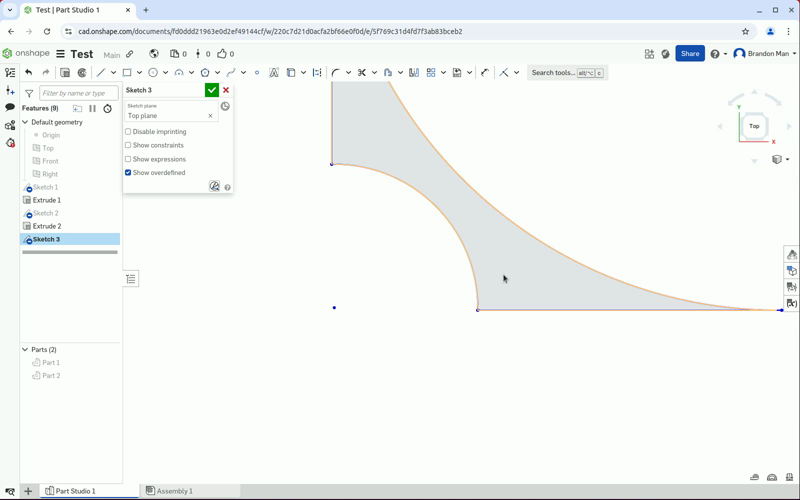
scroll(6)
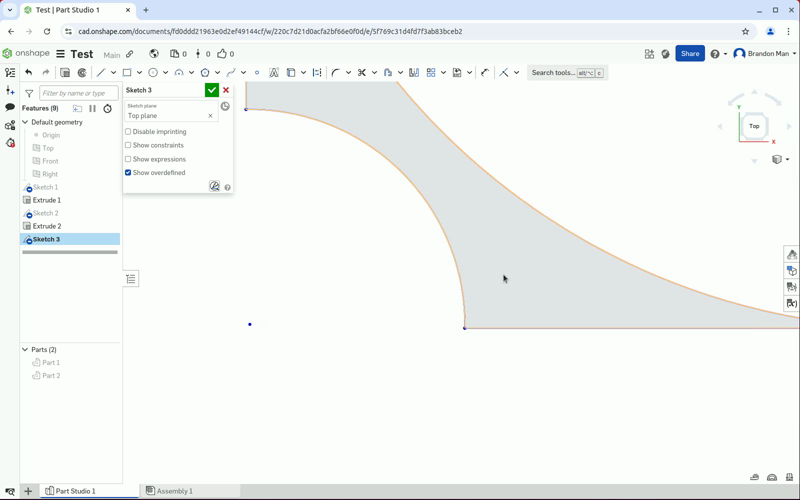
scroll(6)
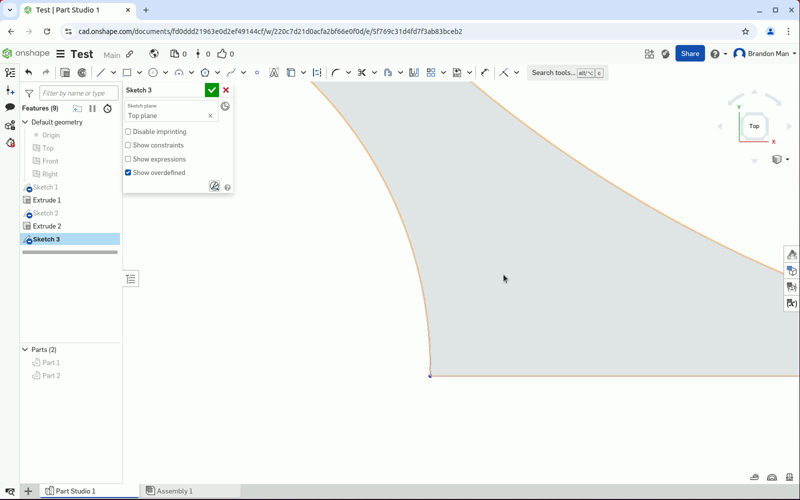
click(503, 274)
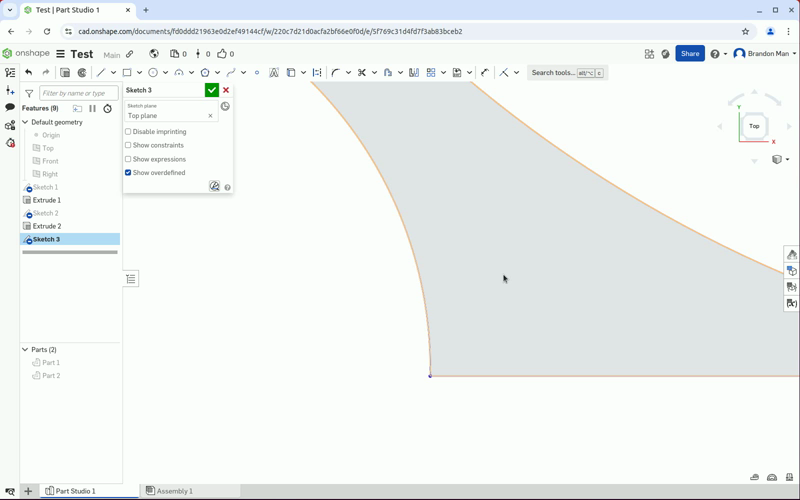
scroll(-6)
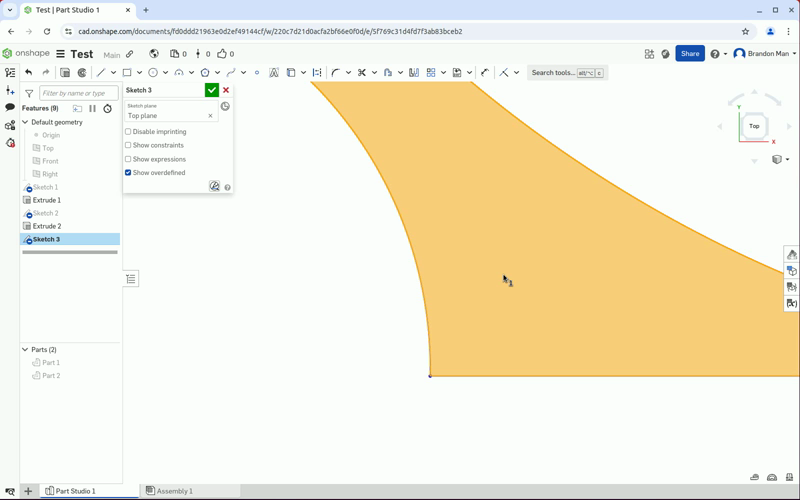
scroll(-6)
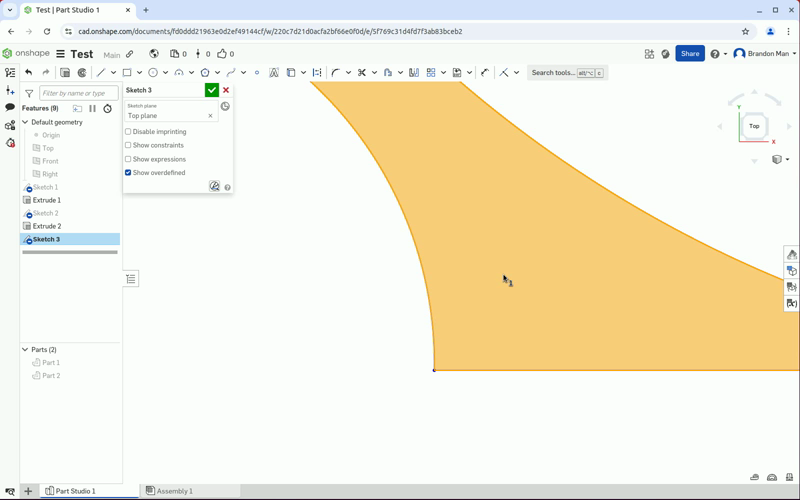
scroll(-6)
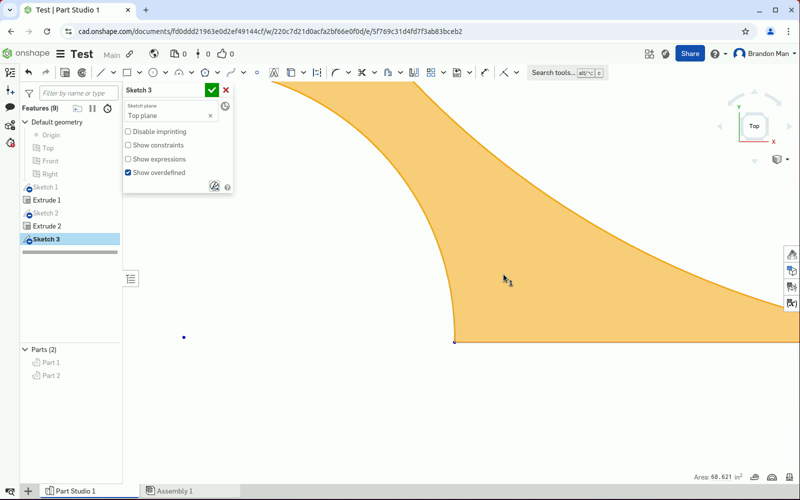
scroll(-6)
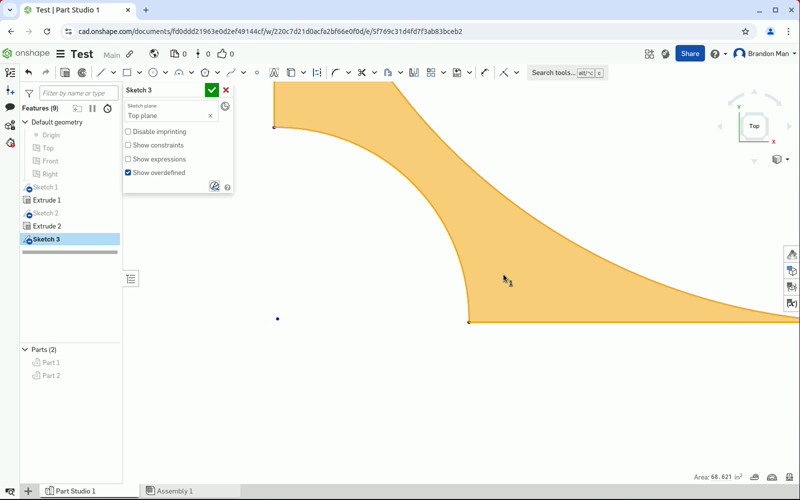
scroll(-6)
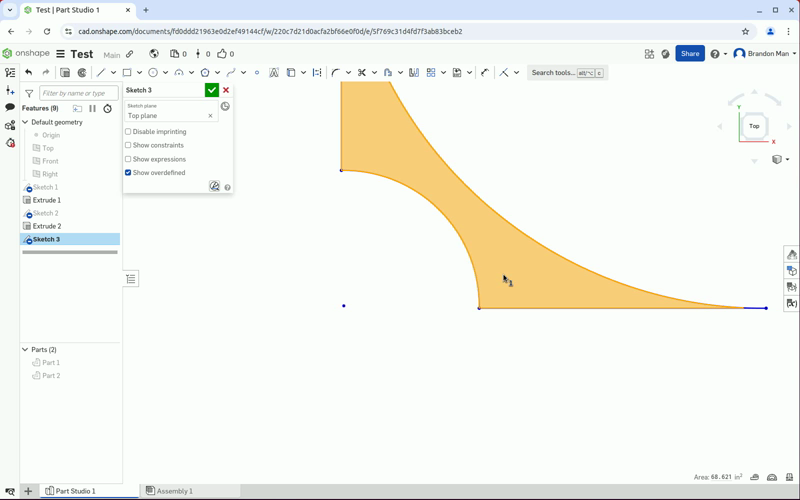
scroll(-6)
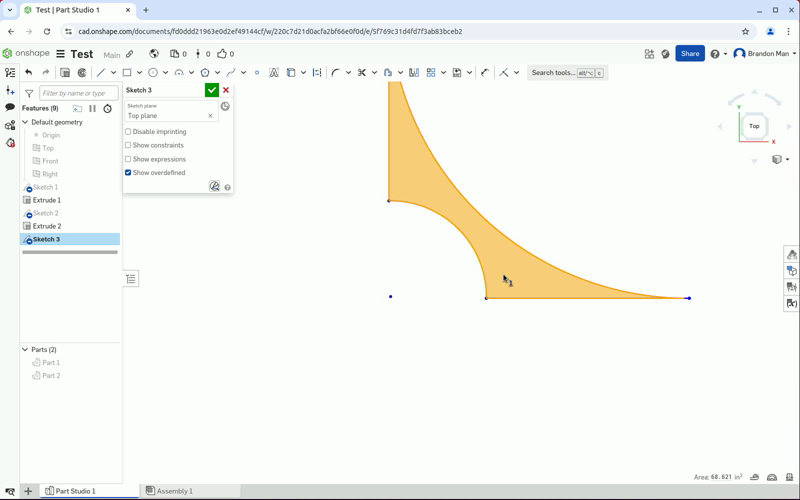
scroll(-6)
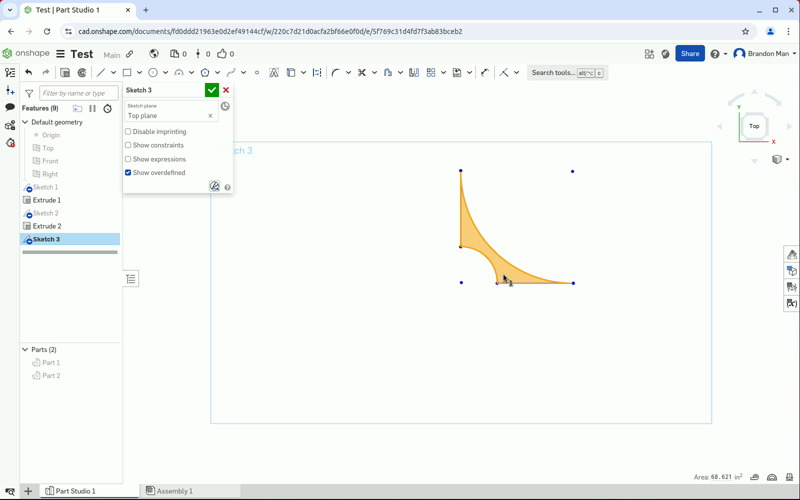
mouse_move(73, 352)
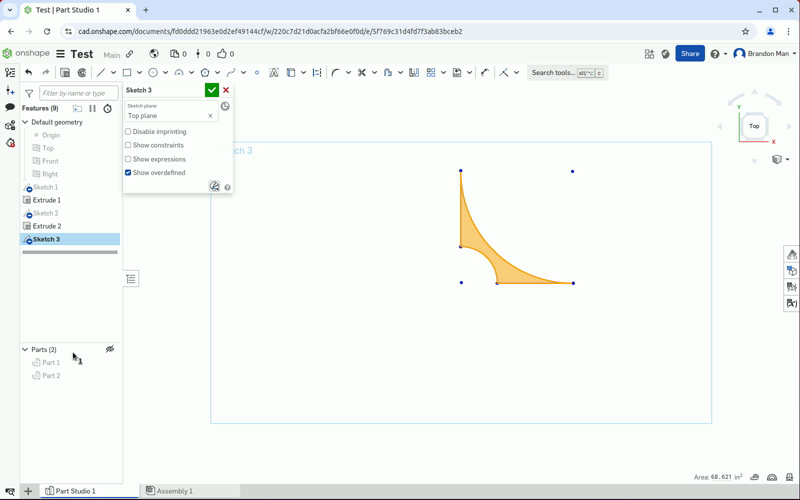
key(shift+y)
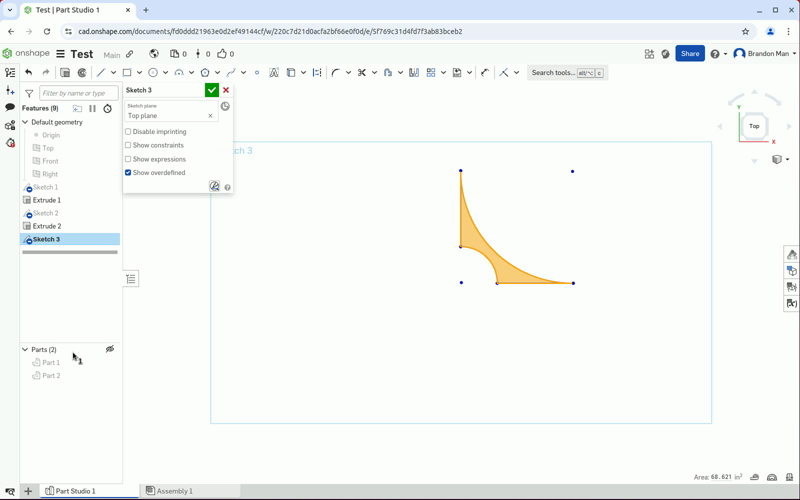
key(shift+e)
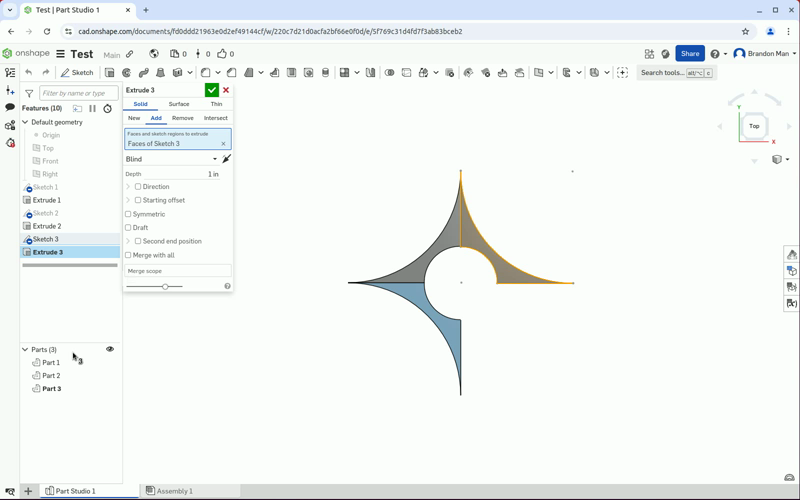
mouse_move(143, 106)
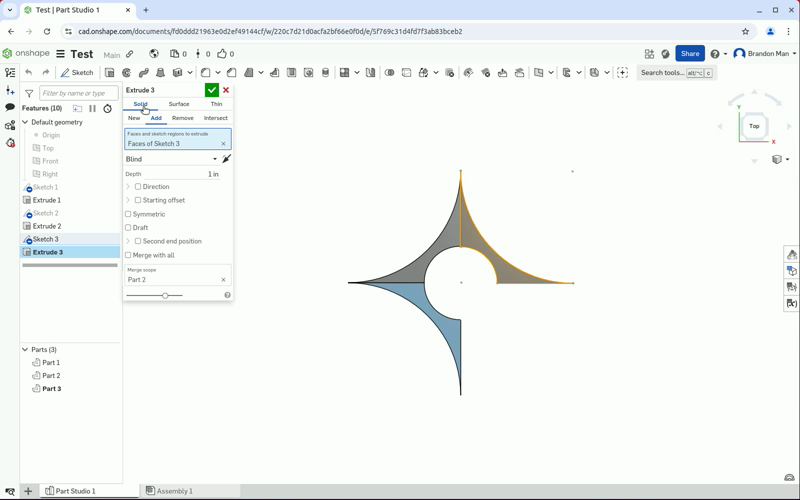
click(143, 106)
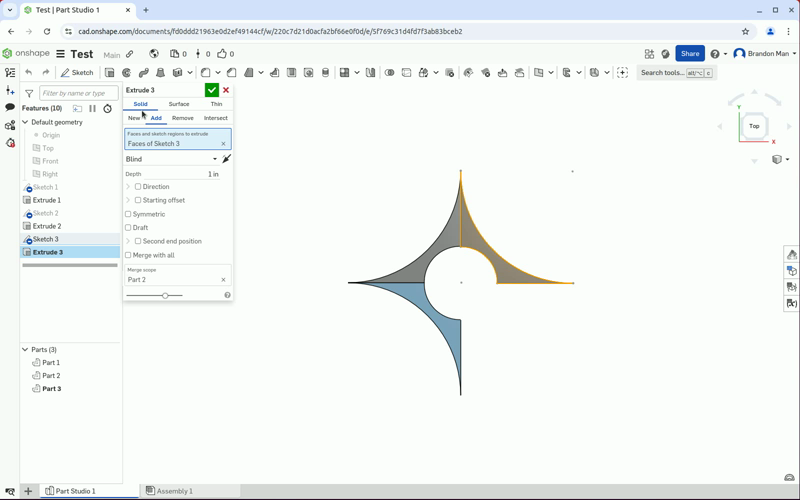
mouse_move(137, 120)
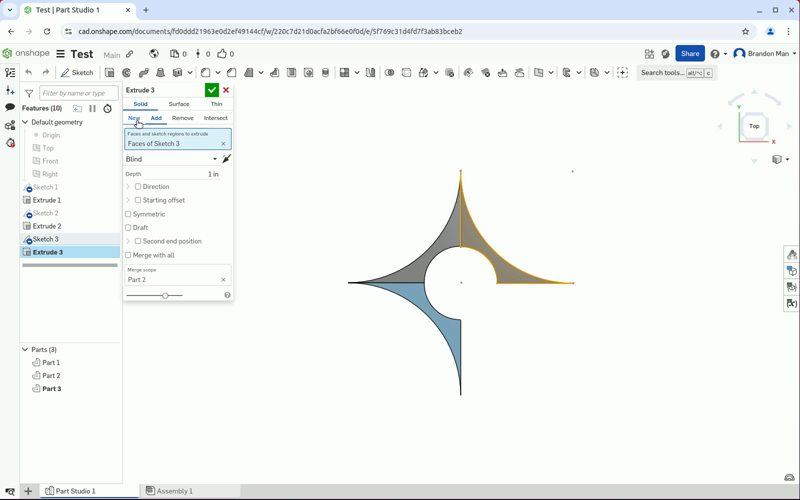
click(137, 120)
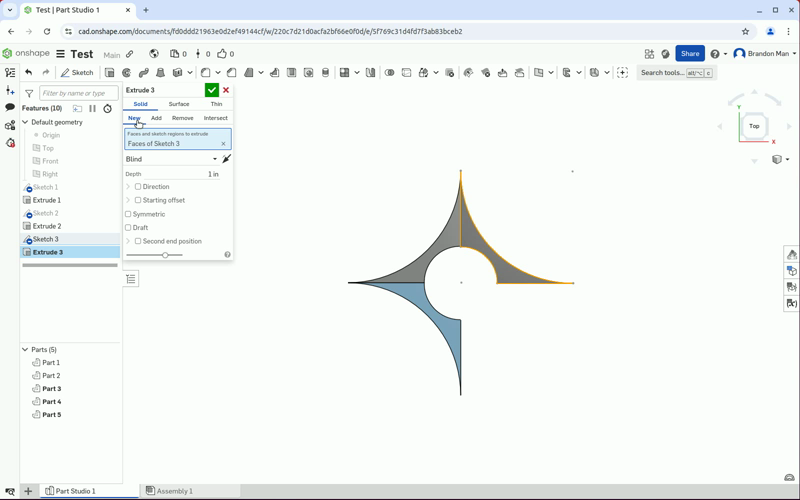
key(tab, 4)
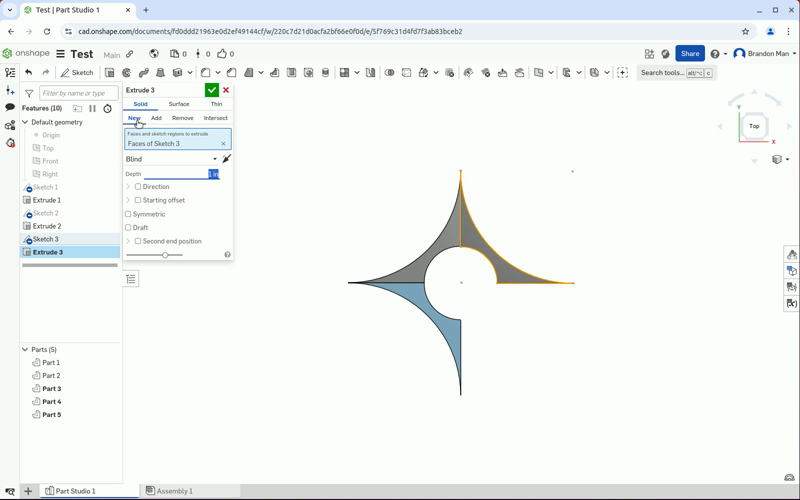
text(4.814)
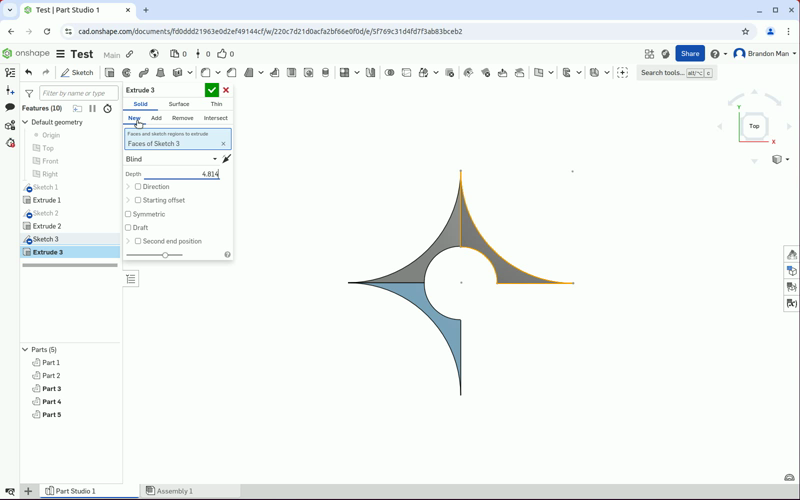
key(enter)
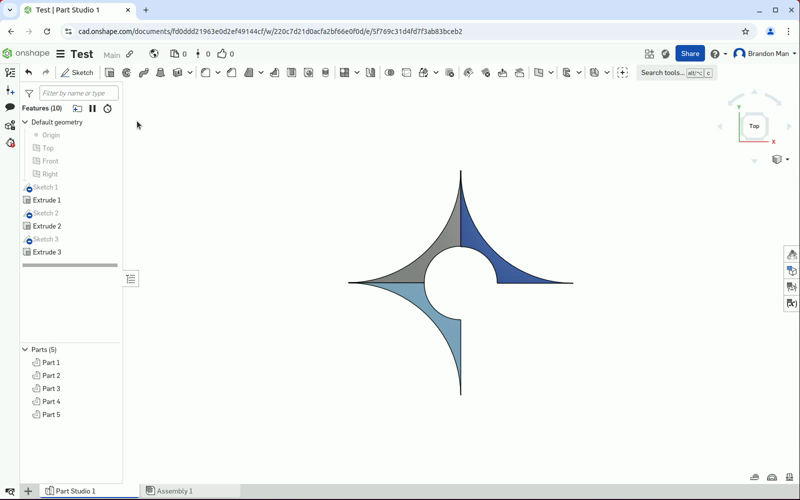
key(shift+h)
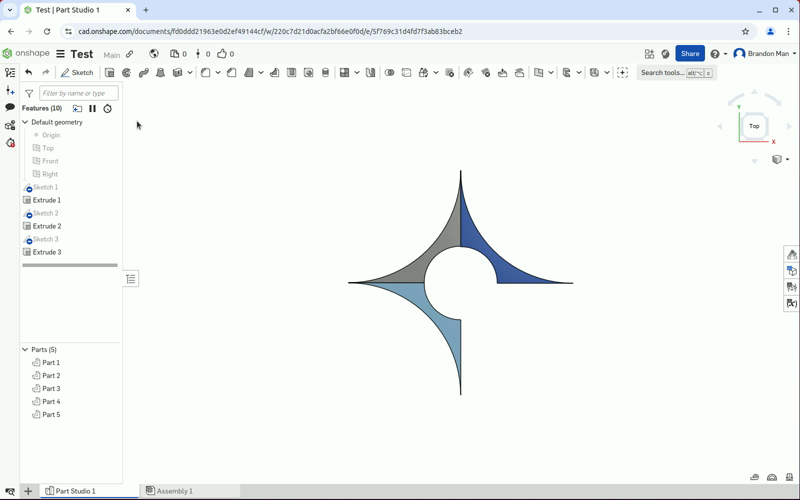
key(shift+h)
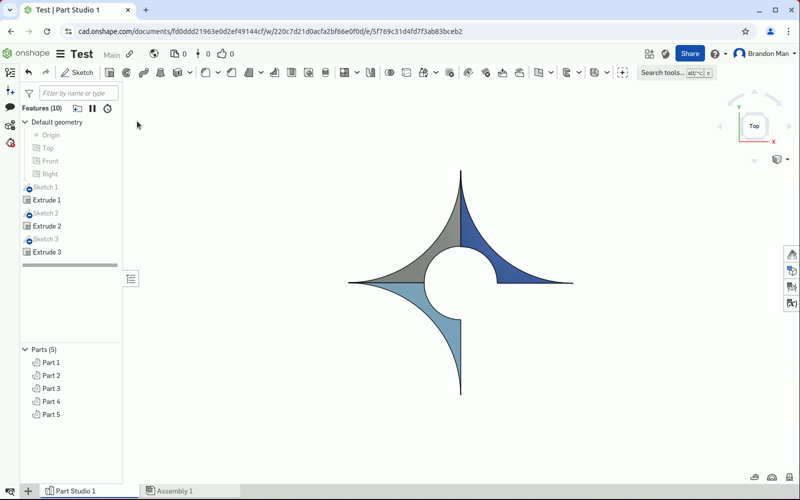
mouse_move(73, 189)
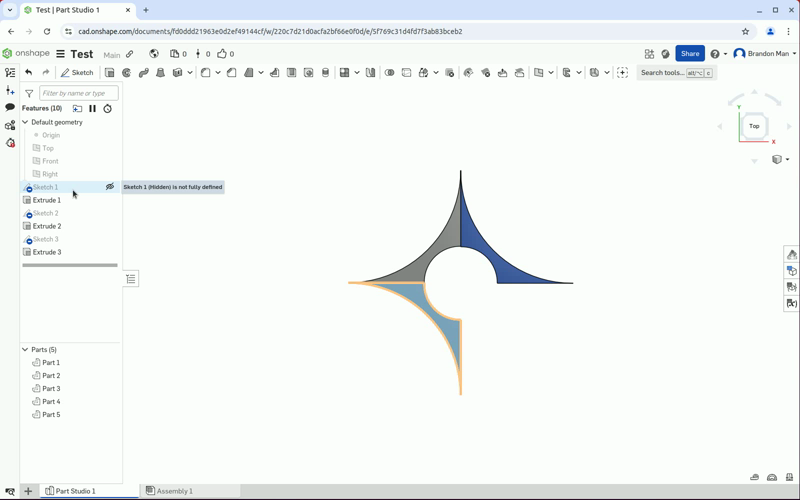
click(73, 189)
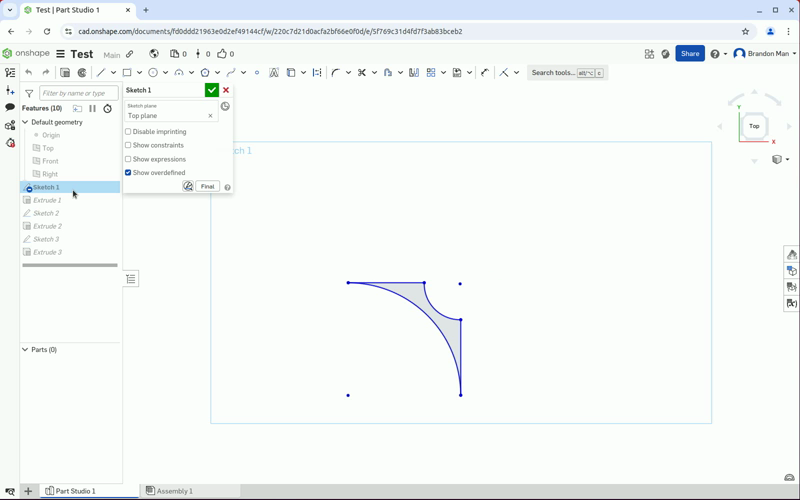
mouse_move(229, 92)
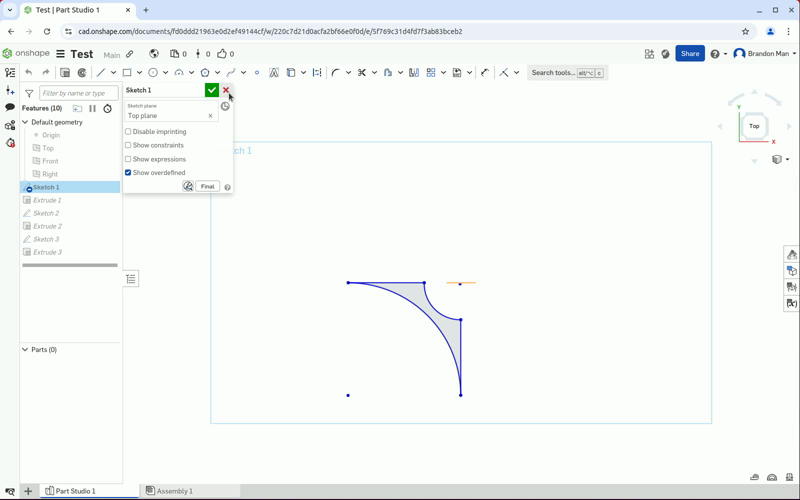
click(229, 92)
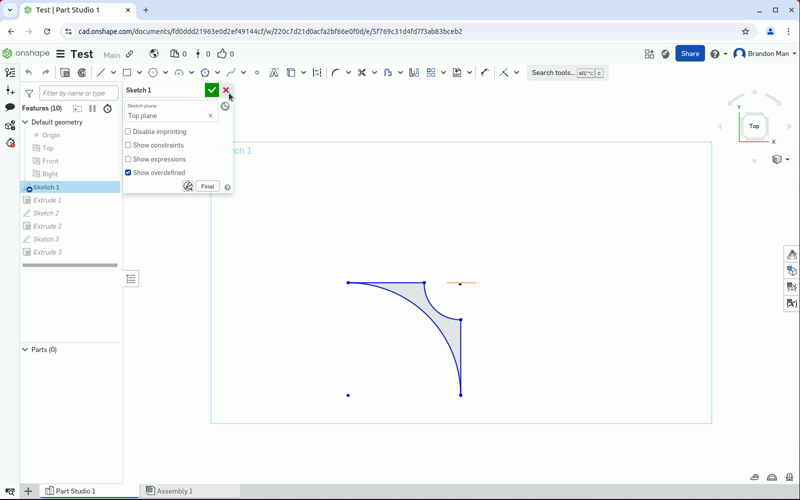
key(shift+s)
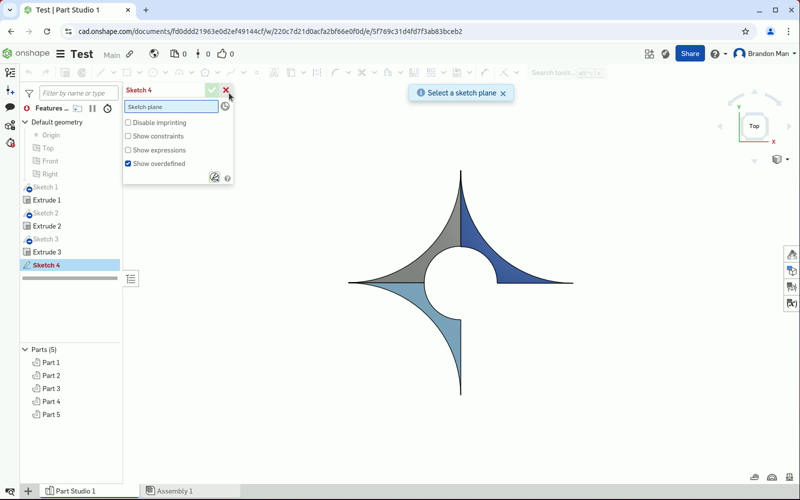
mouse_move(73, 150)
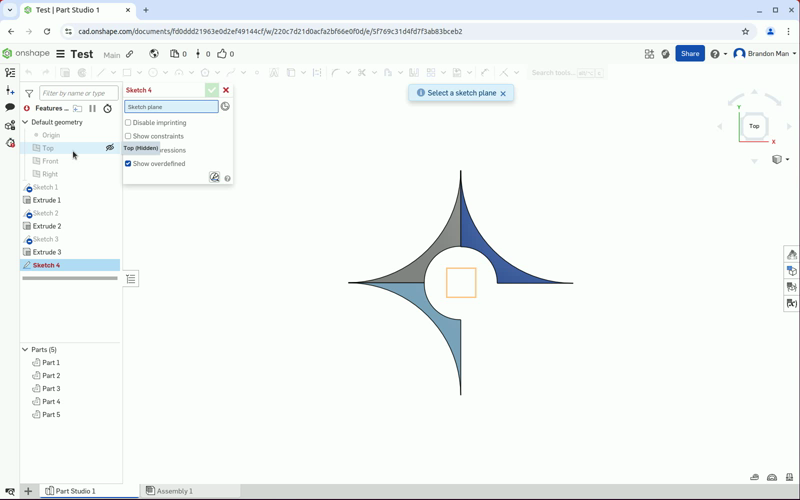
click(73, 150)
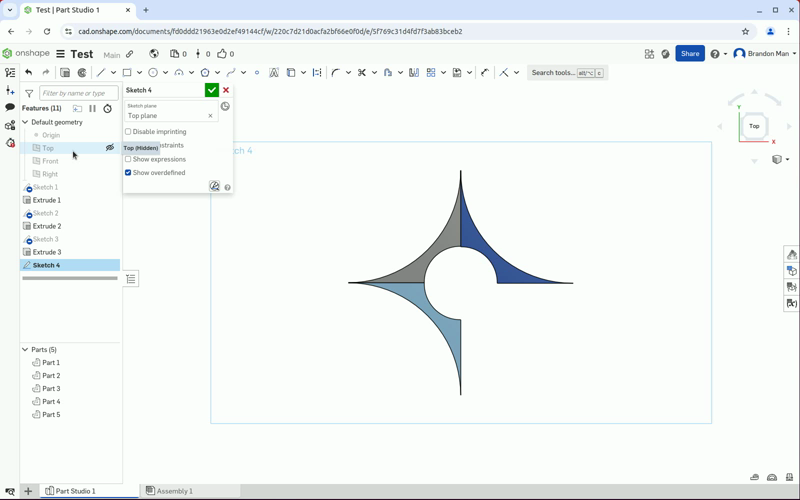
mouse_move(73, 352)
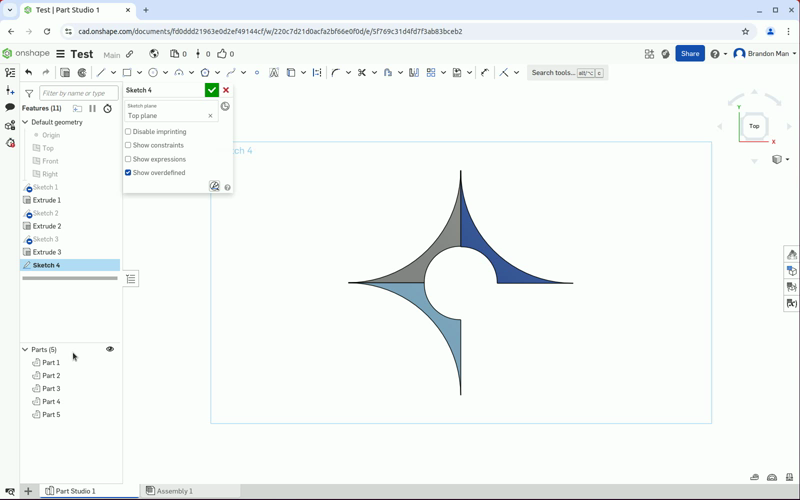
key(y)
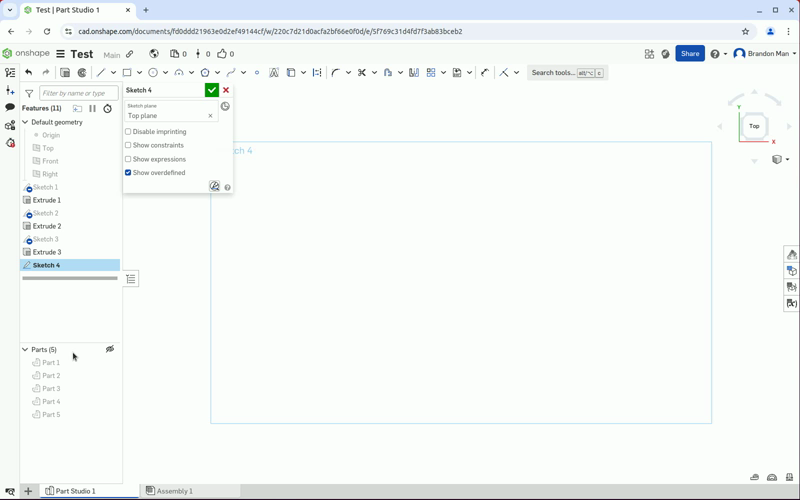
key(a)
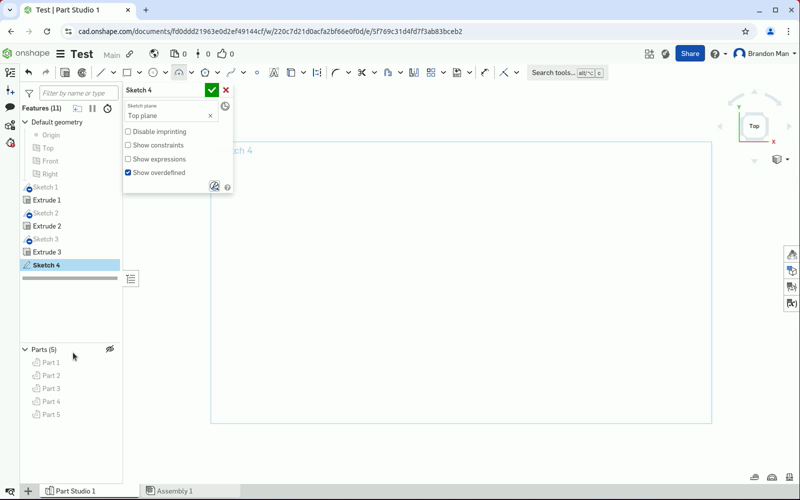
key_down(shift)
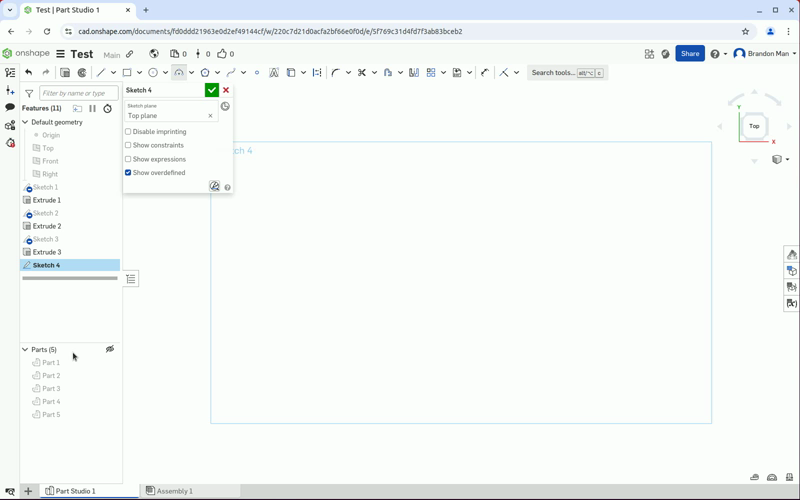
mouse_move(460, 395)
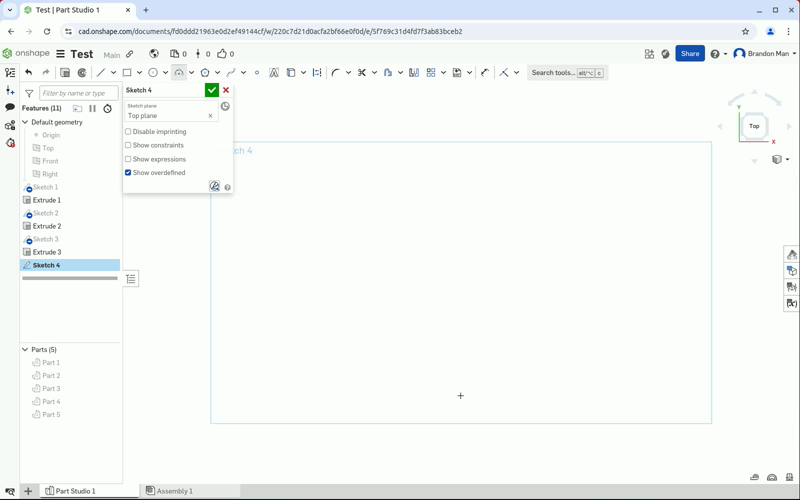
click(460, 395)
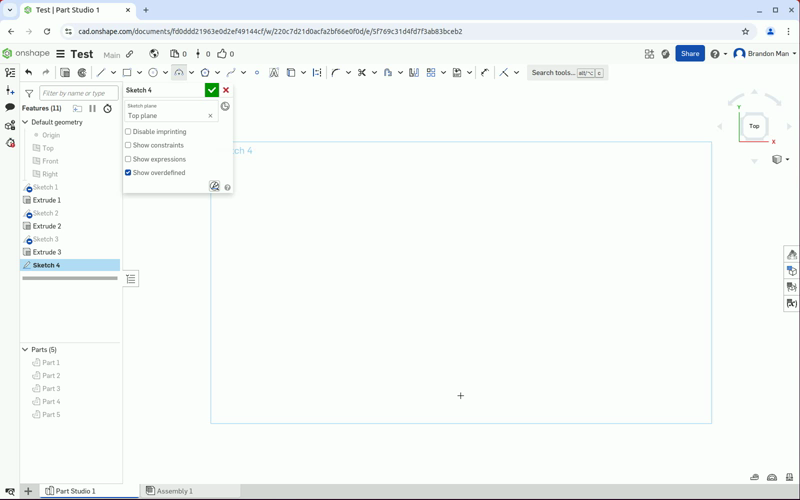
key_up(shift)
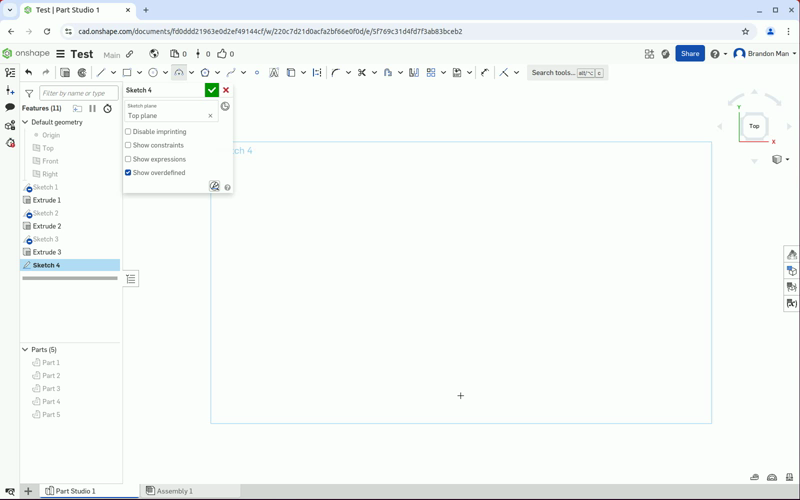
key_down(shift)
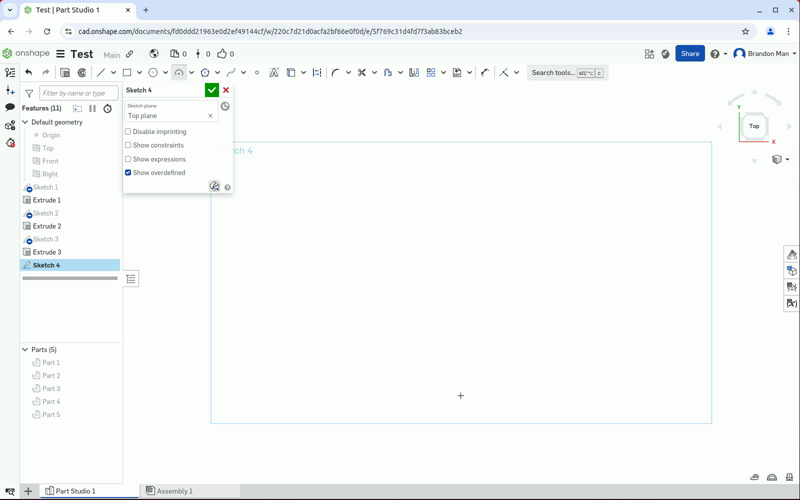
mouse_move(573, 282)
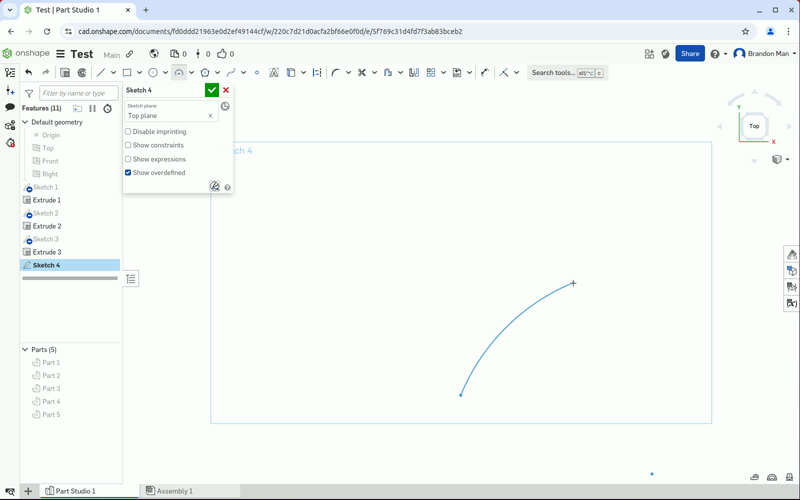
click(573, 282)
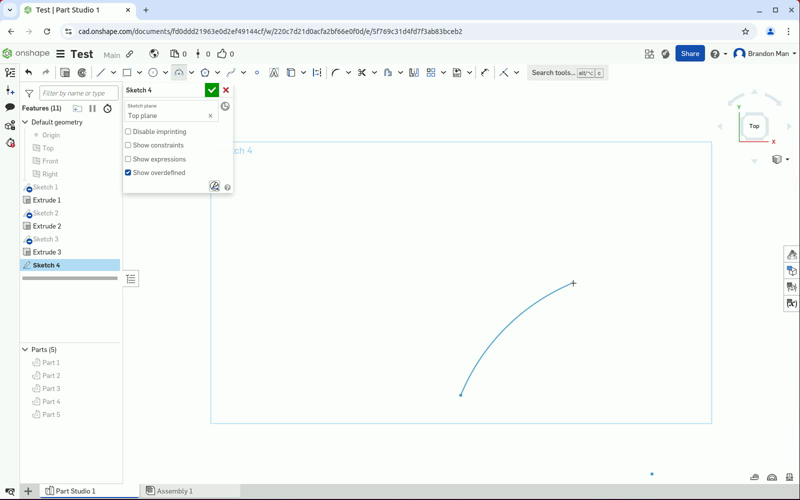
mouse_move(493, 315)
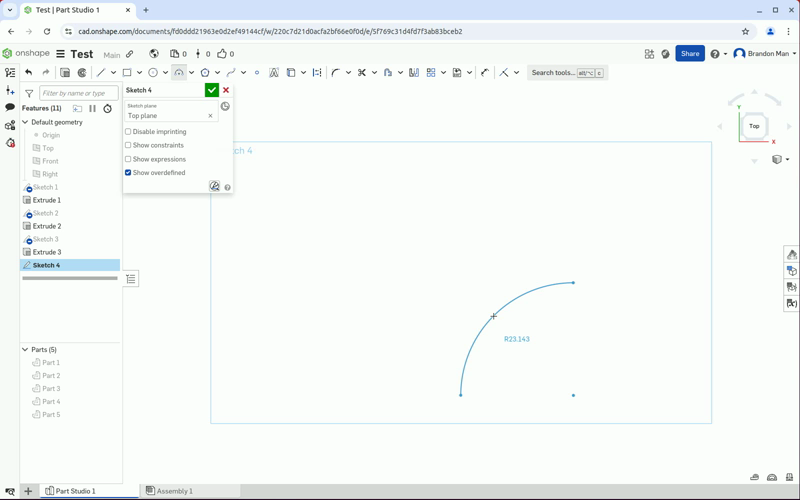
click(493, 315)
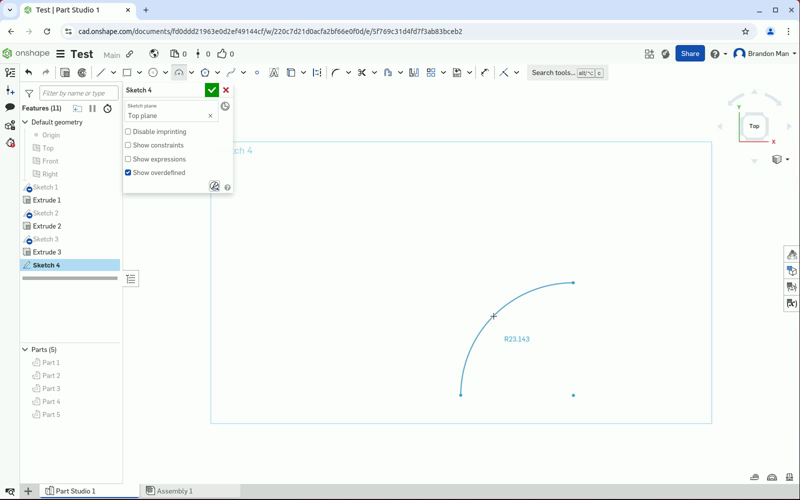
key_up(shift)
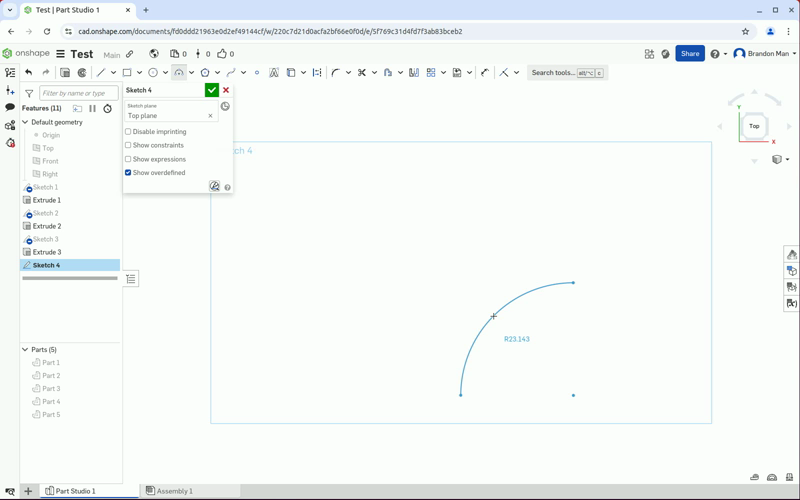
key(esc)
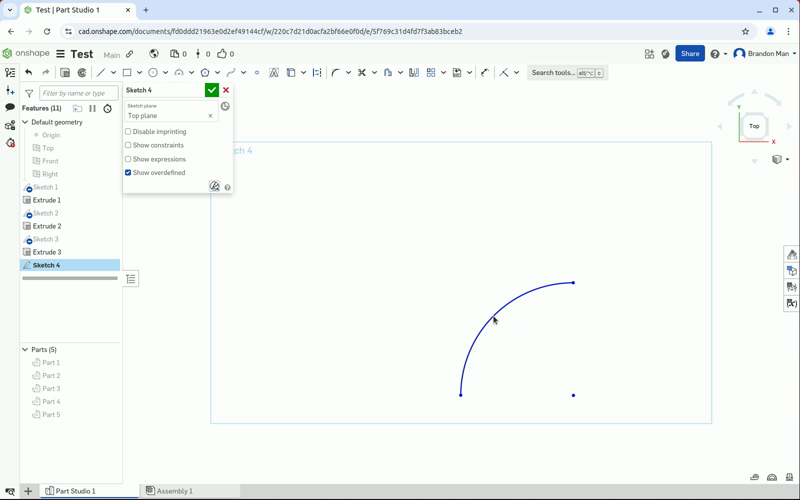
key(l)
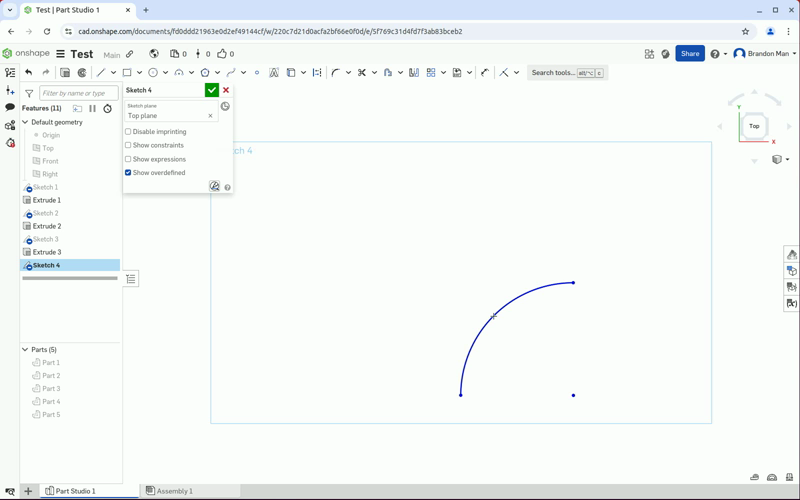
mouse_move(573, 282)
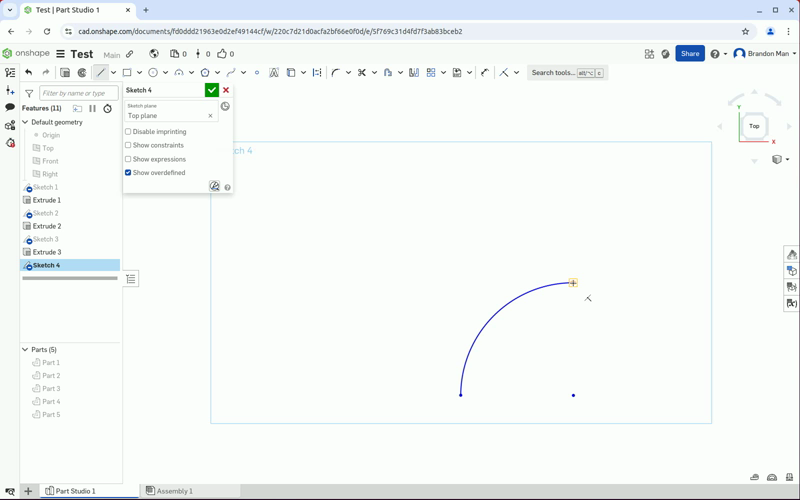
click(573, 282)
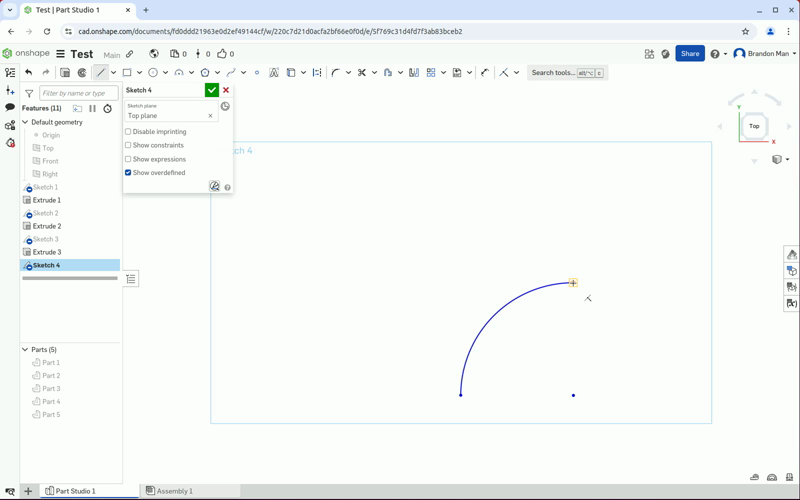
key_down(shift)
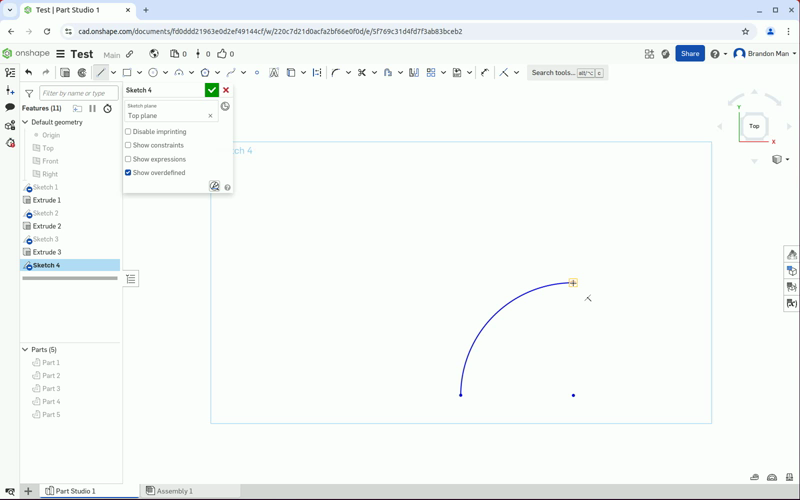
mouse_move(497, 282)
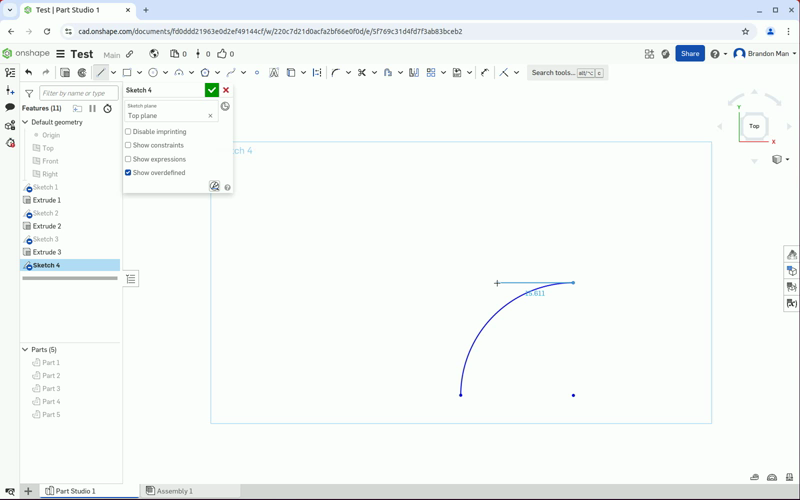
click(497, 282)
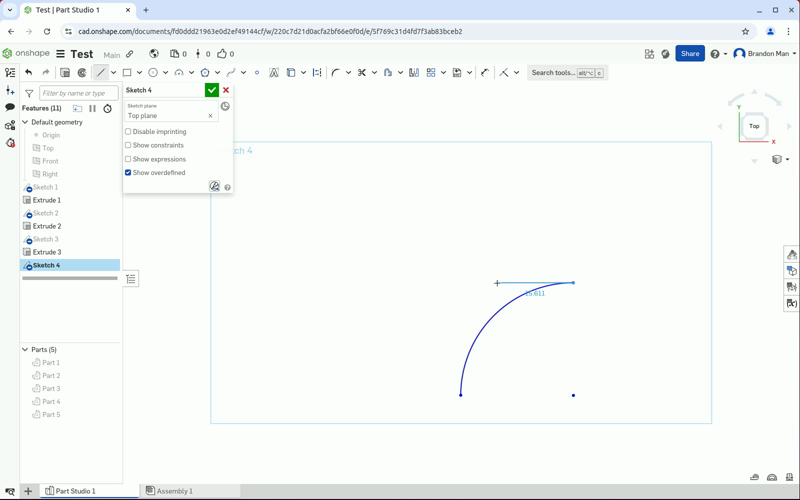
key_up(shift)
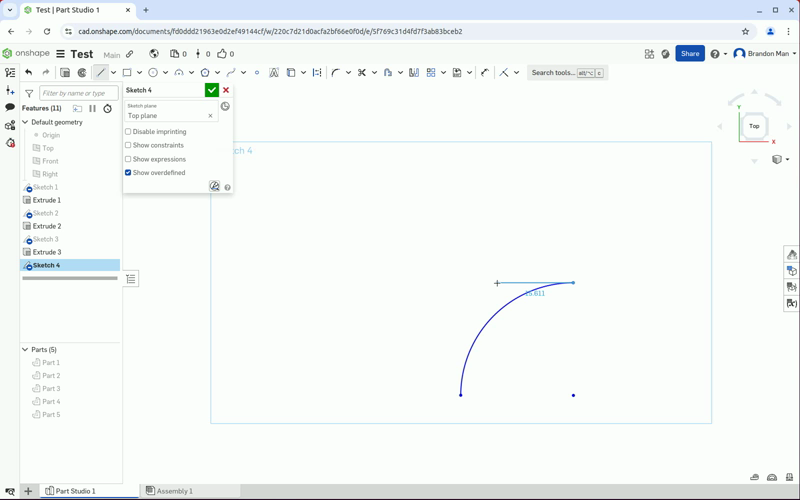
key(esc)
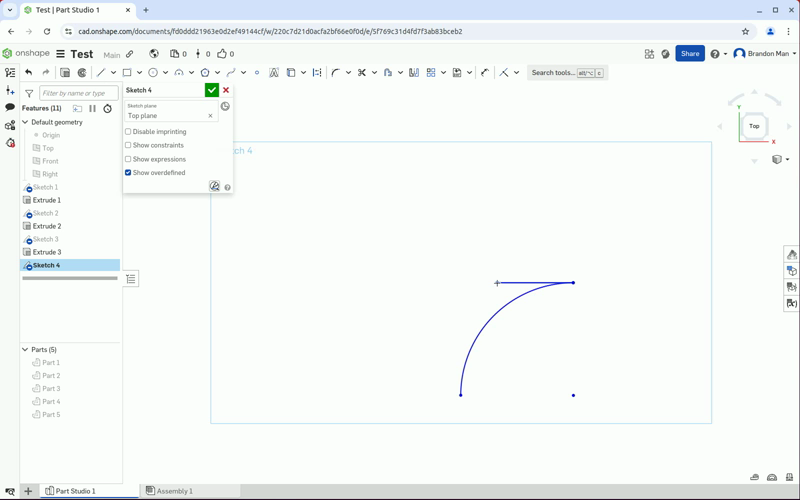
key(a)
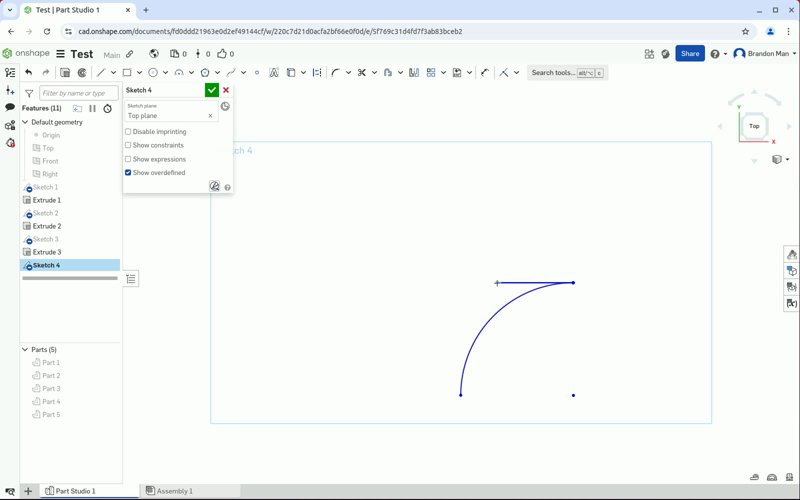
mouse_move(497, 282)
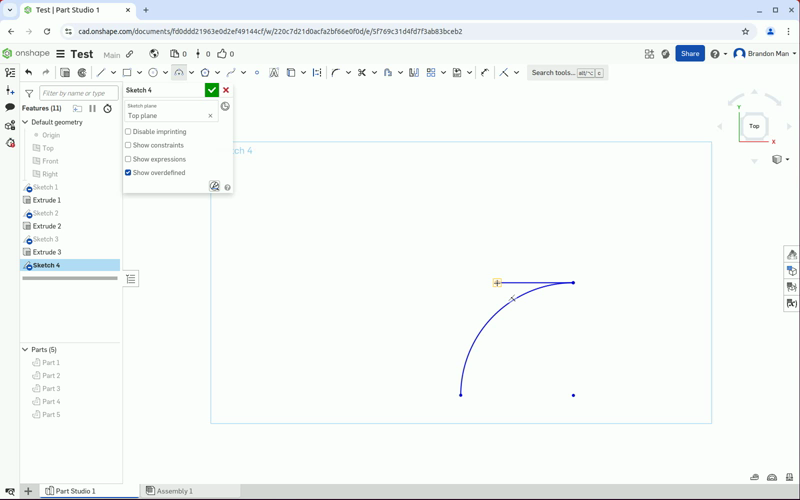
click(497, 282)
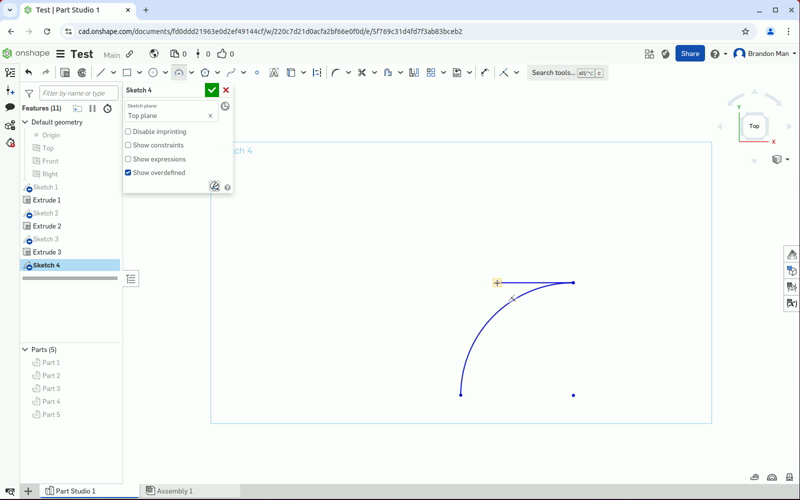
key_down(shift)
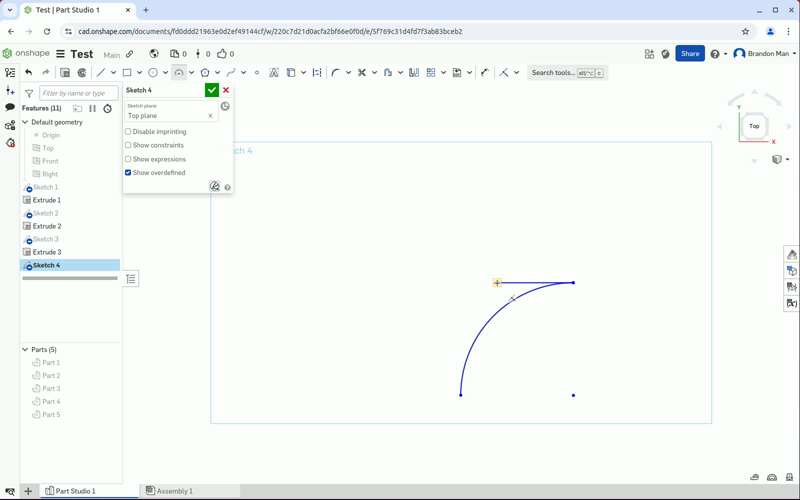
mouse_move(460, 319)
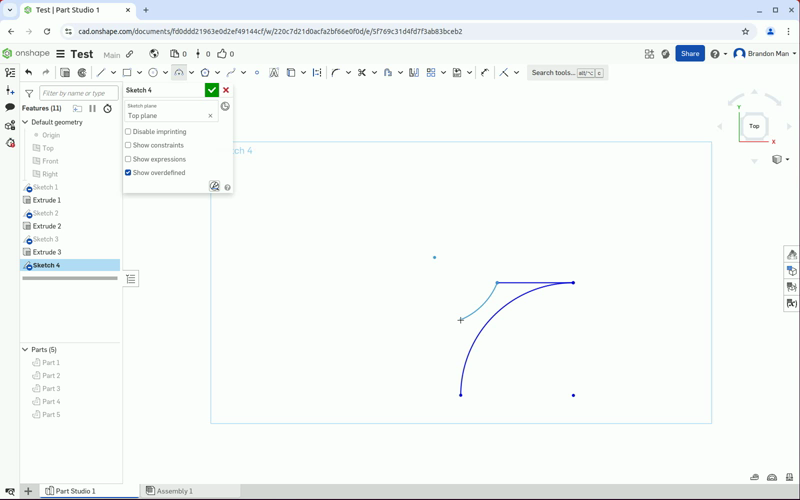
click(460, 319)
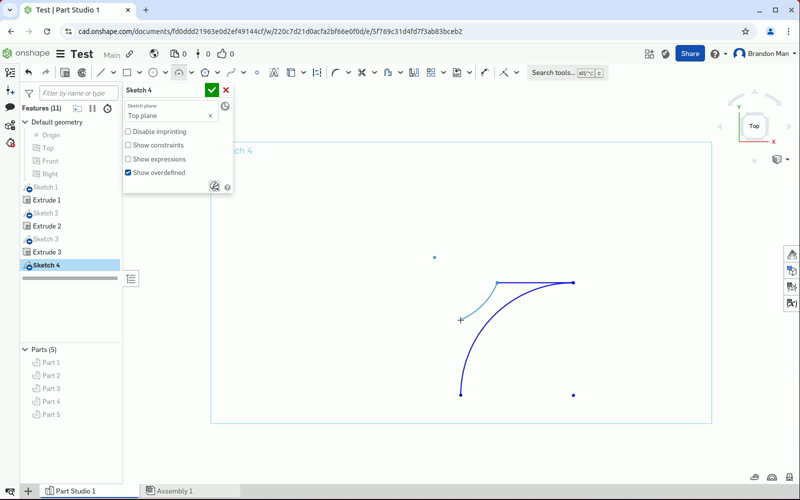
mouse_move(486, 309)
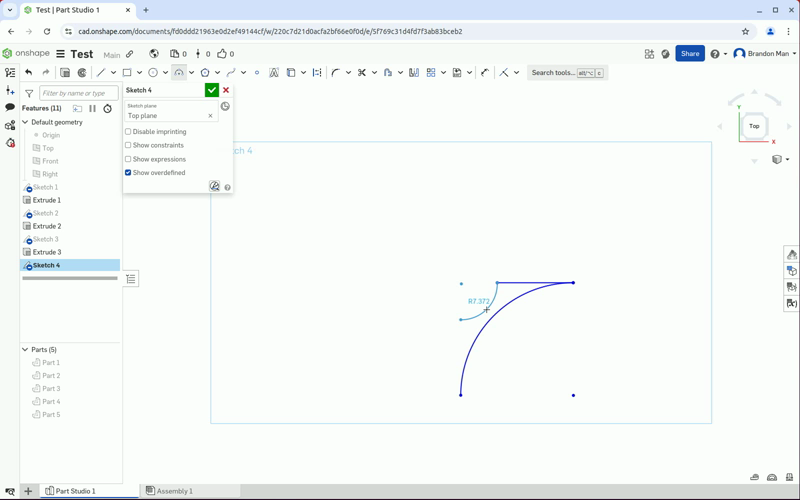
click(486, 309)
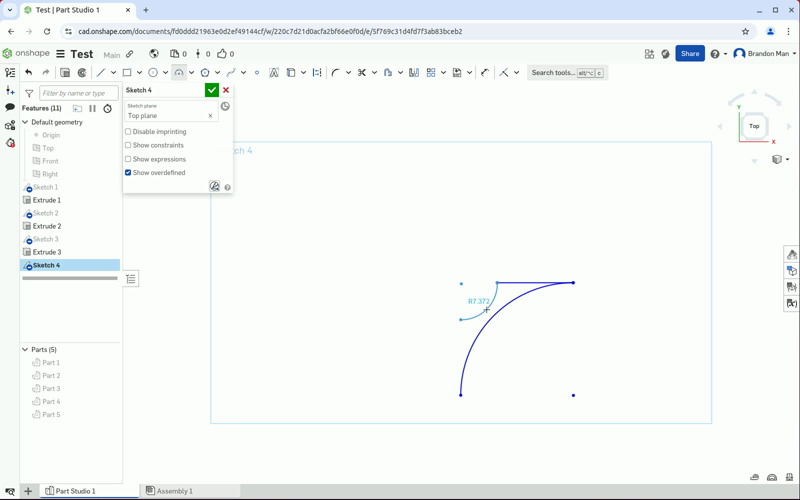
key_up(shift)
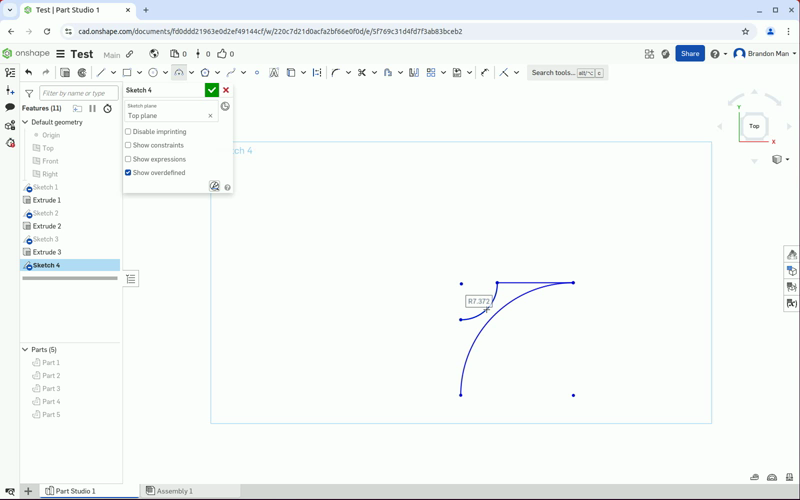
key(esc)
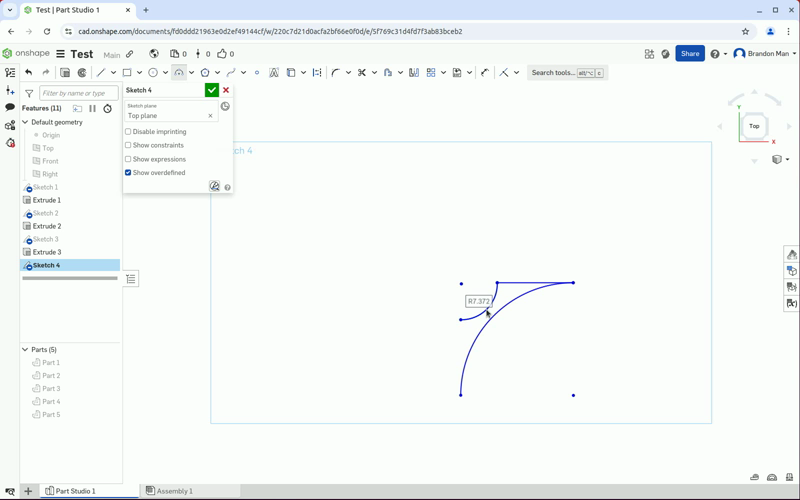
key(l)
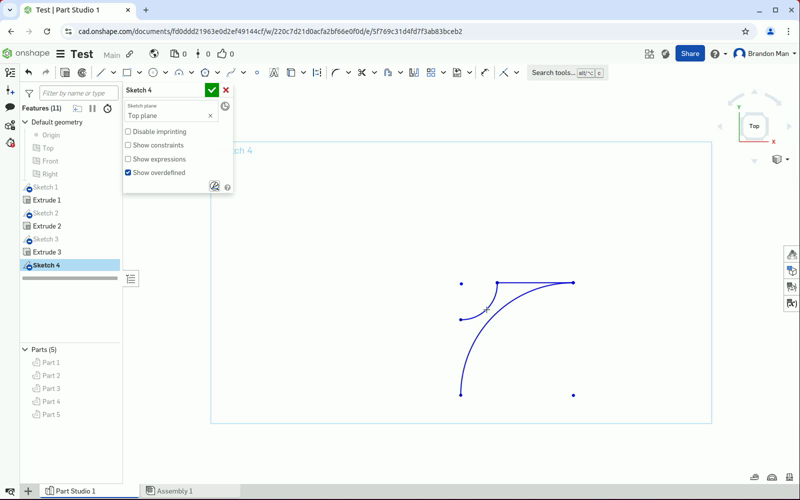
mouse_move(460, 319)
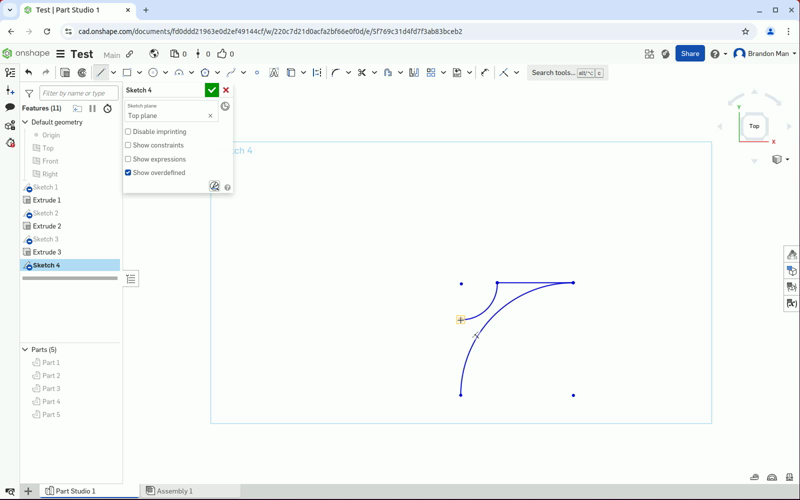
click(460, 319)
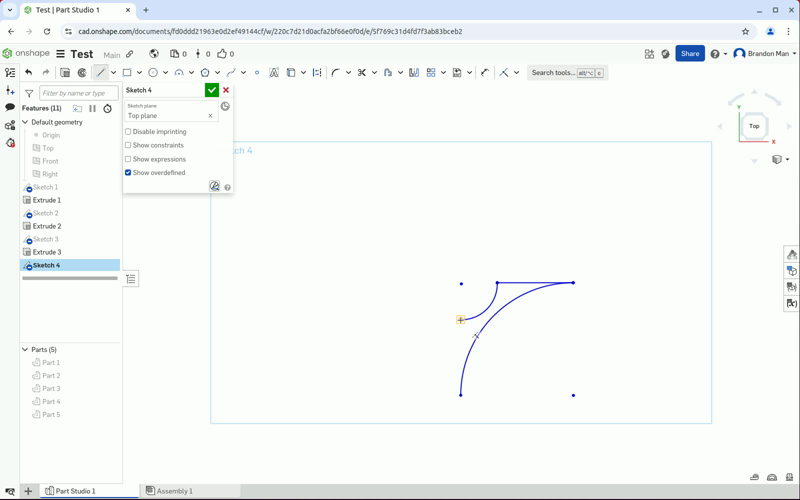
key_down(shift)
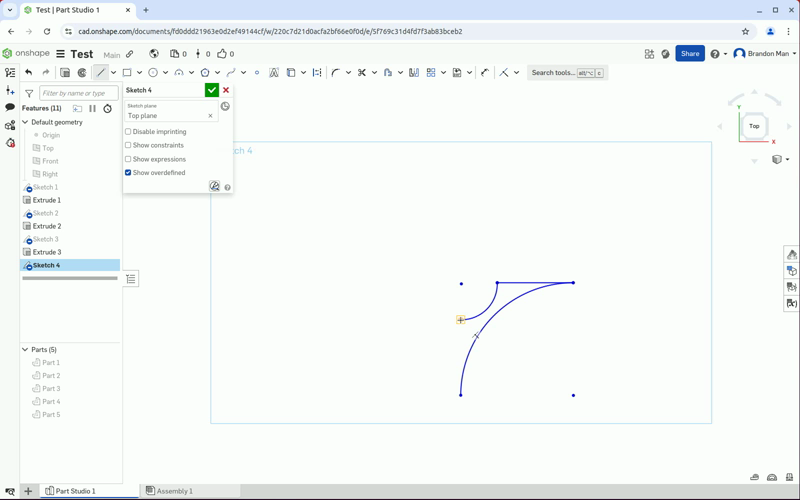
mouse_move(460, 395)
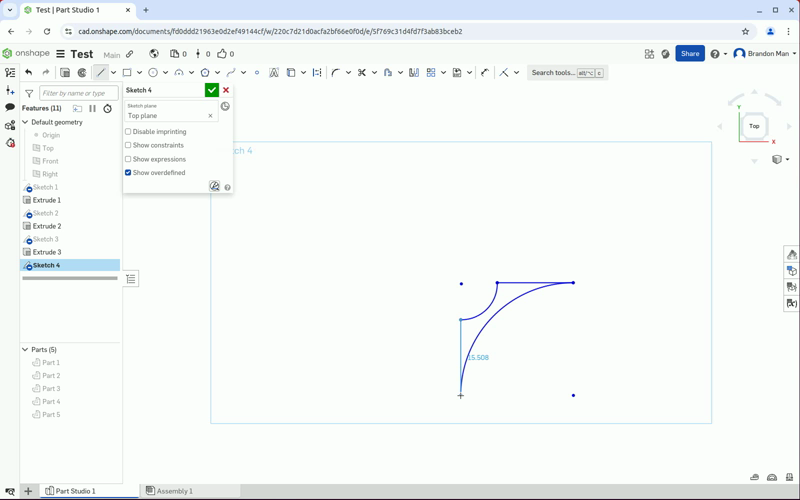
key_up(shift)
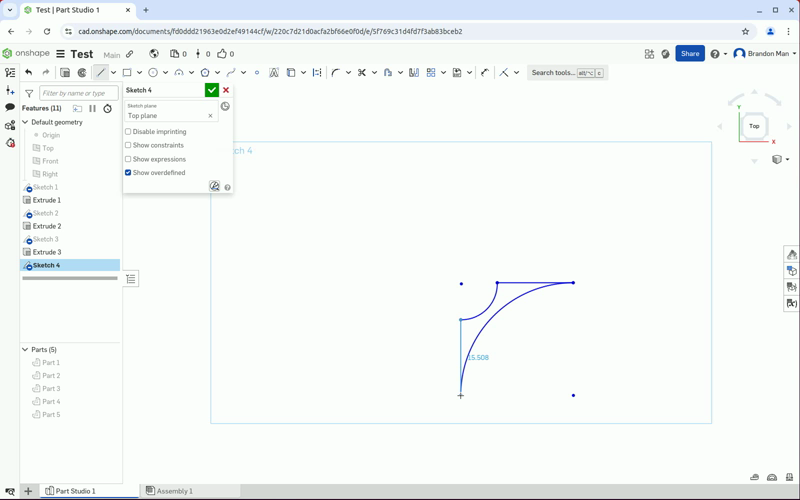
click(460, 395)
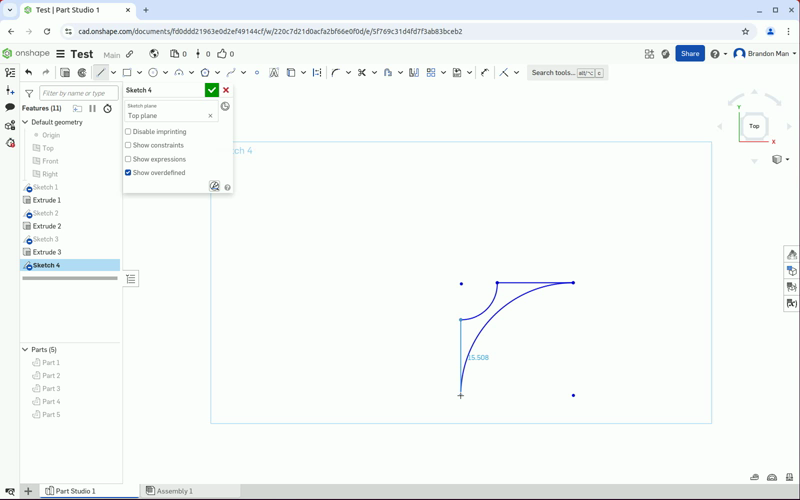
key(esc)
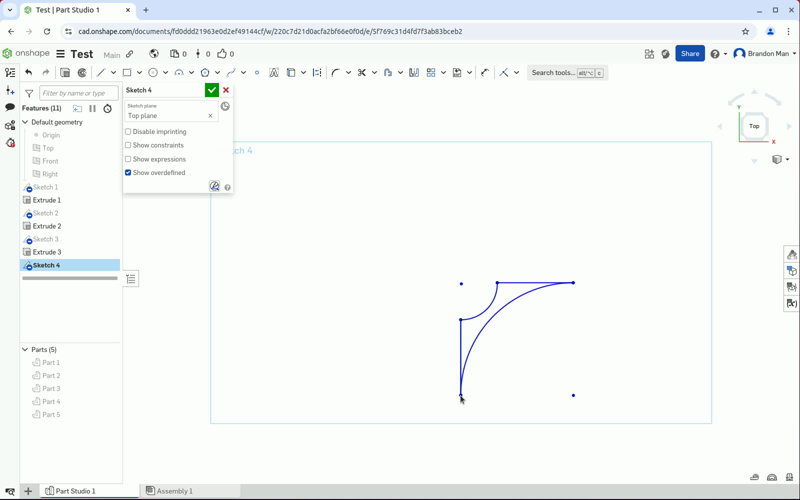
mouse_move(465, 341)
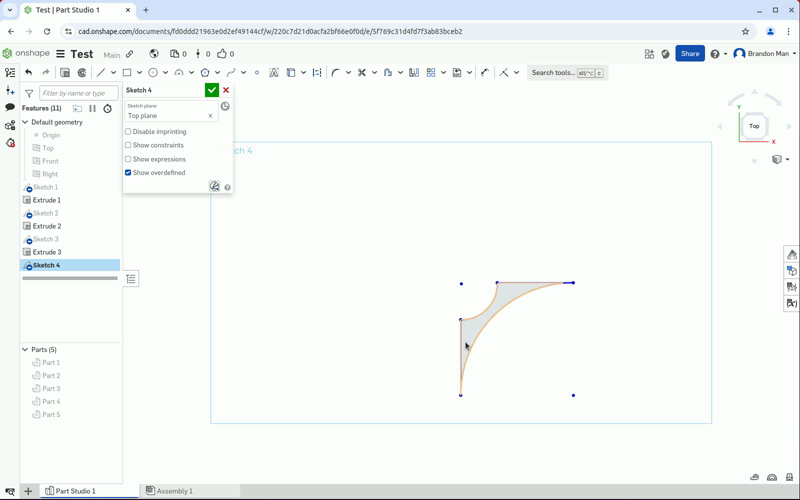
scroll(6)
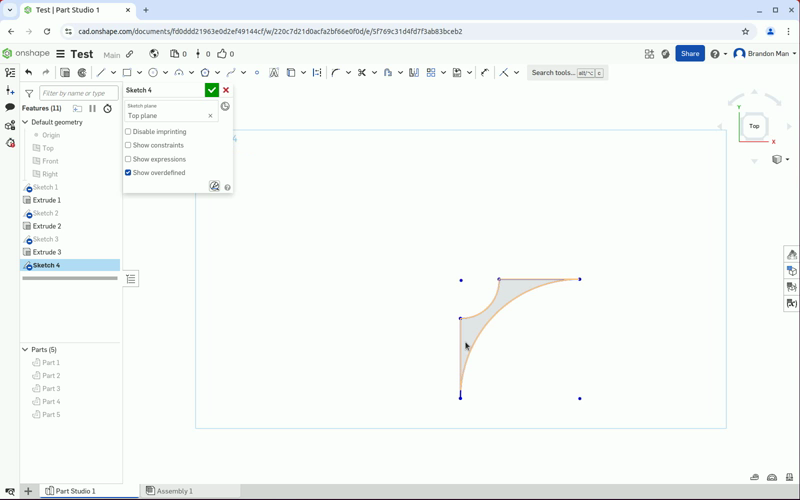
scroll(6)
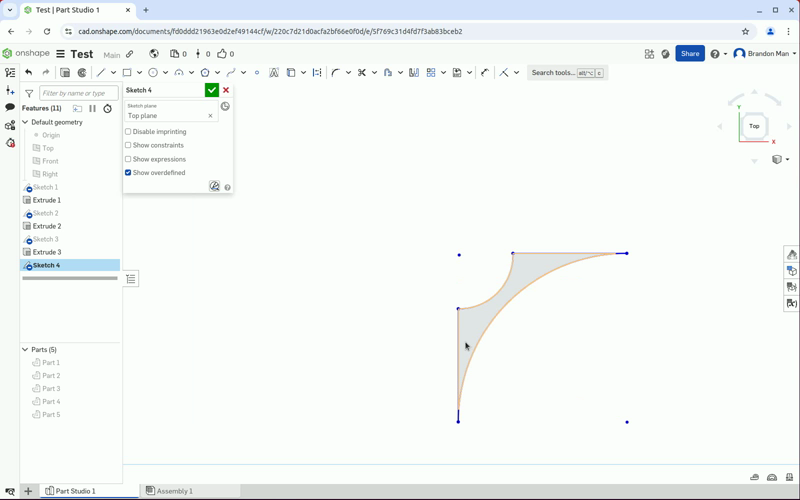
scroll(6)
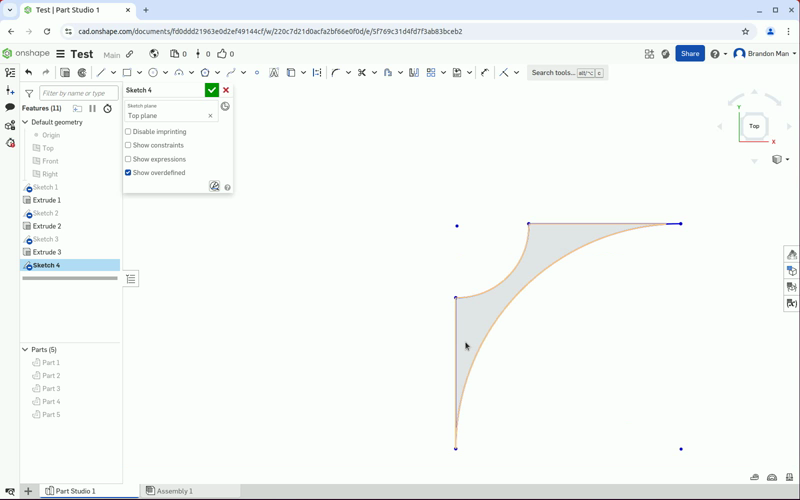
scroll(6)
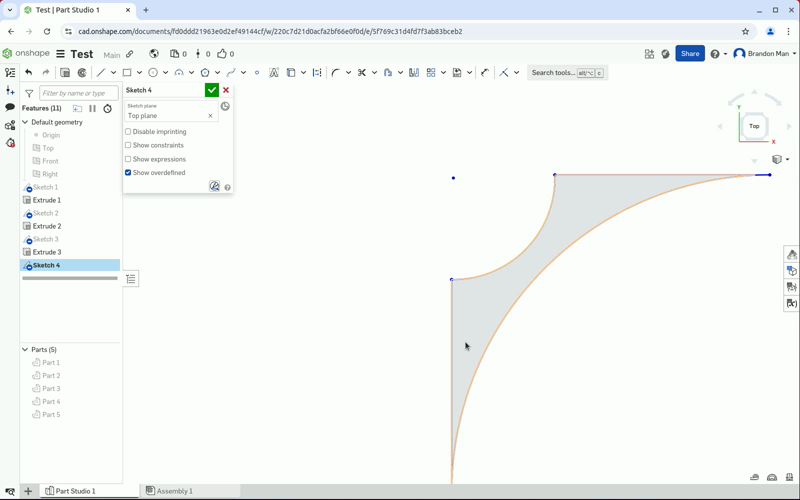
scroll(6)
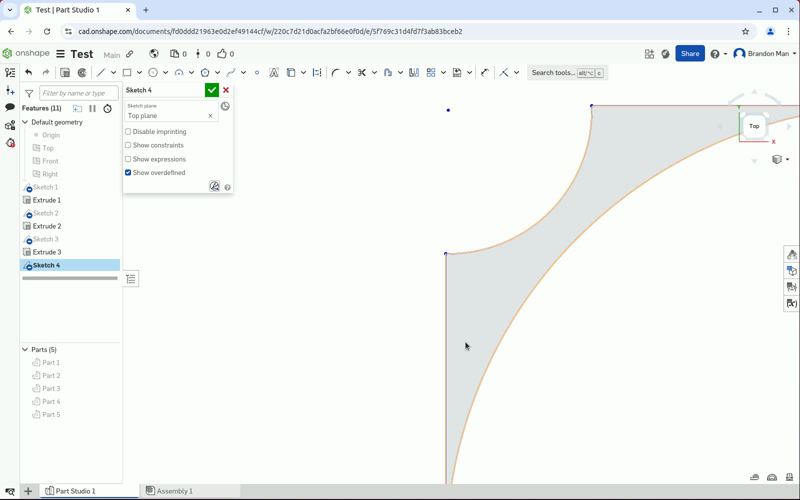
scroll(6)
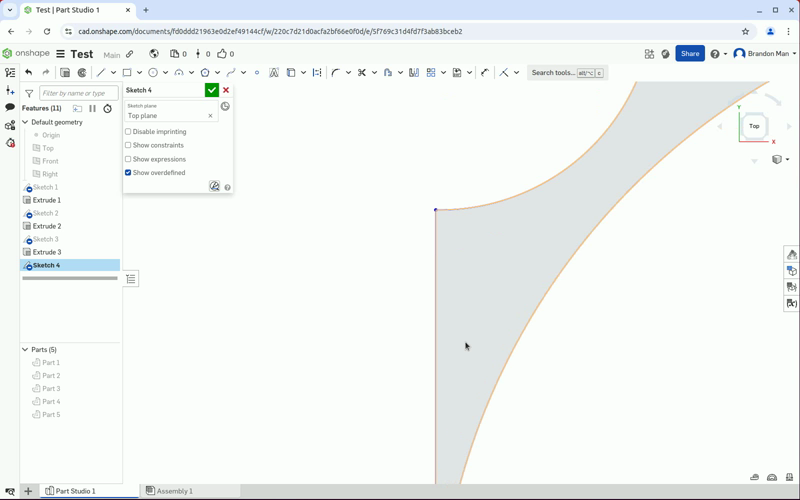
scroll(6)
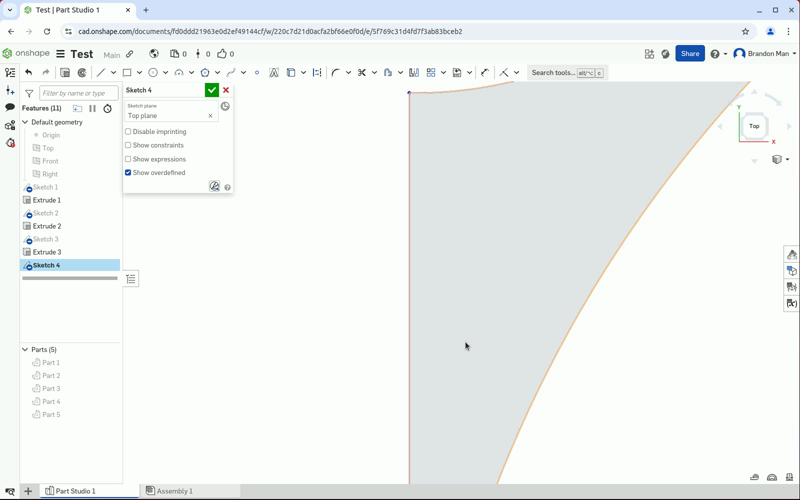
click(465, 341)
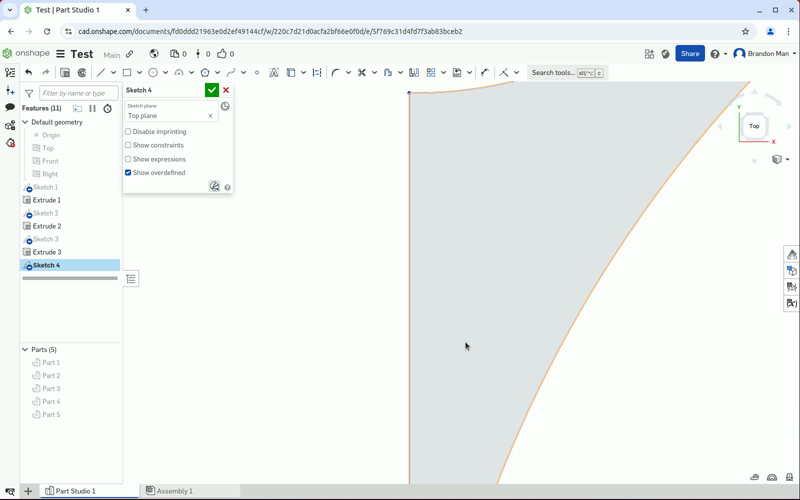
scroll(-6)
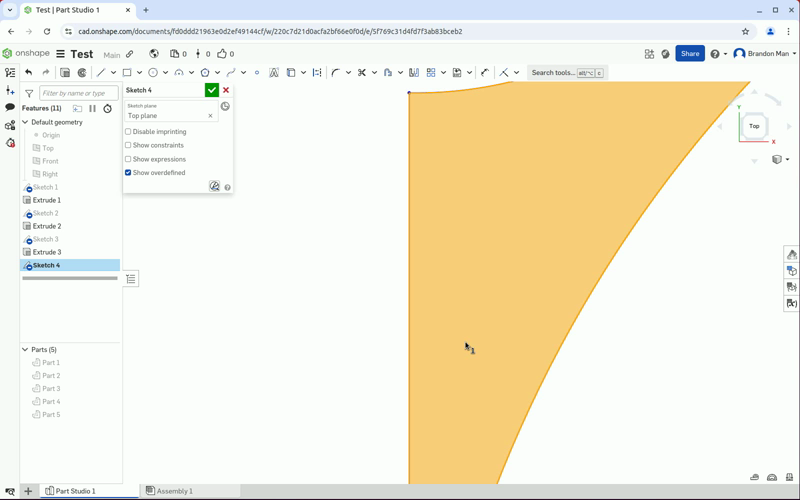
scroll(-6)
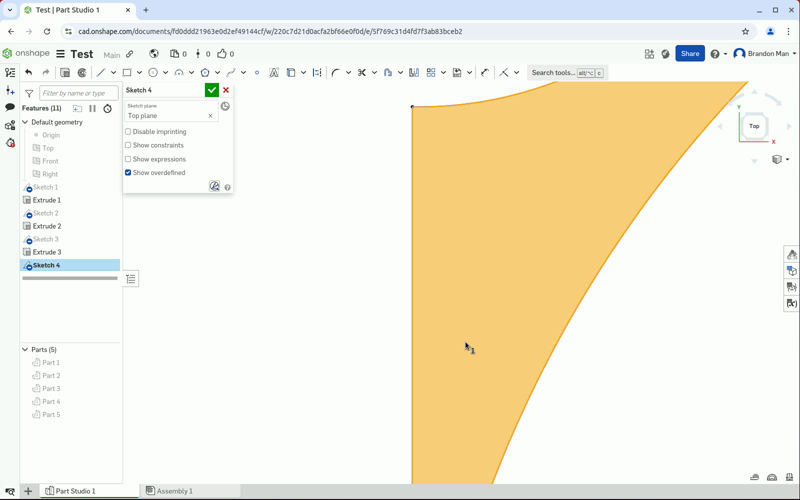
scroll(-6)
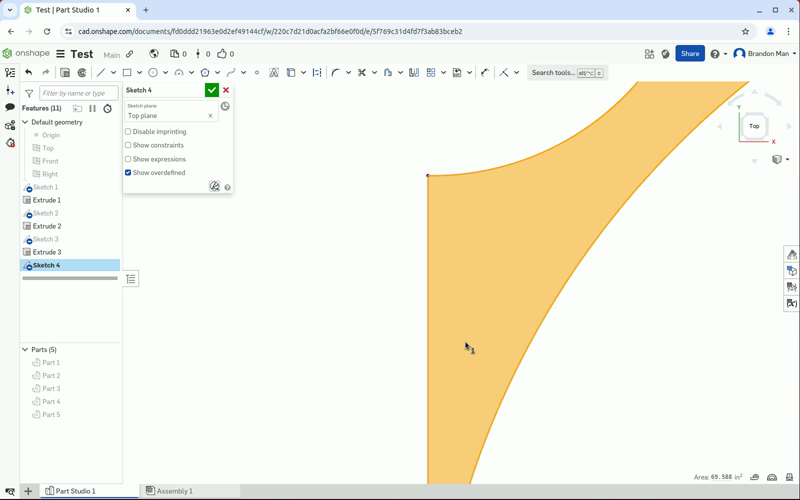
scroll(-6)
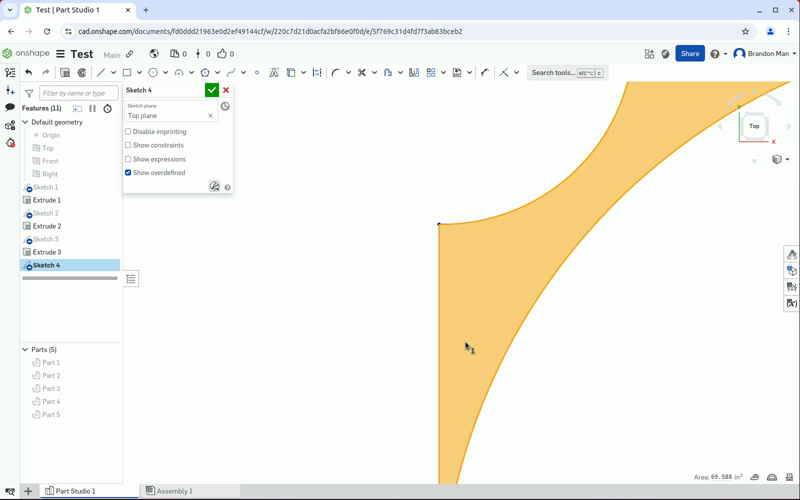
scroll(-6)
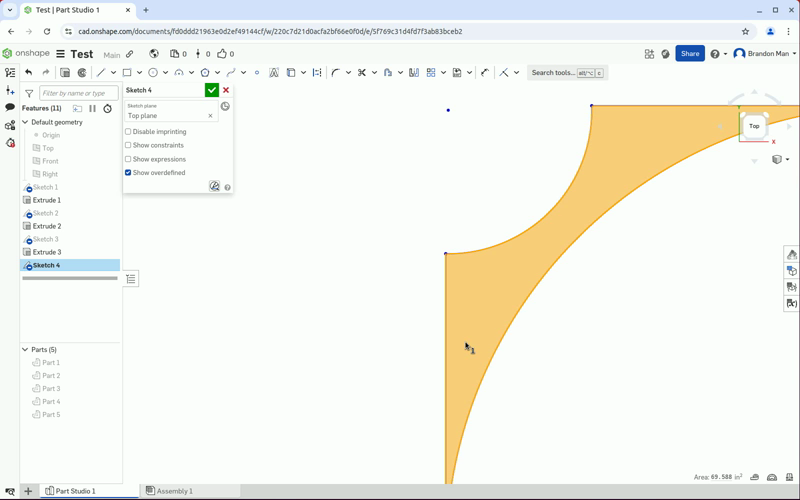
scroll(-6)
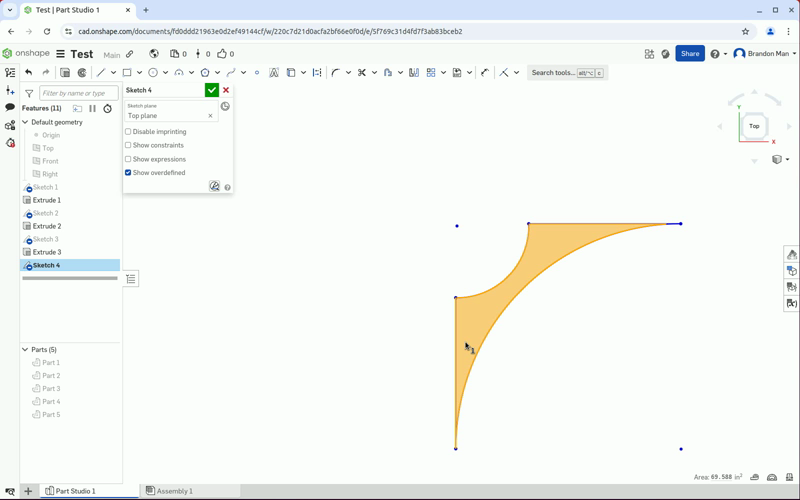
scroll(-6)
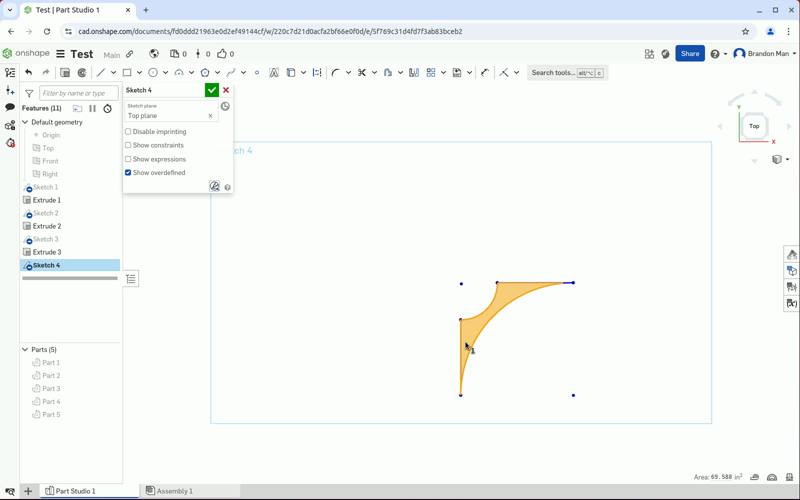
mouse_move(73, 352)
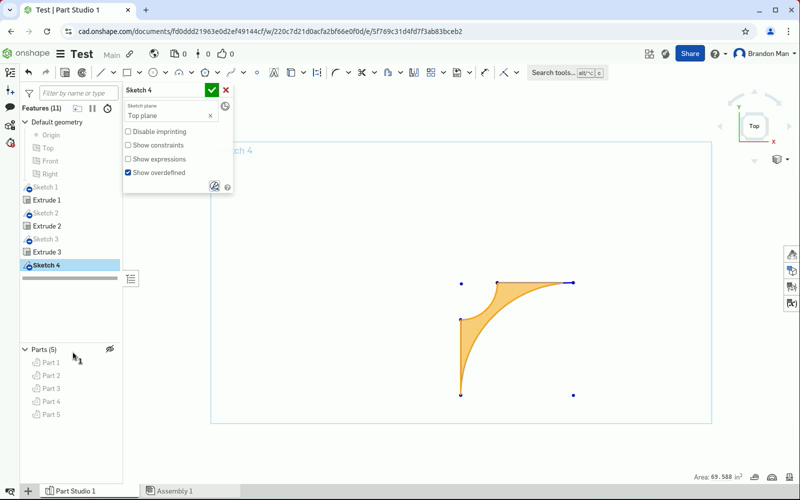
key(shift+y)
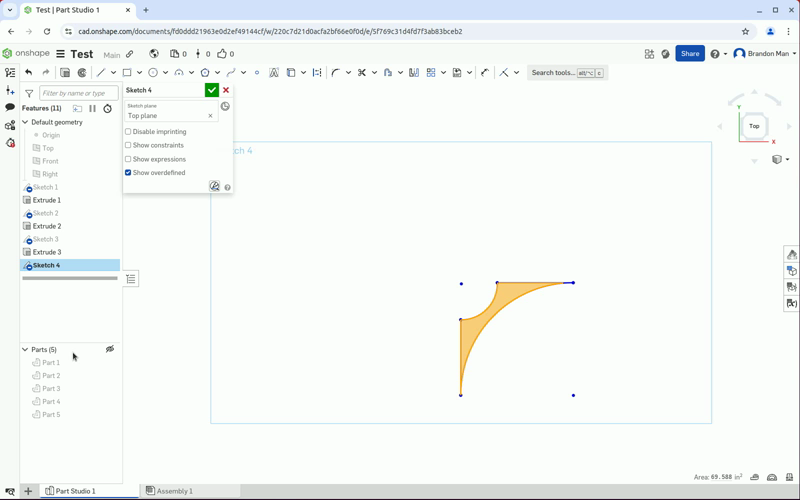
key(shift+e)
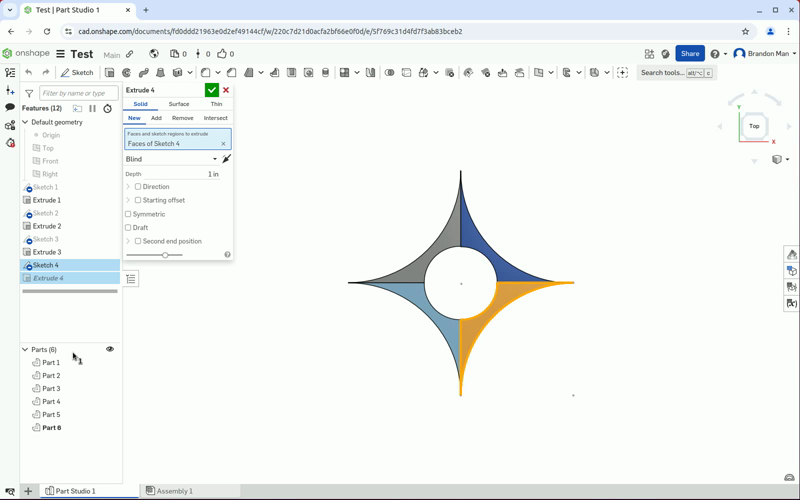
mouse_move(143, 106)
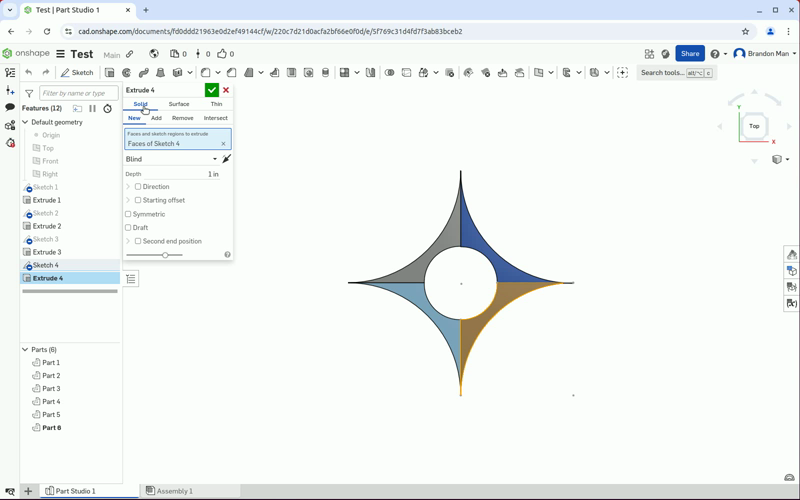
click(143, 106)
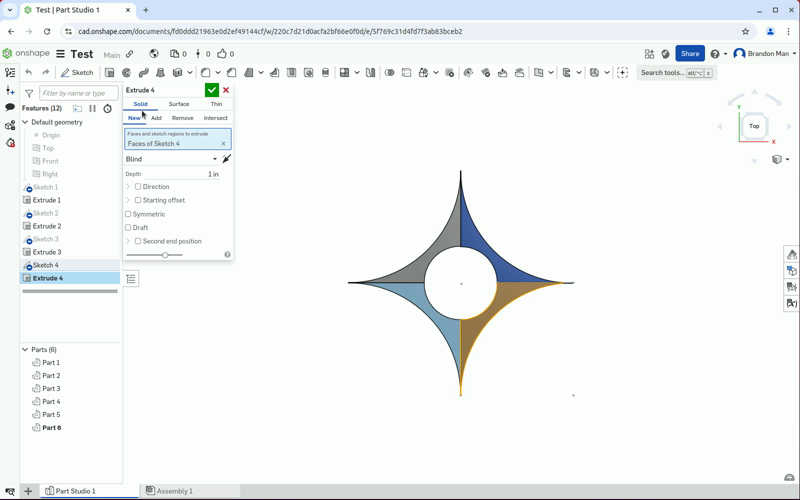
mouse_move(137, 120)
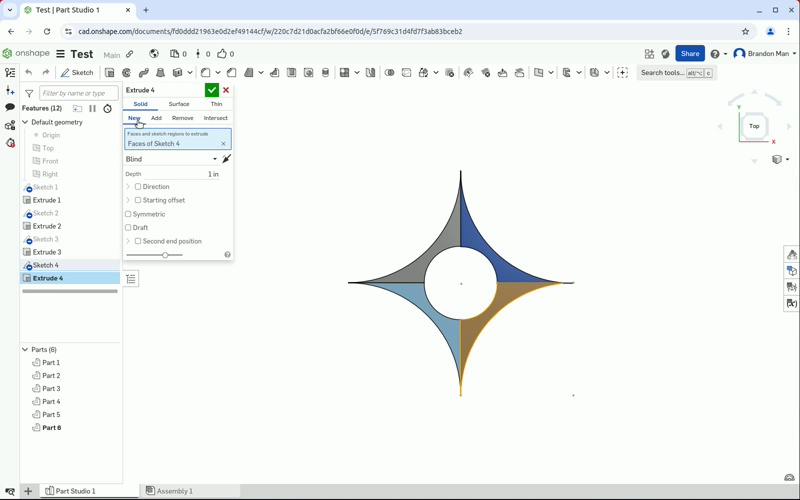
click(137, 120)
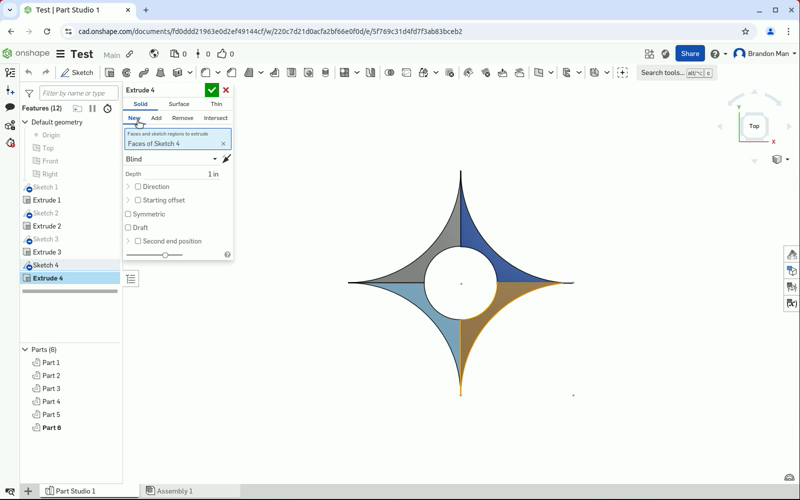
key(tab, 4)
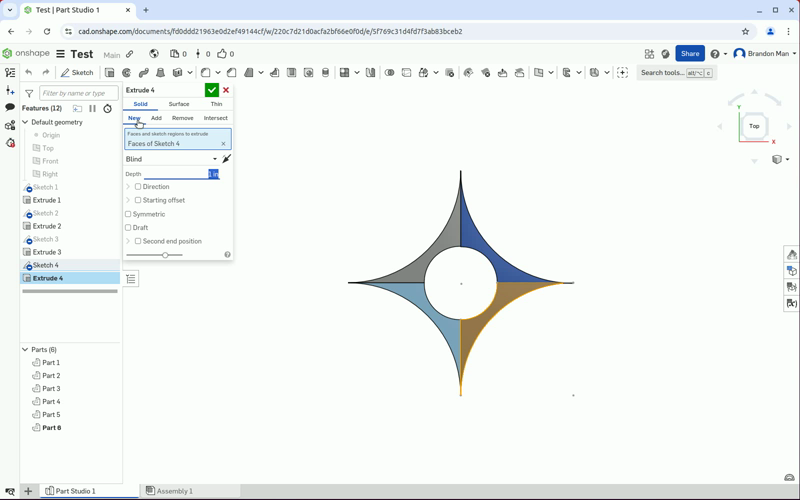
text(4.814)
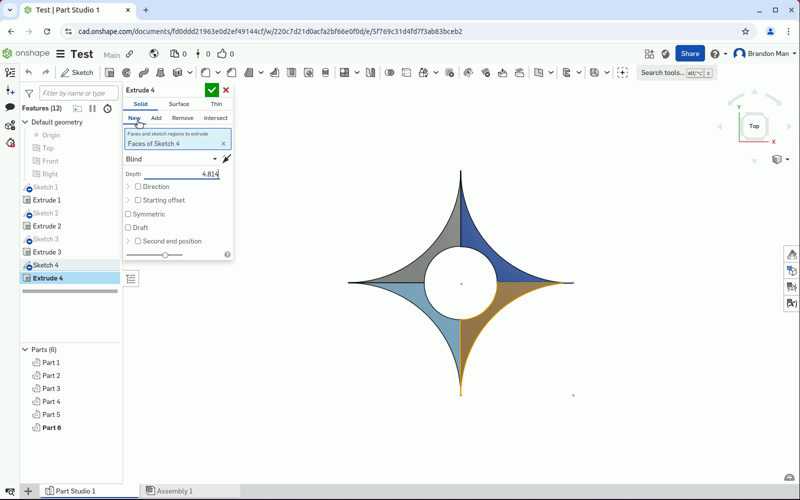
key(enter)
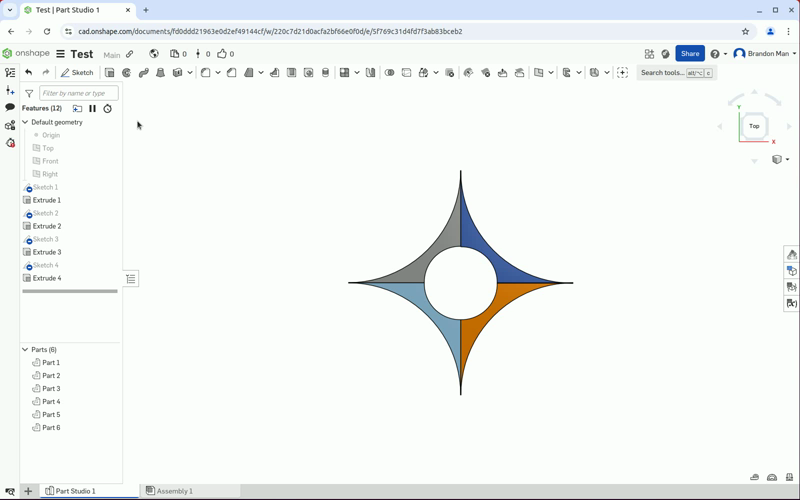
key(shift+h)
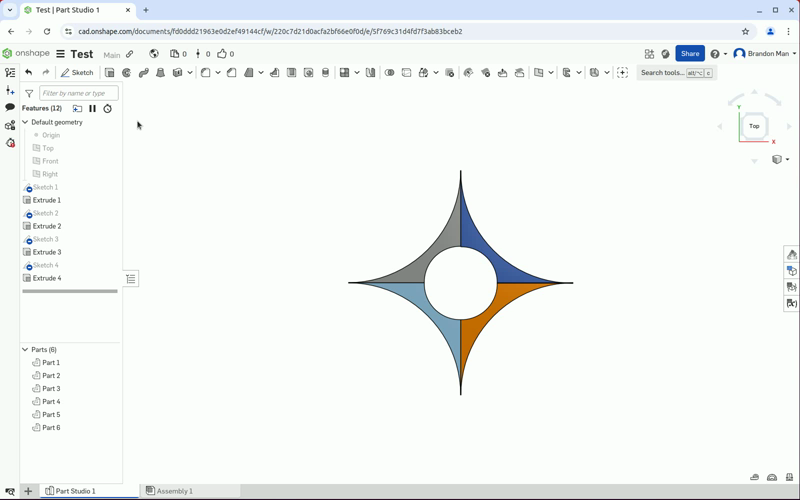
key(shift+h)
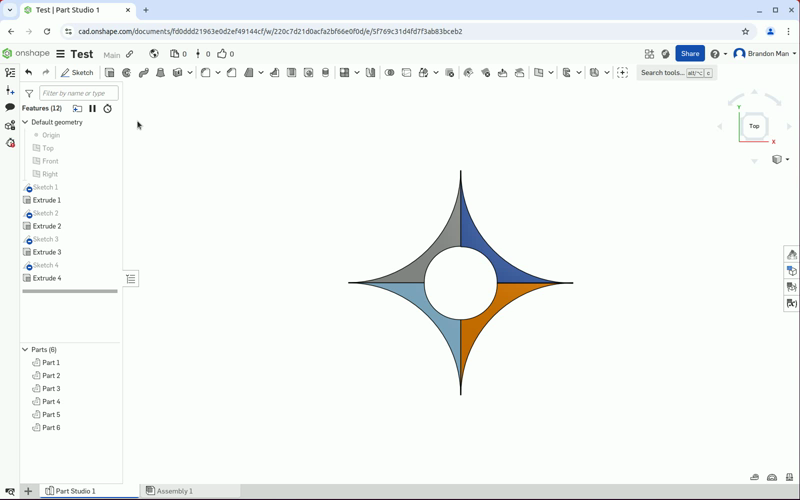
key(shift+7)
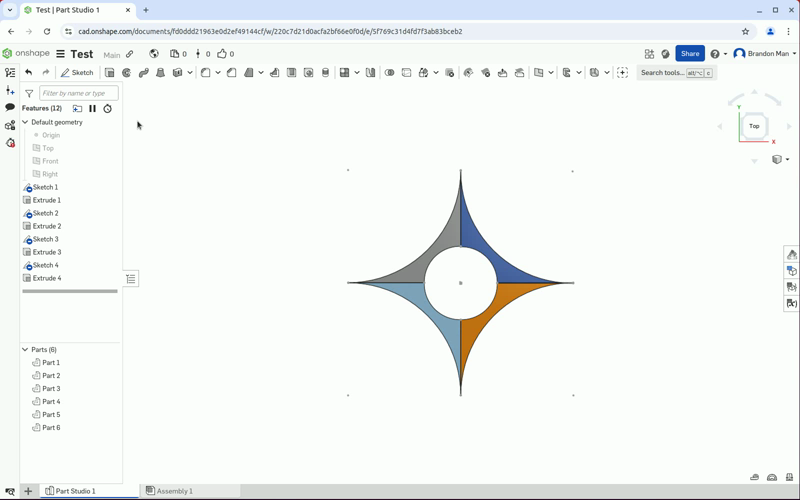
key(up, 3)
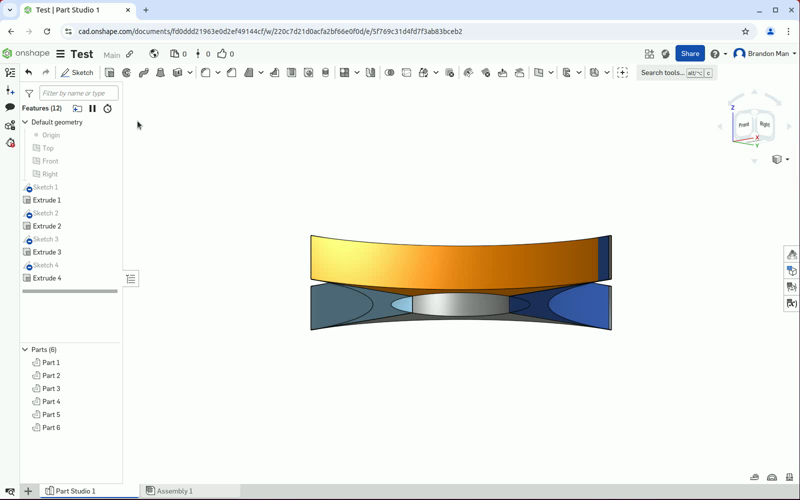
key(left, 3)
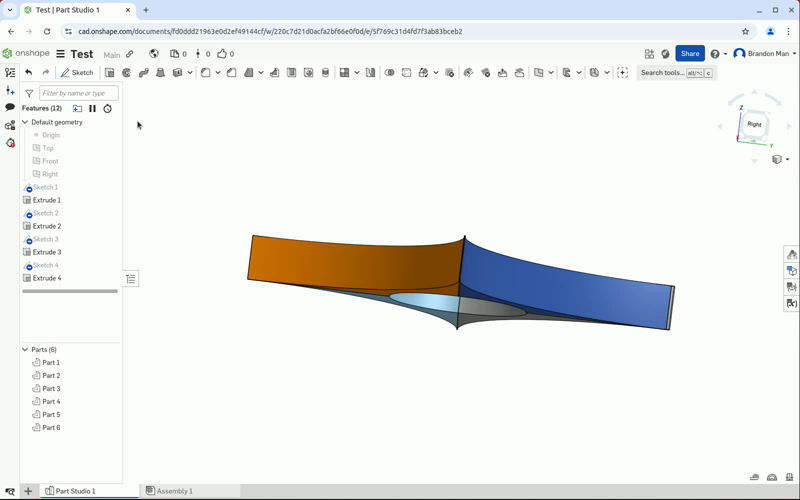
key(right, 3)
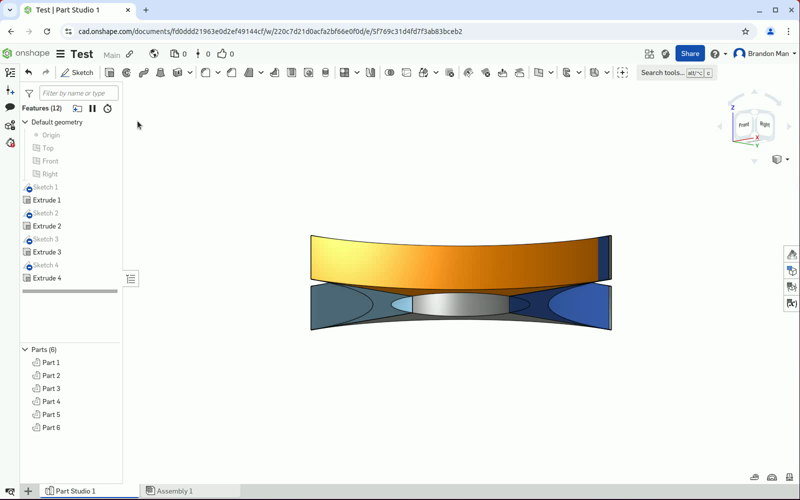
key(down, 3)
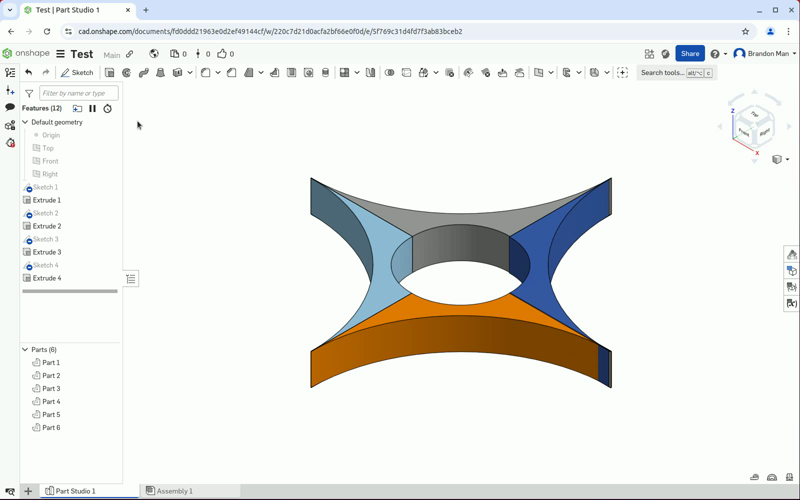
mouse_move(73, 189)
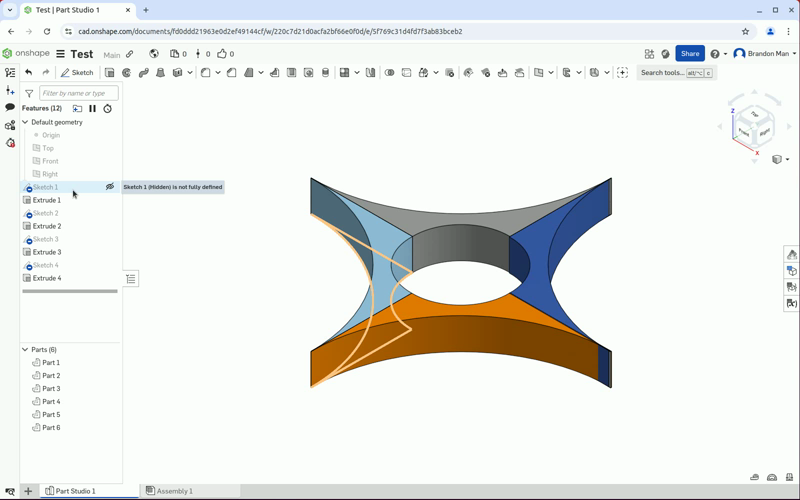
click(73, 189)